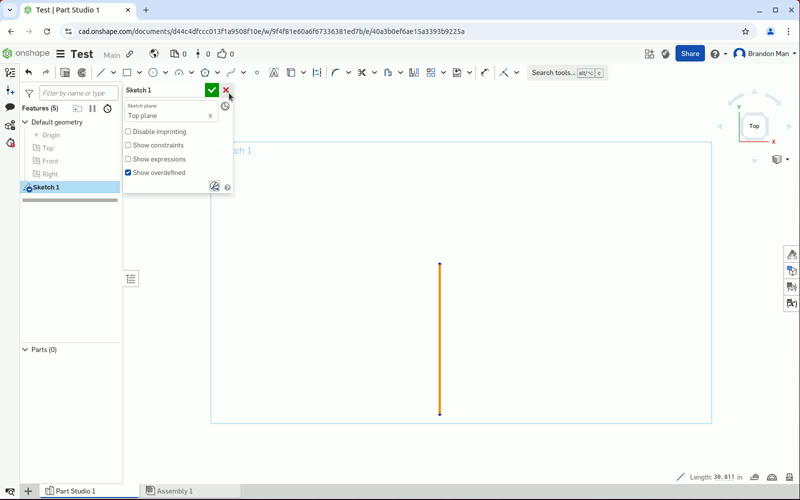
key(shift+h)
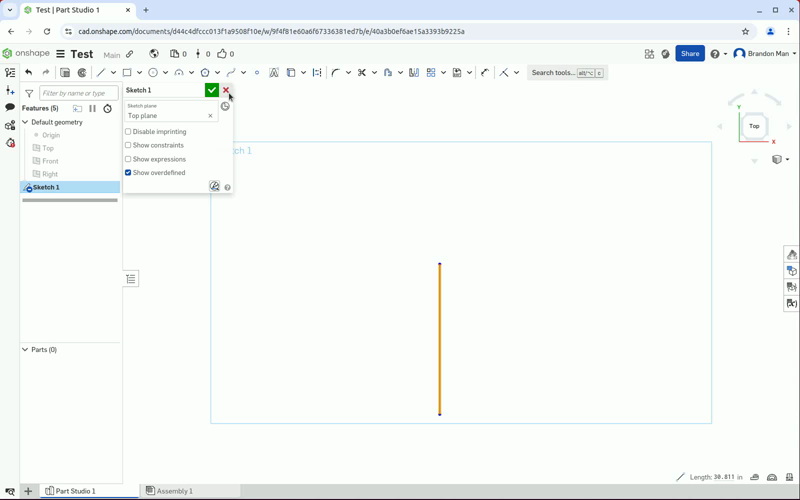
key(shift+s)
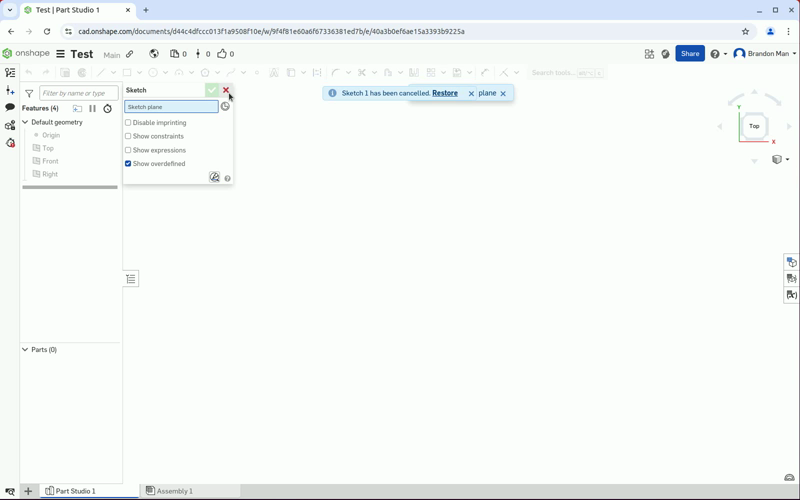
mouse_move(73, 150)
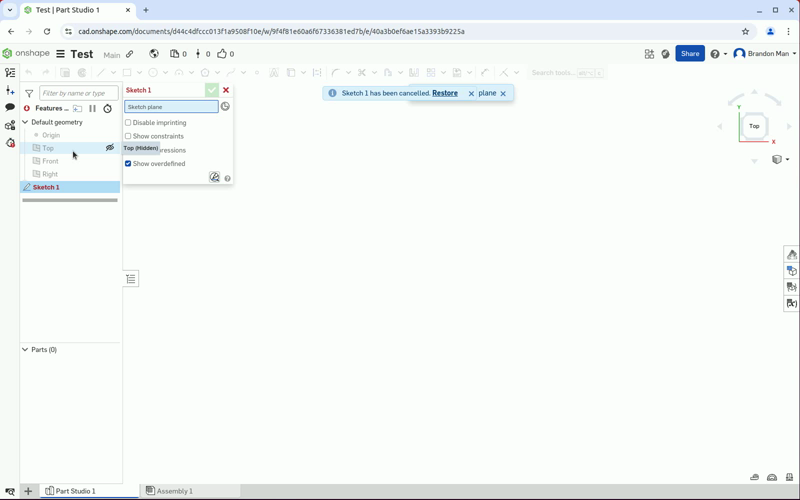
click(73, 150)
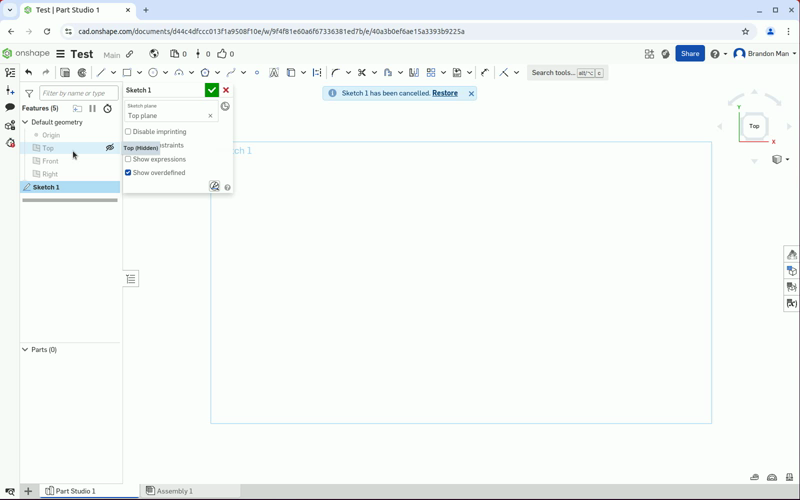
mouse_move(73, 352)
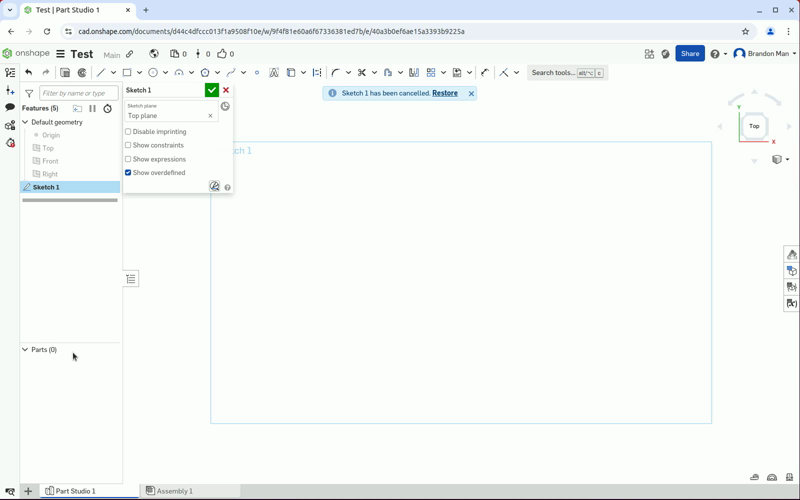
key(y)
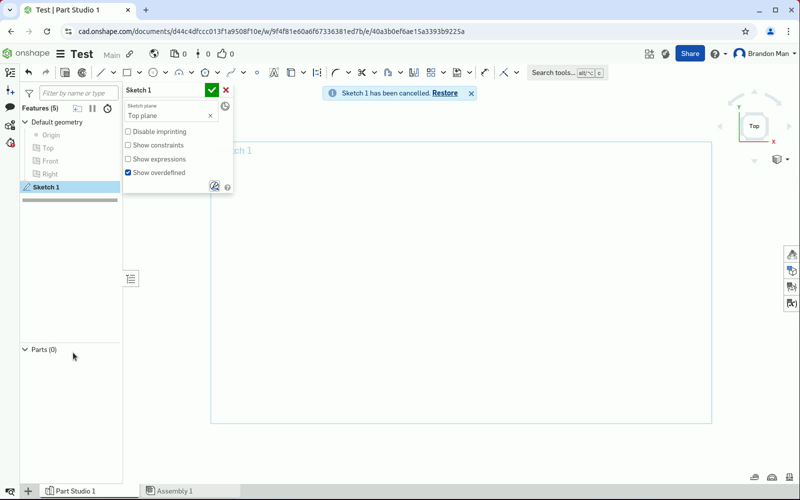
key(l)
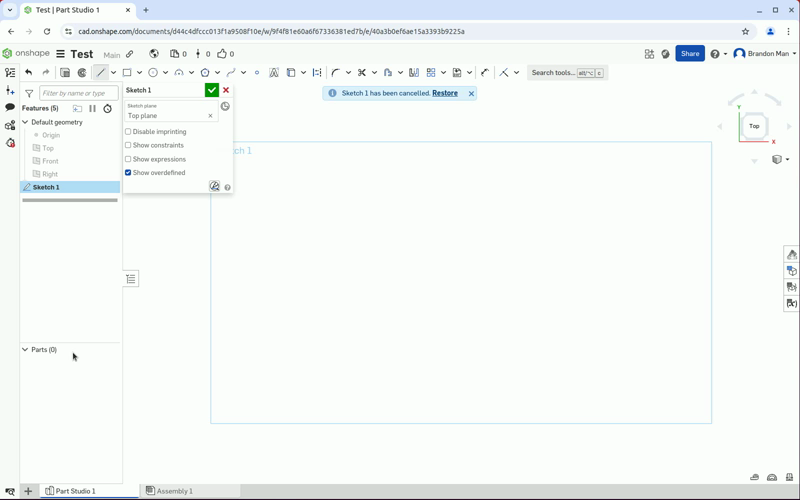
key_down(shift)
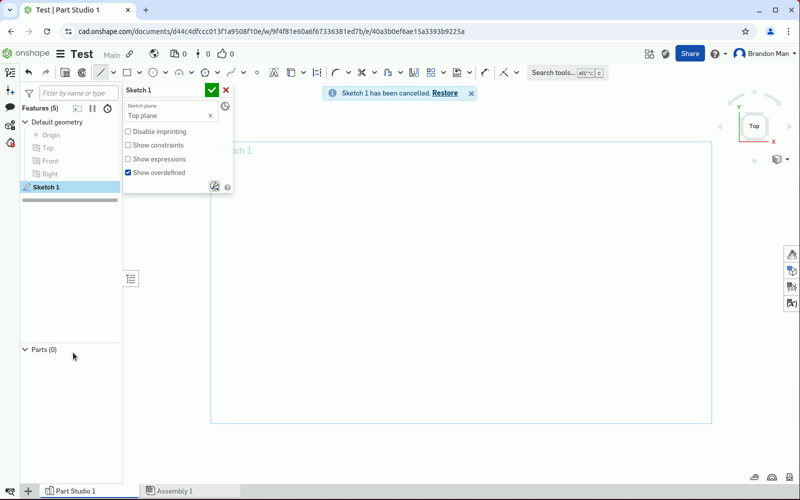
mouse_move(460, 282)
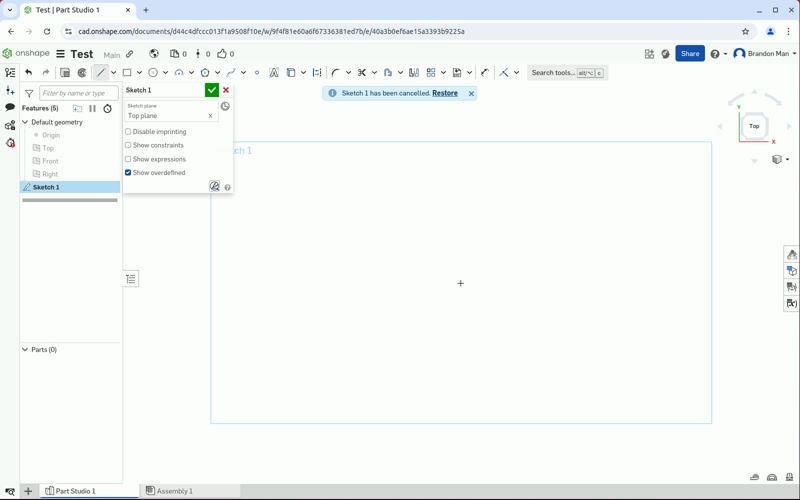
click(460, 282)
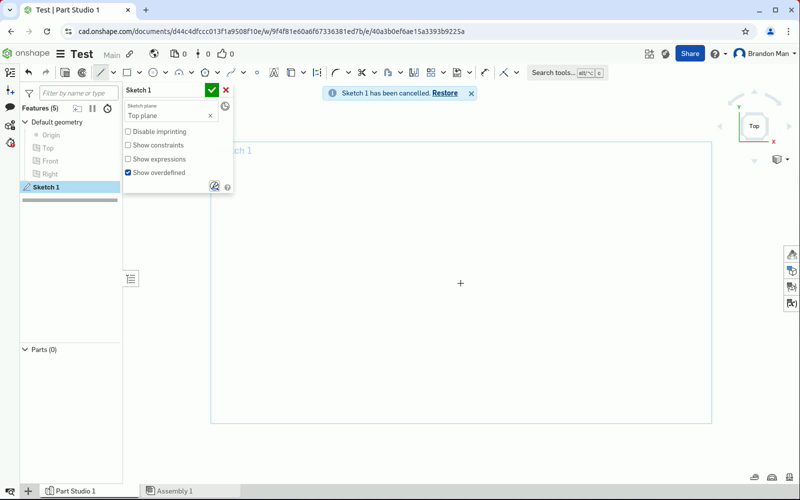
key_up(shift)
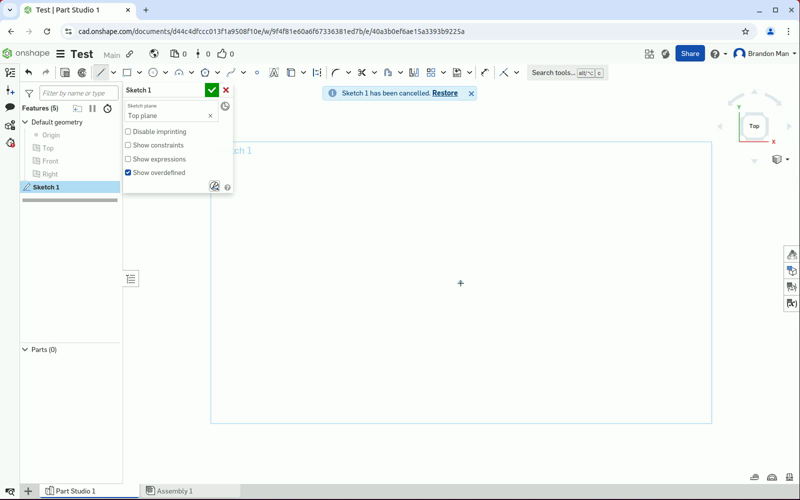
key_down(shift)
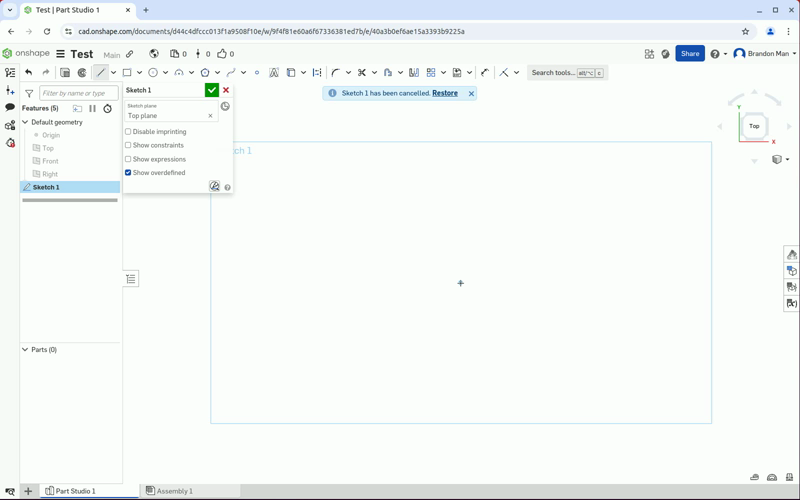
mouse_move(543, 282)
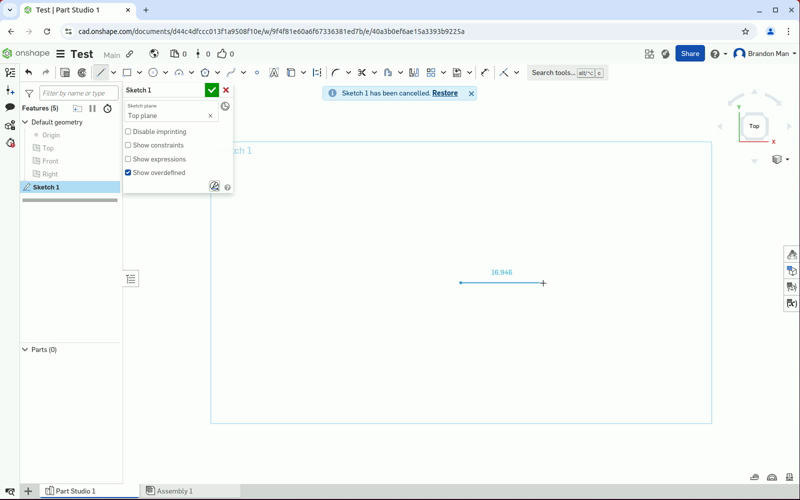
click(543, 282)
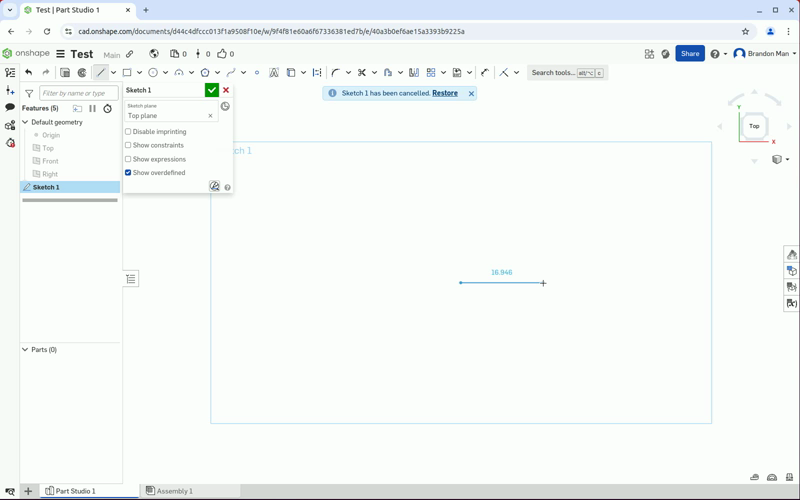
key_up(shift)
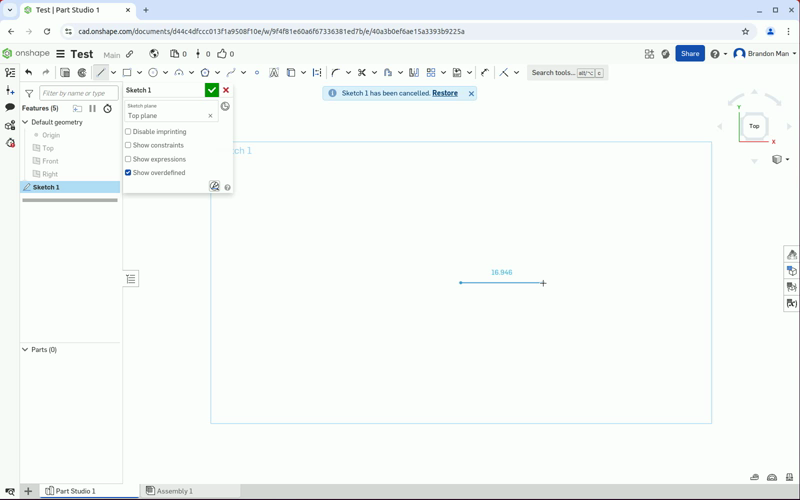
key_down(shift)
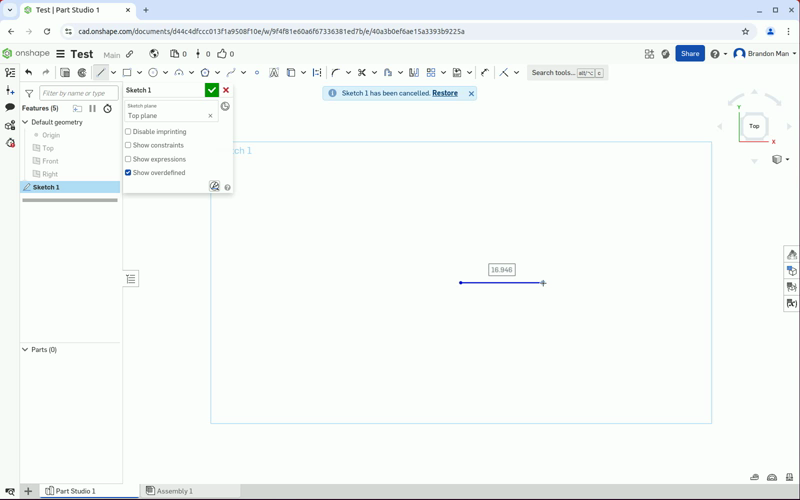
mouse_move(543, 197)
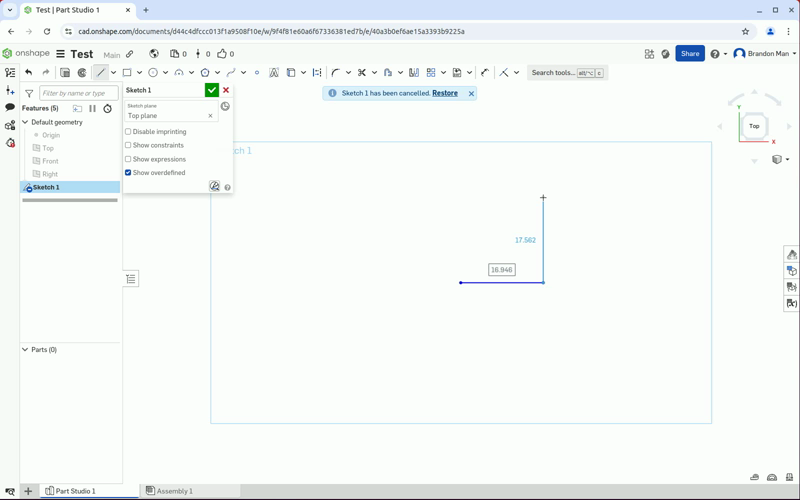
click(543, 197)
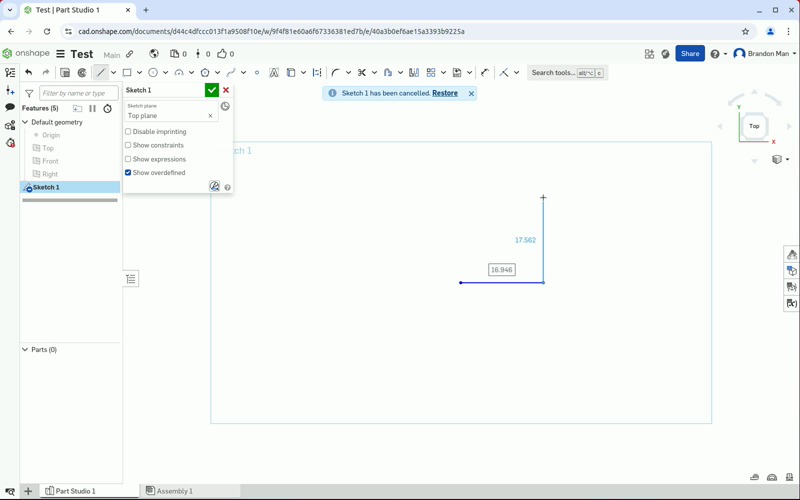
key_up(shift)
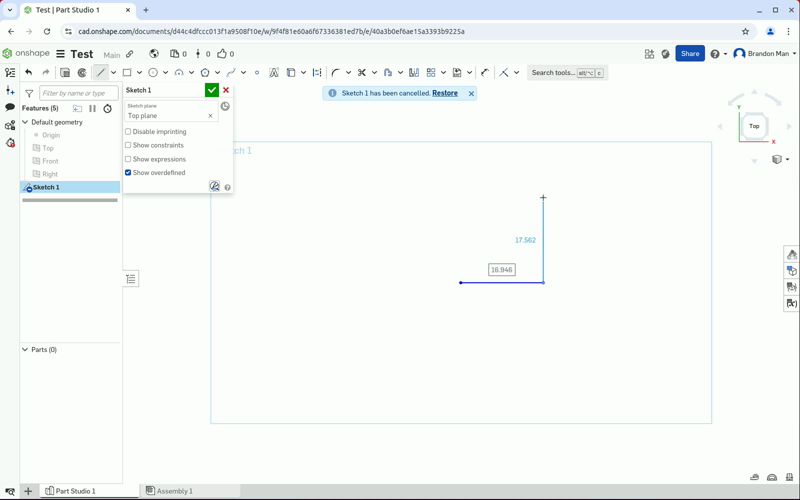
key_down(shift)
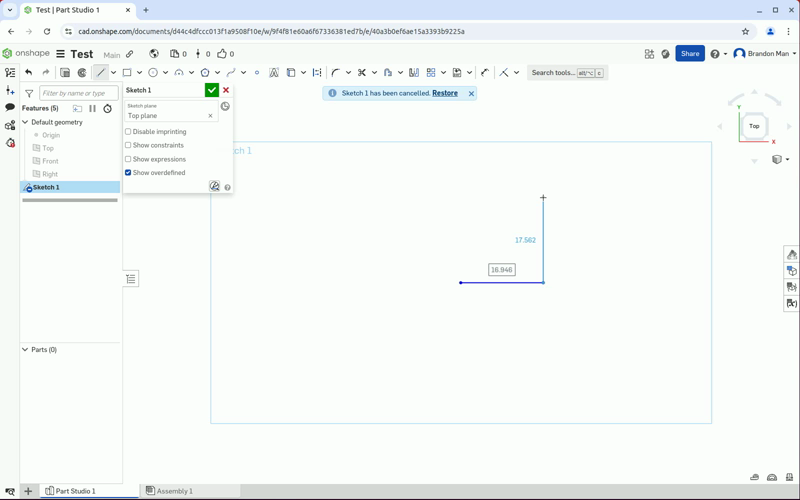
mouse_move(460, 197)
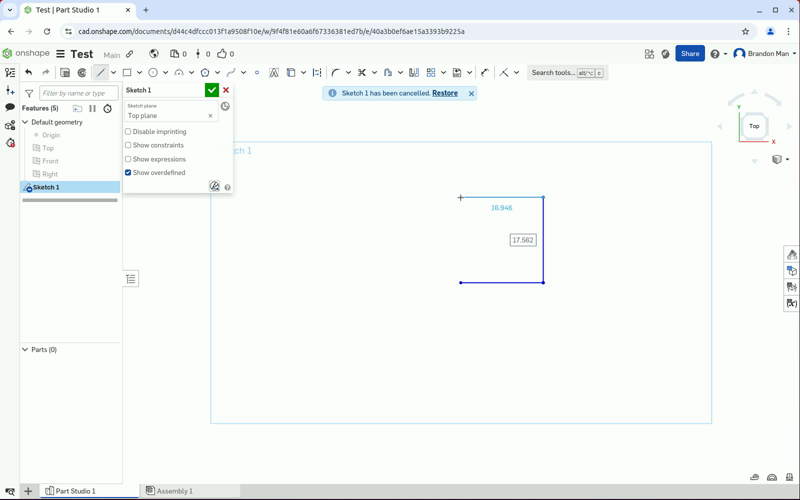
click(460, 197)
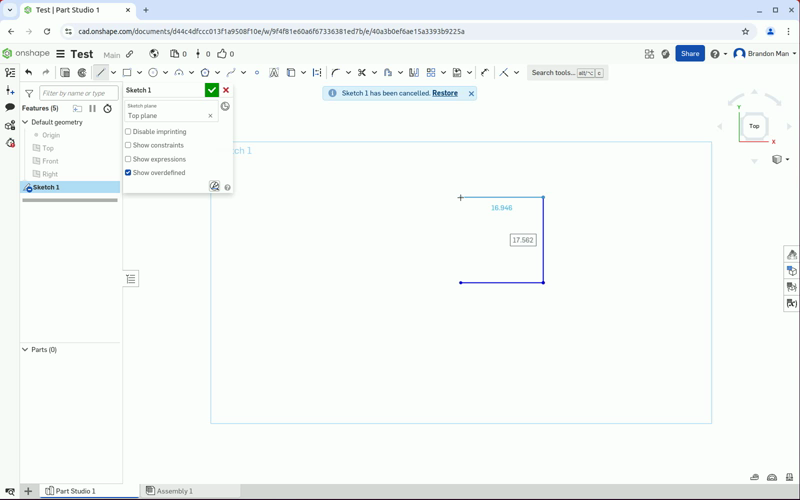
key_up(shift)
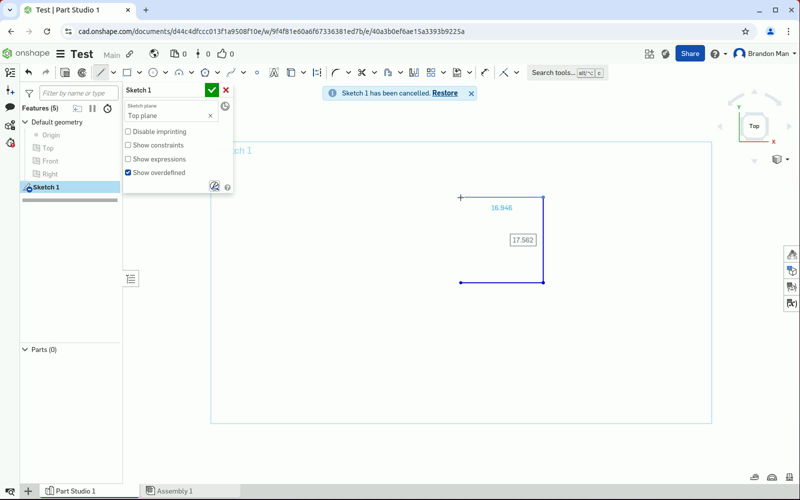
key_down(shift)
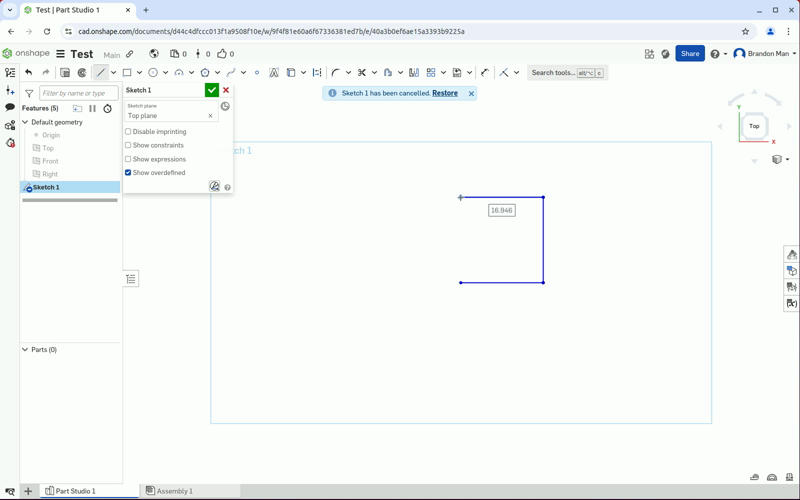
mouse_move(460, 282)
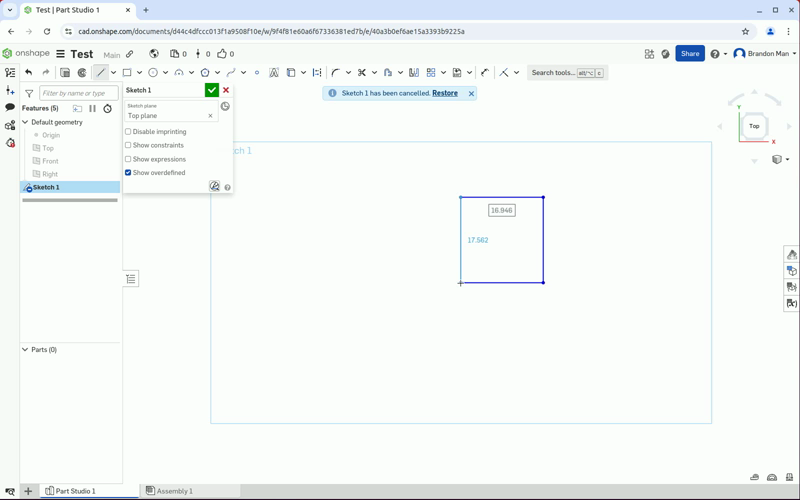
key_up(shift)
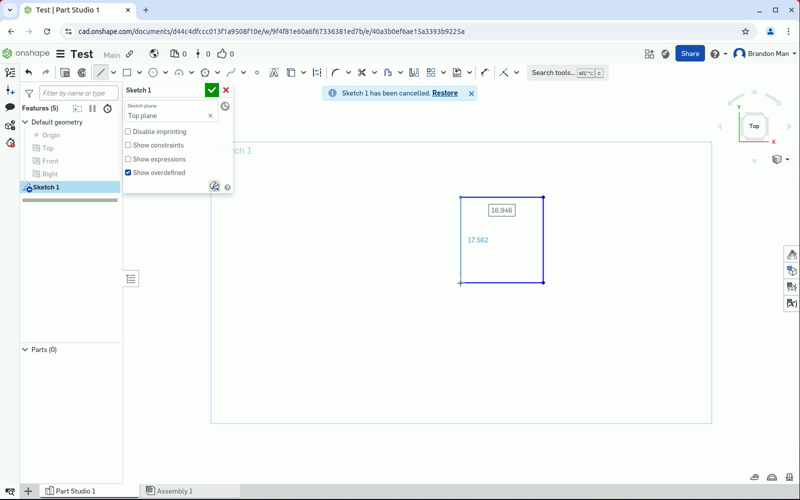
click(460, 282)
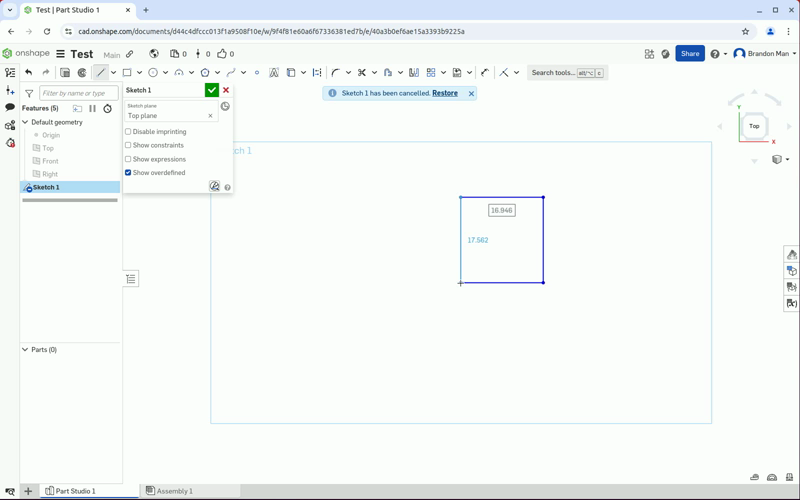
key(esc)
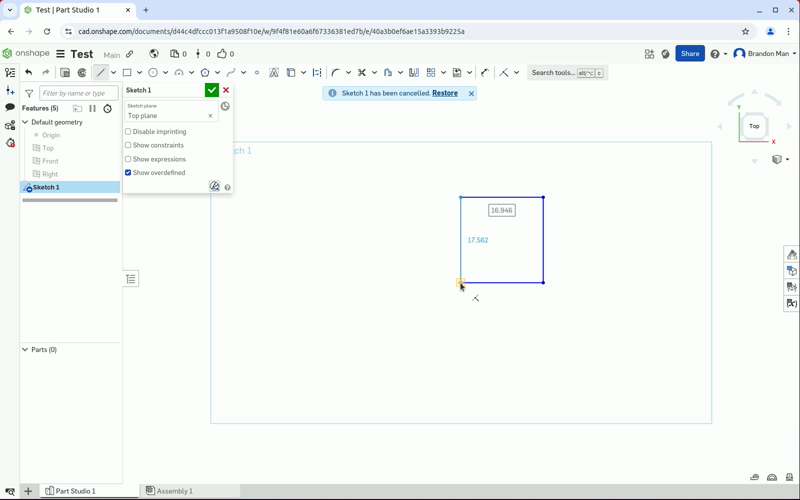
mouse_move(509, 275)
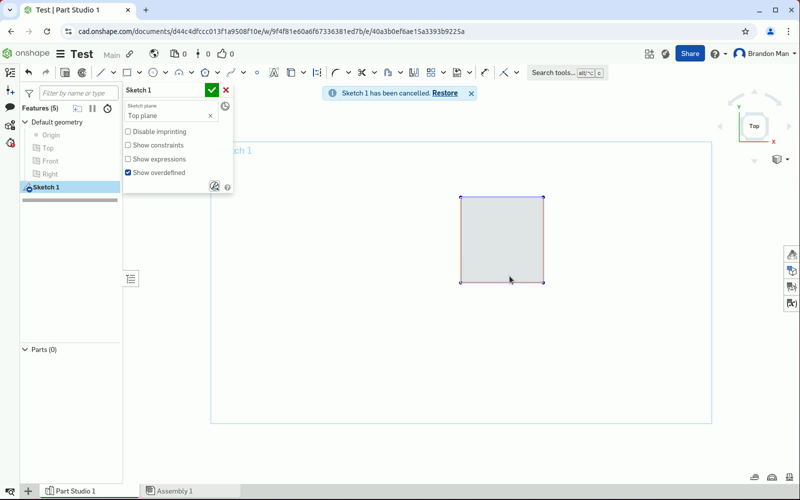
click(509, 275)
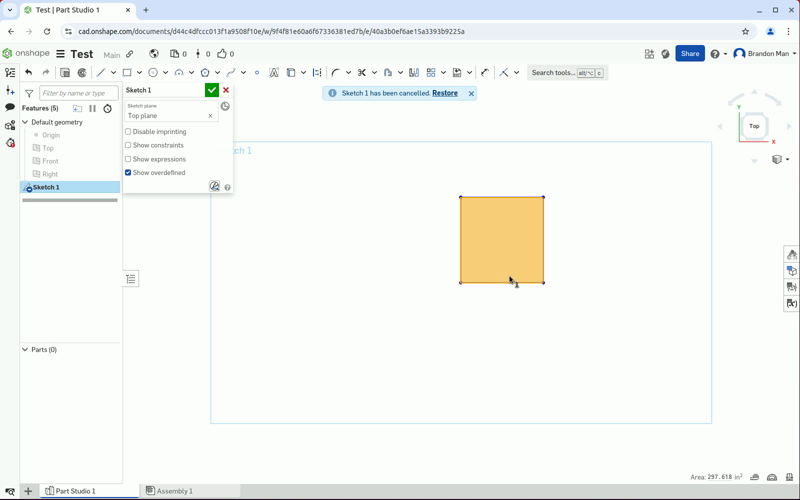
mouse_move(73, 352)
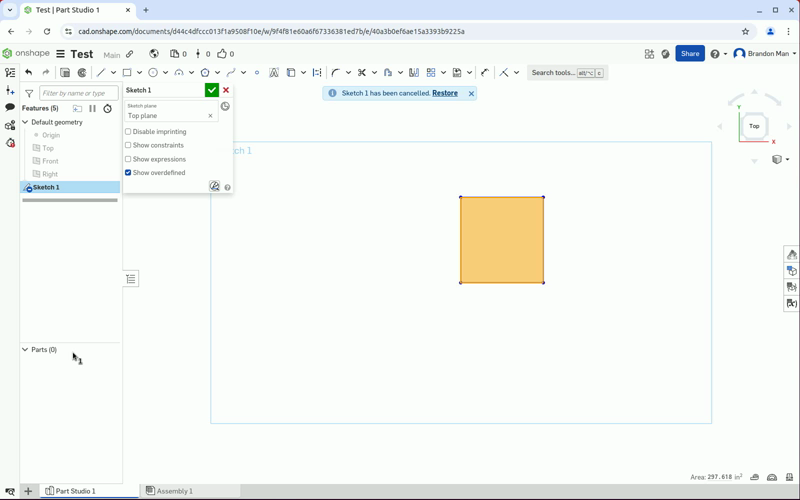
key(shift+y)
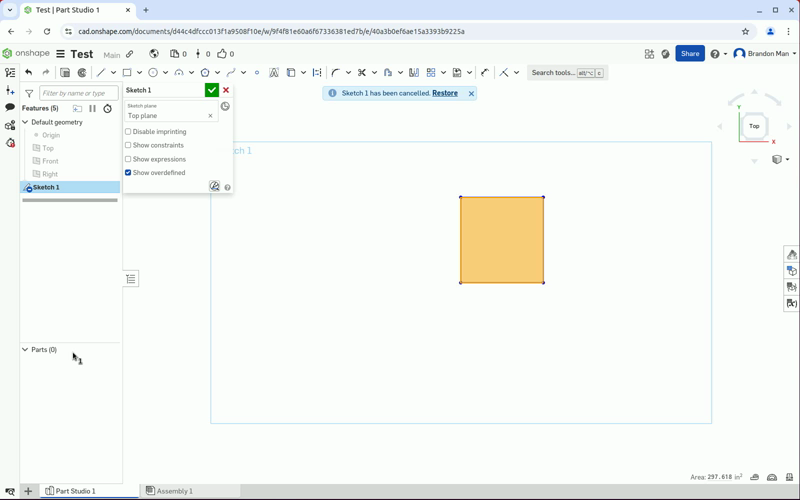
key(shift+e)
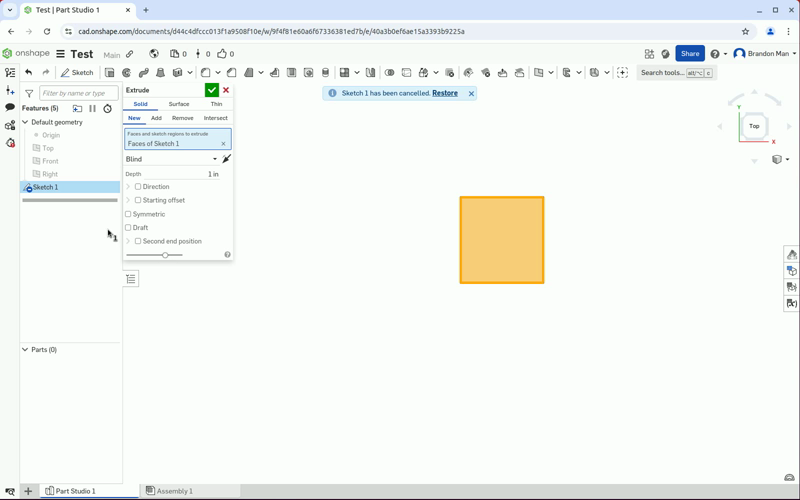
mouse_move(143, 106)
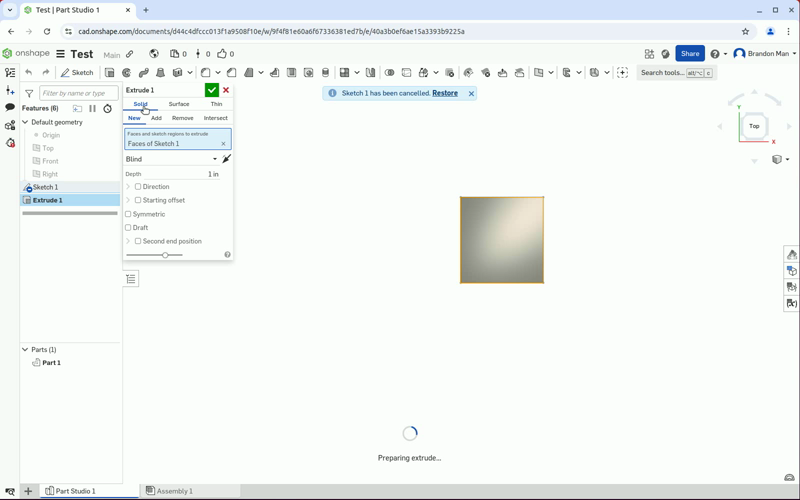
click(143, 106)
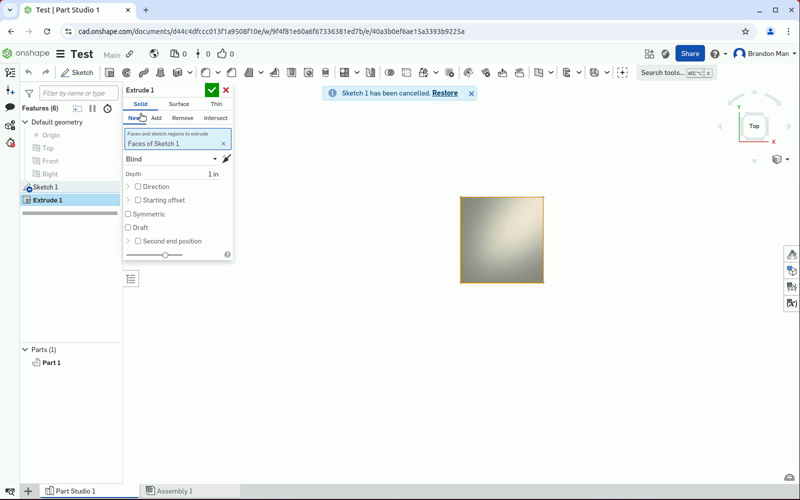
mouse_move(137, 120)
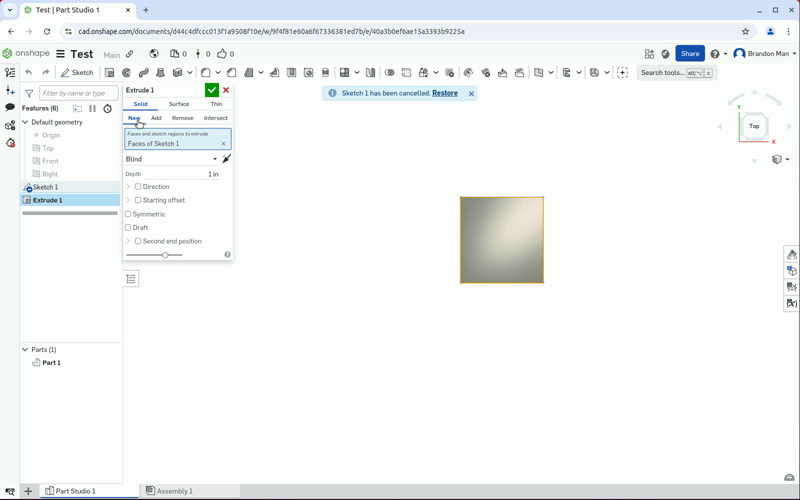
click(137, 120)
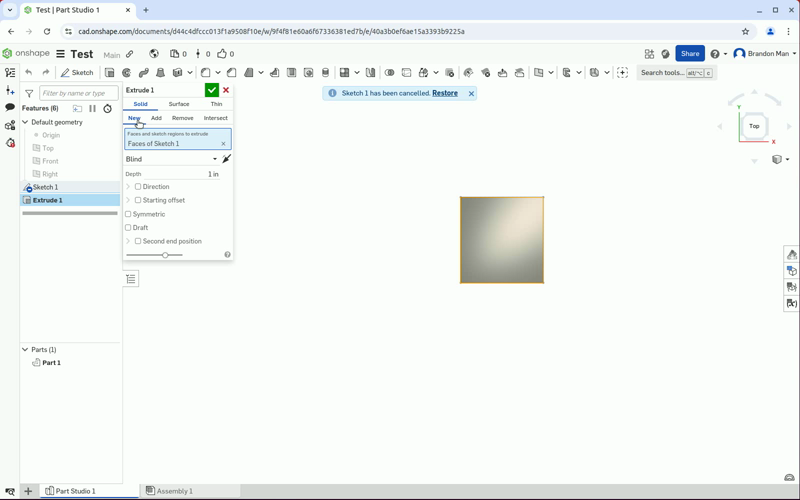
key(tab, 4)
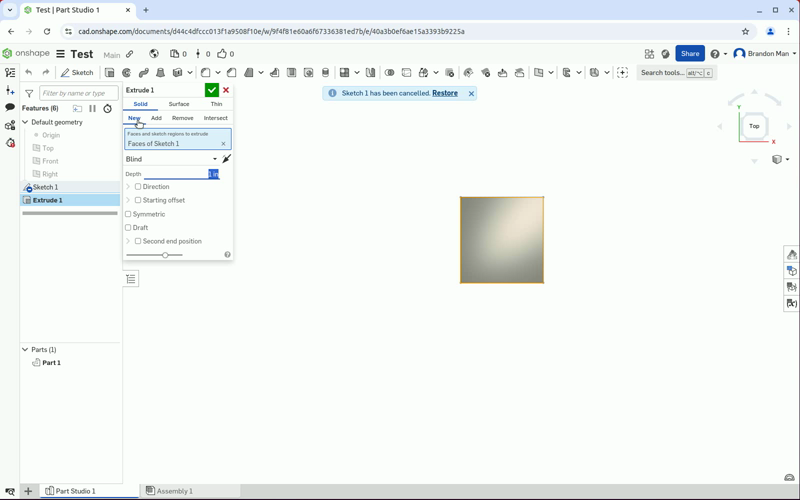
text(2.166)
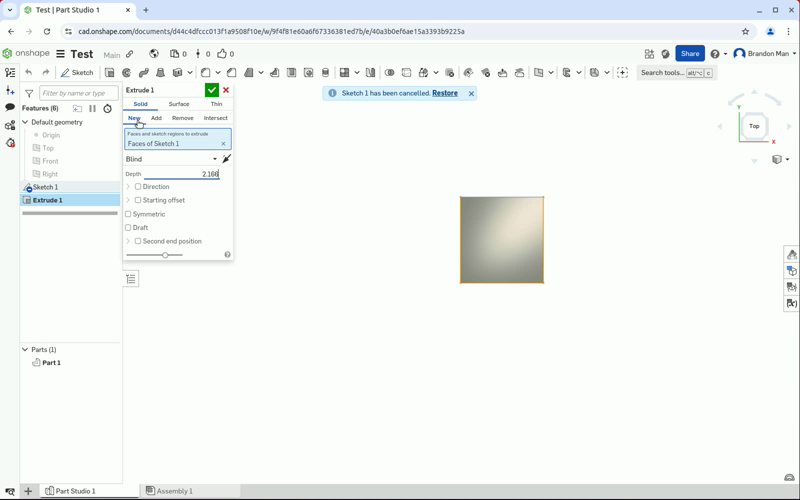
key(enter)
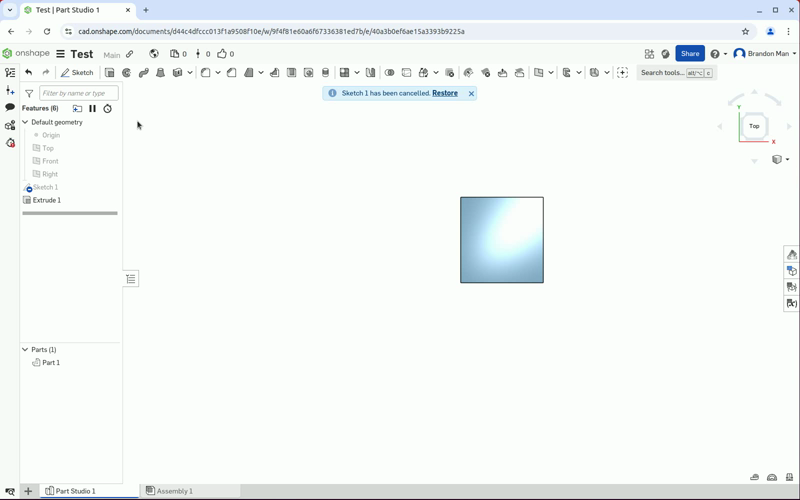
key(shift+h)
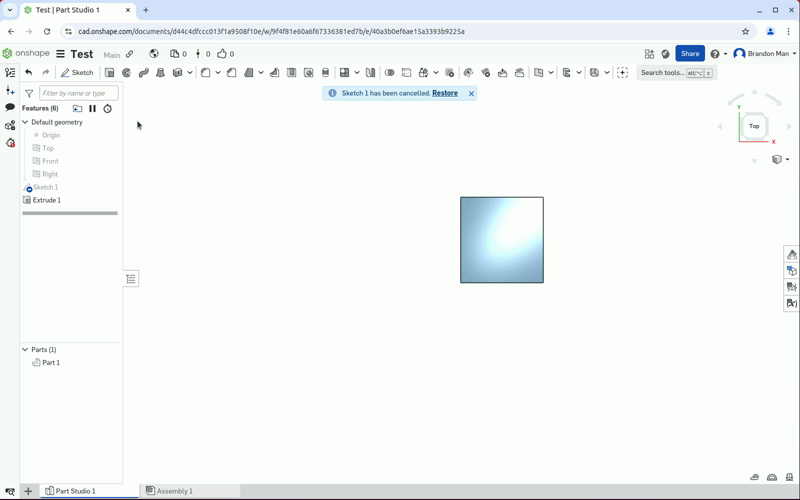
key(shift+h)
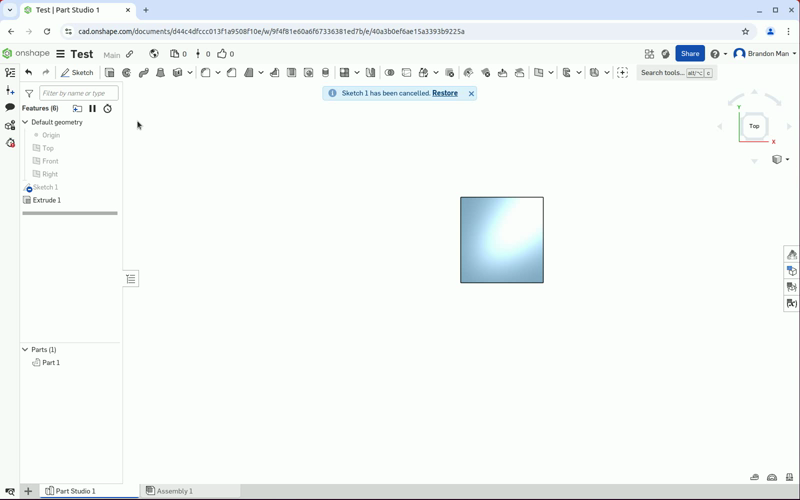
mouse_move(73, 189)
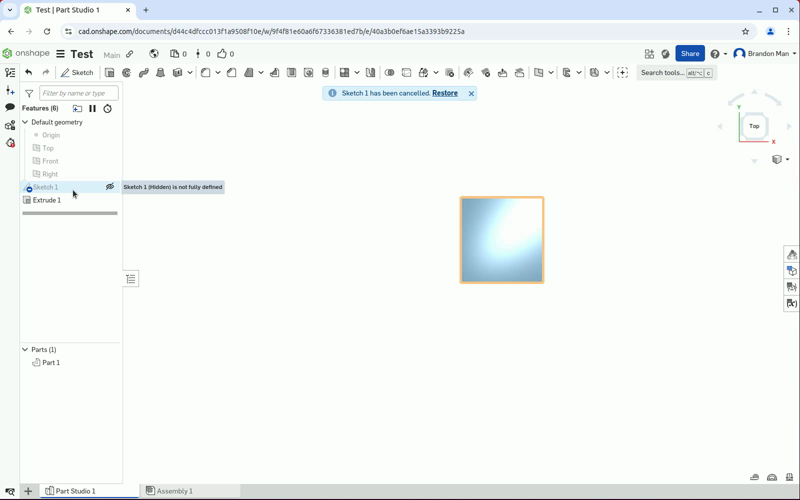
click(73, 189)
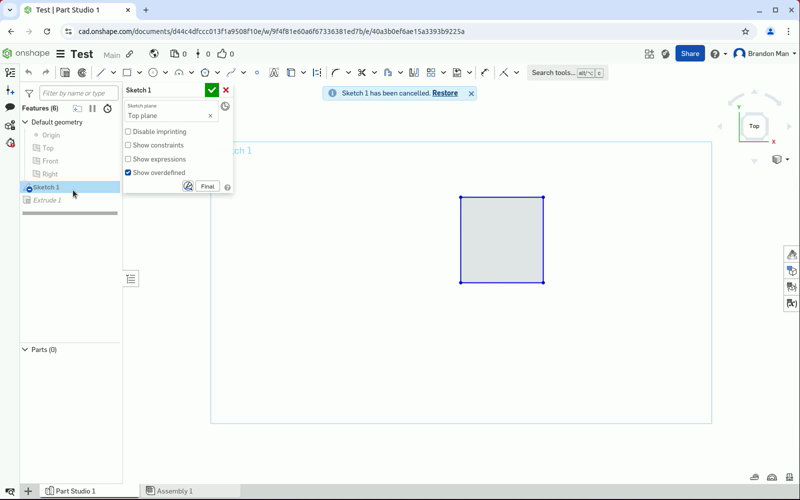
mouse_move(229, 92)
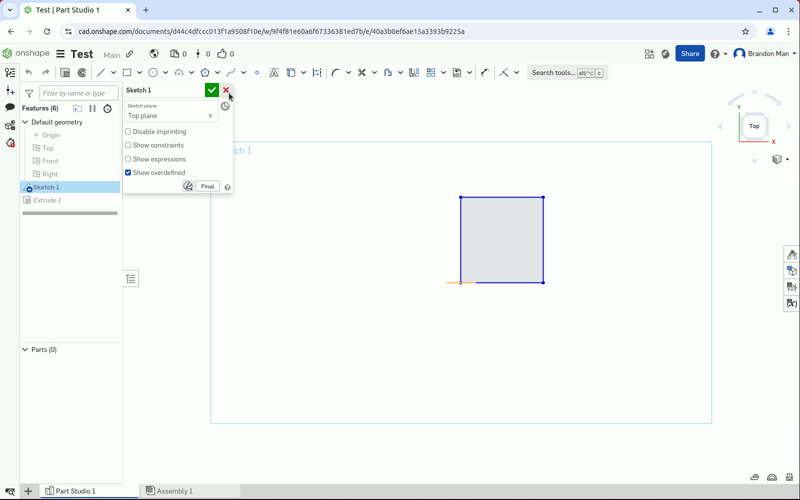
click(229, 92)
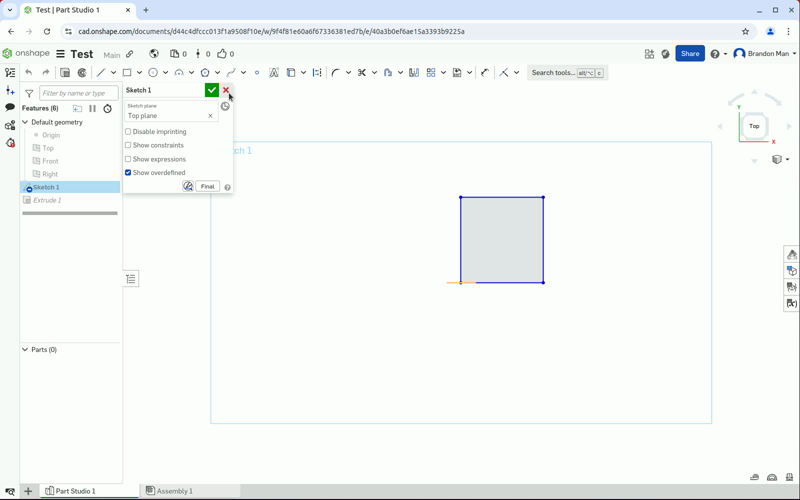
key(shift+s)
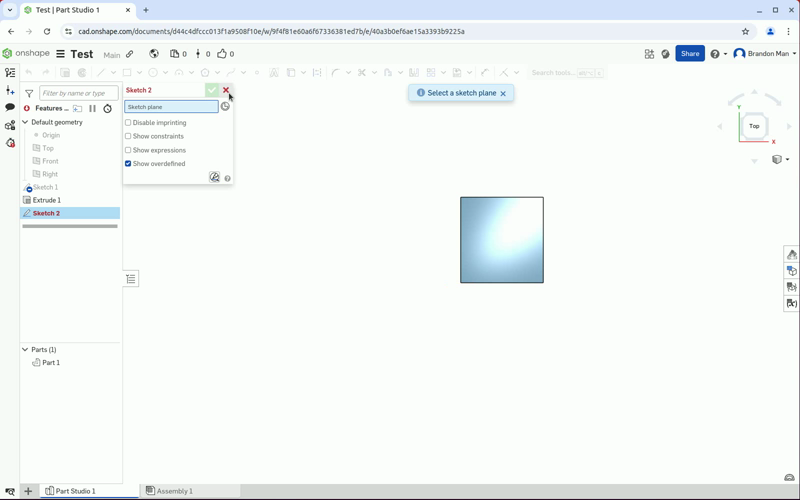
mouse_move(73, 150)
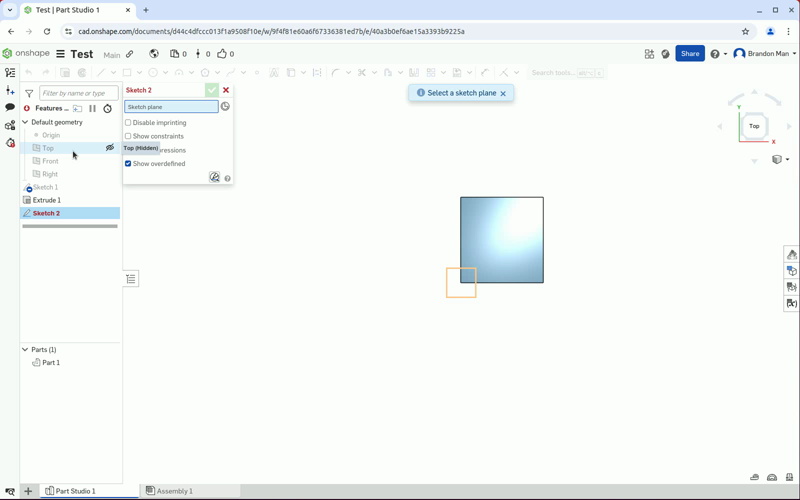
click(73, 150)
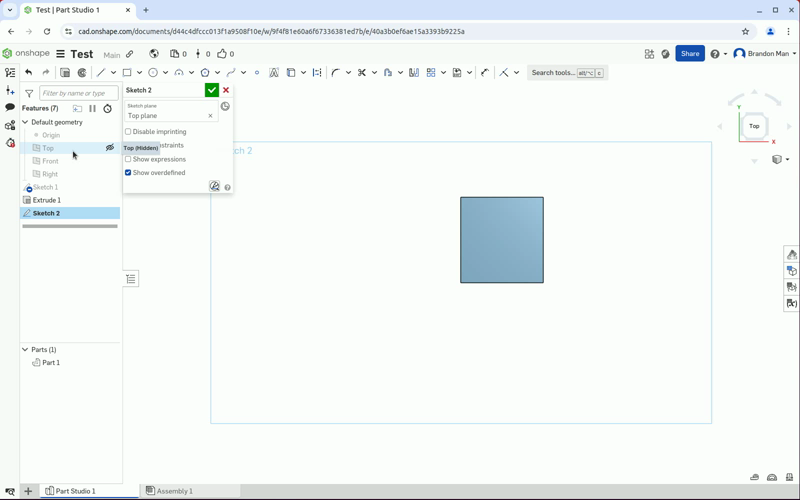
mouse_move(73, 352)
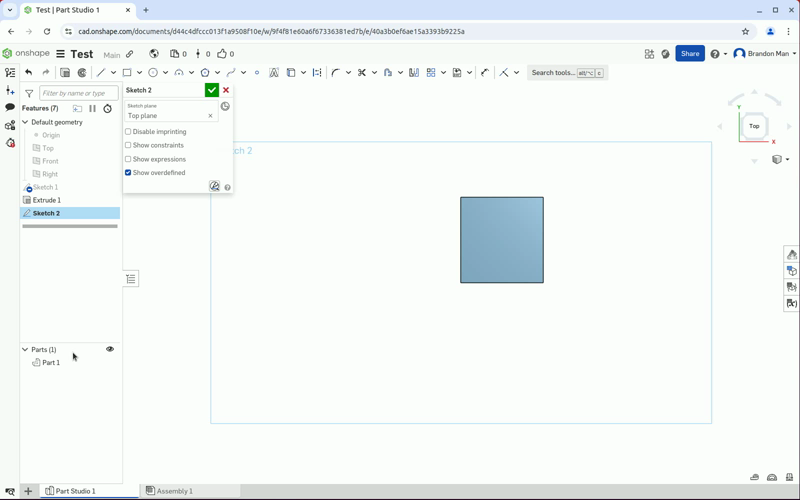
key(y)
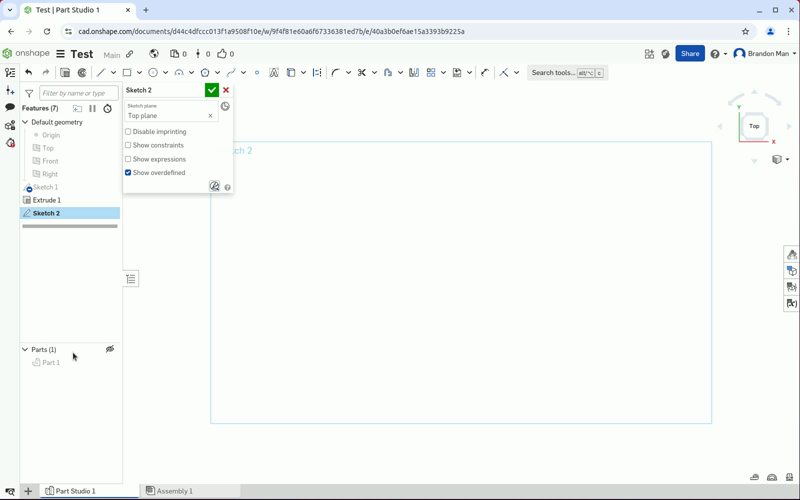
key(l)
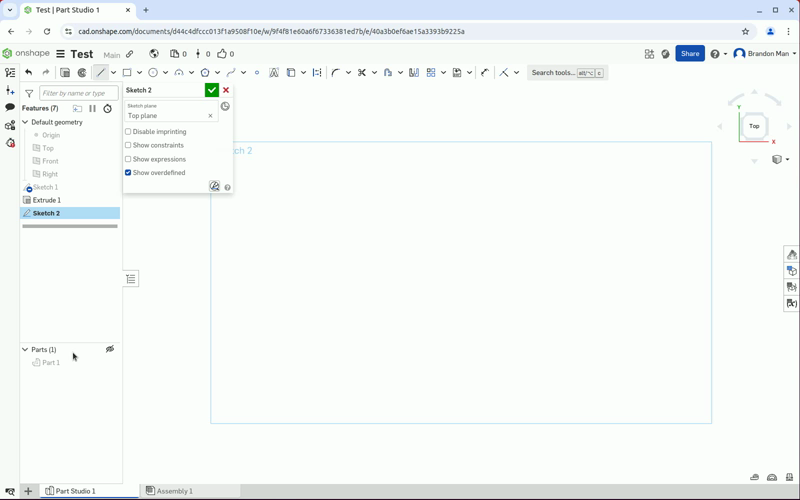
key_down(shift)
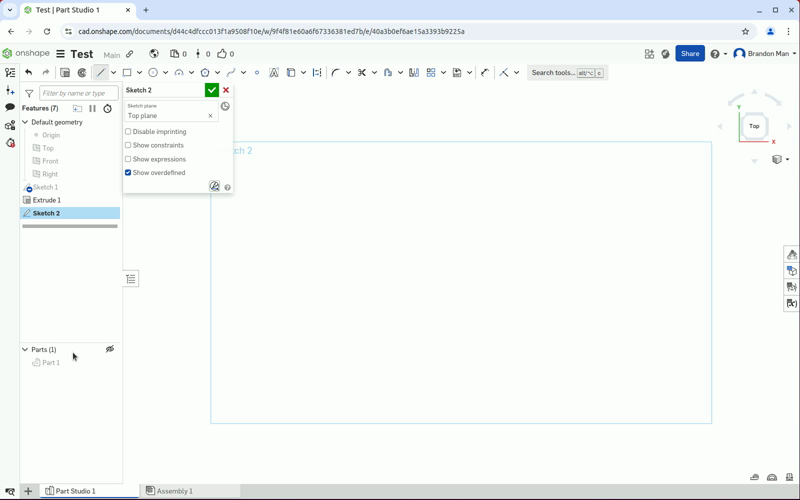
mouse_move(397, 282)
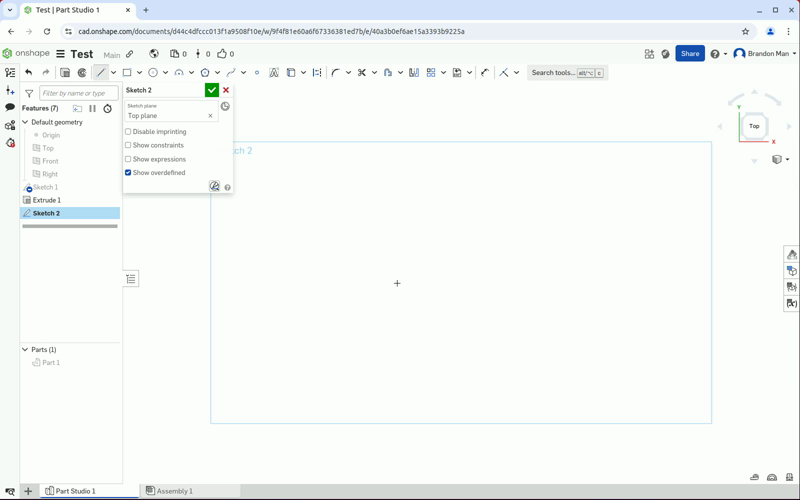
click(397, 282)
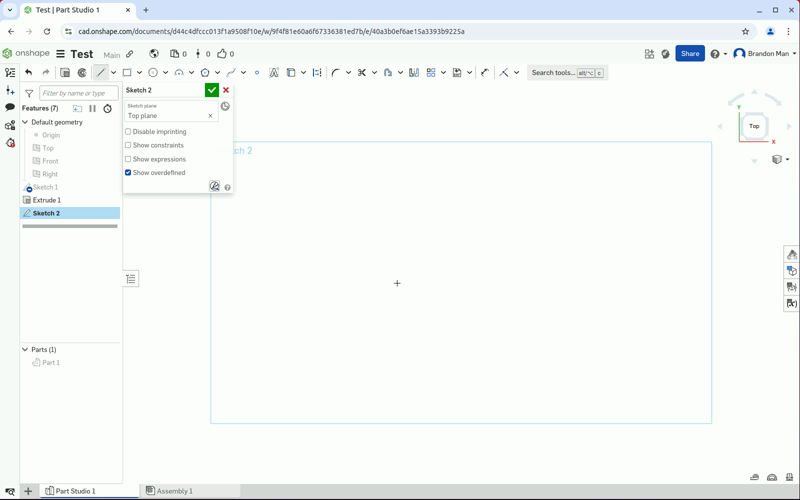
key_up(shift)
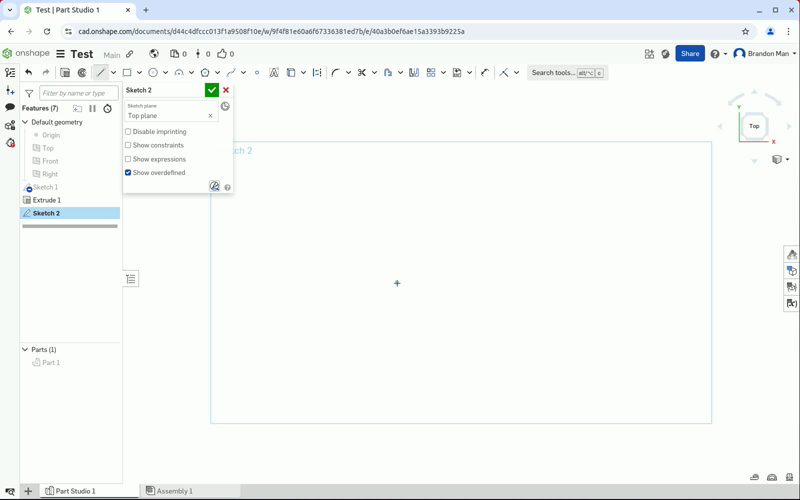
key_down(shift)
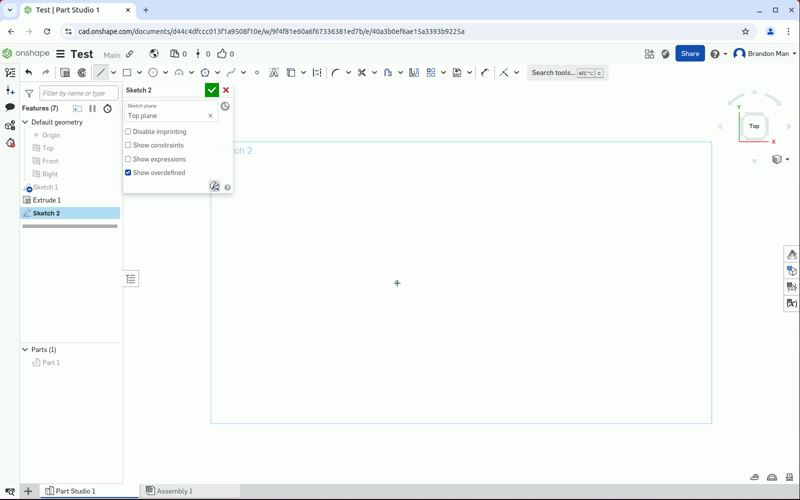
mouse_move(460, 282)
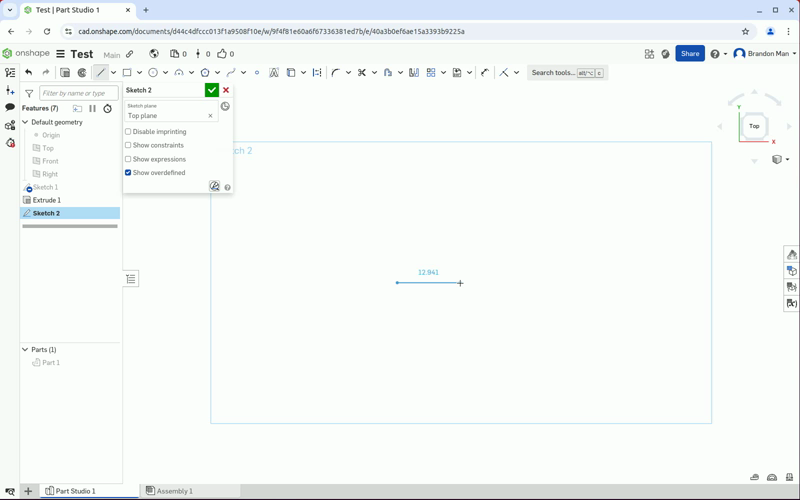
click(460, 282)
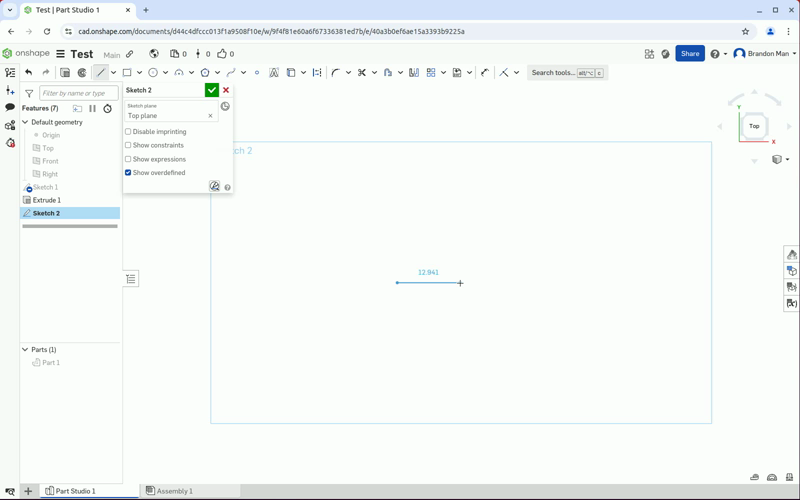
key_up(shift)
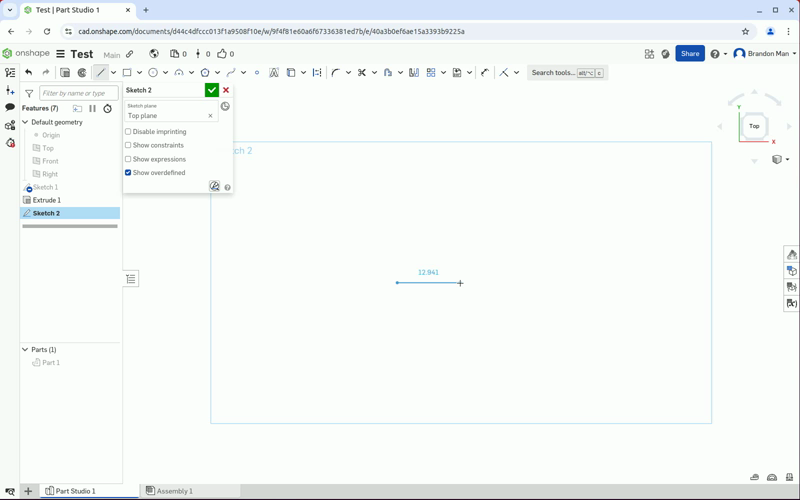
key_down(shift)
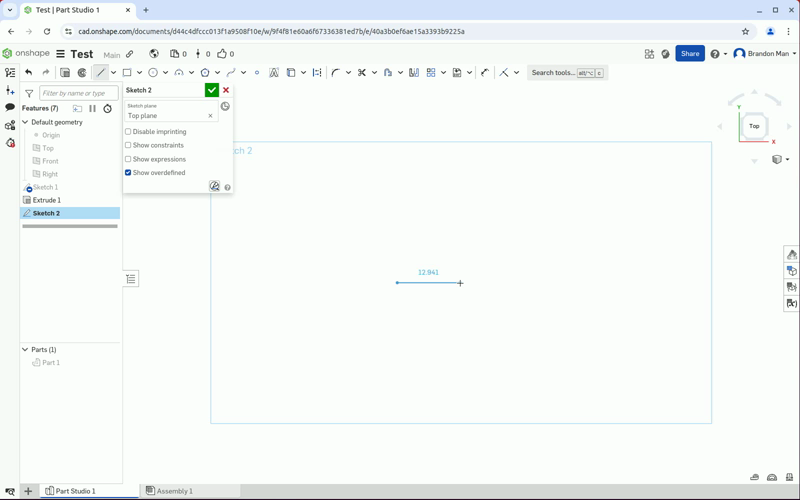
mouse_move(460, 197)
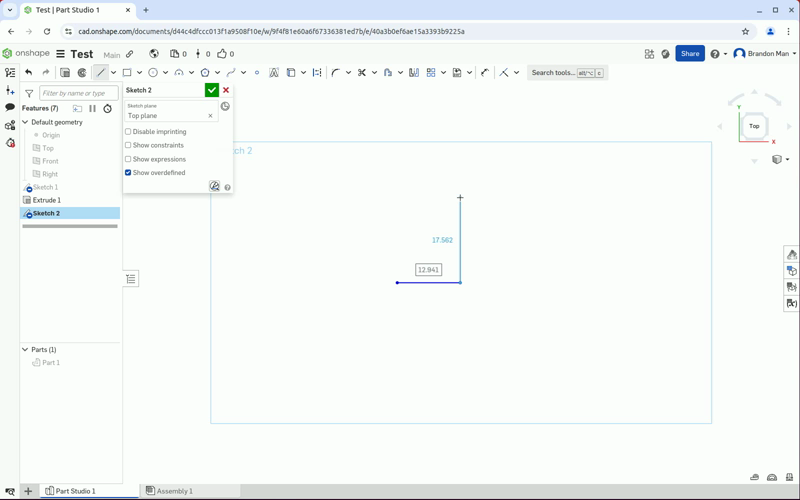
click(460, 197)
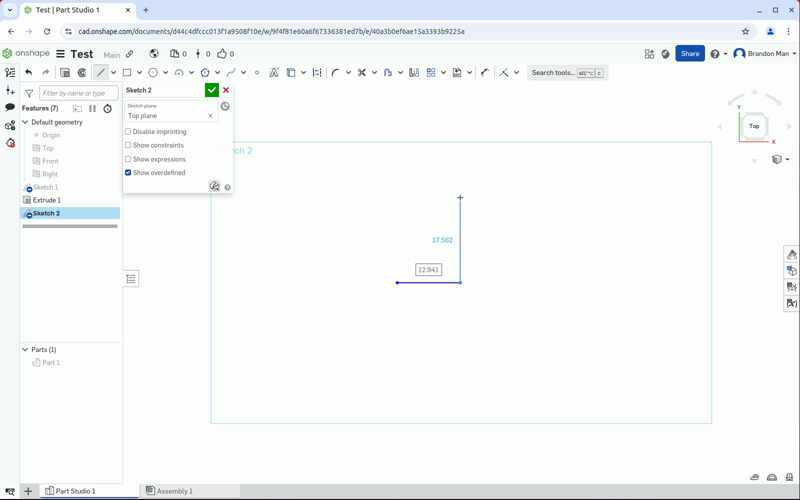
key_up(shift)
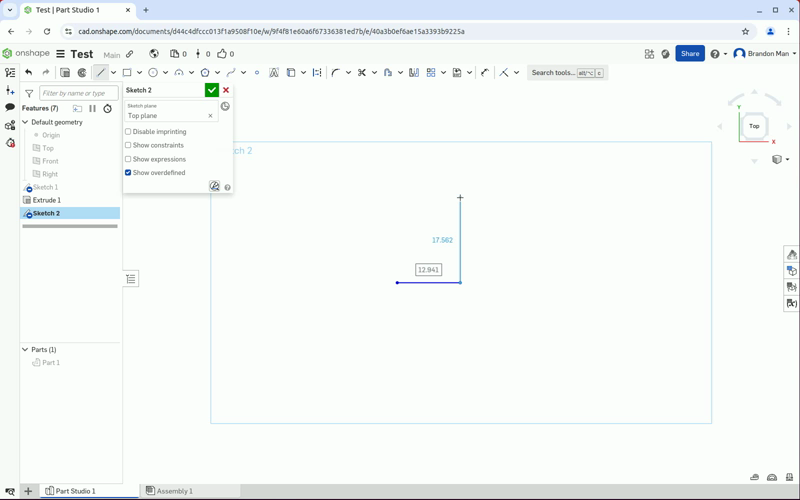
key_down(shift)
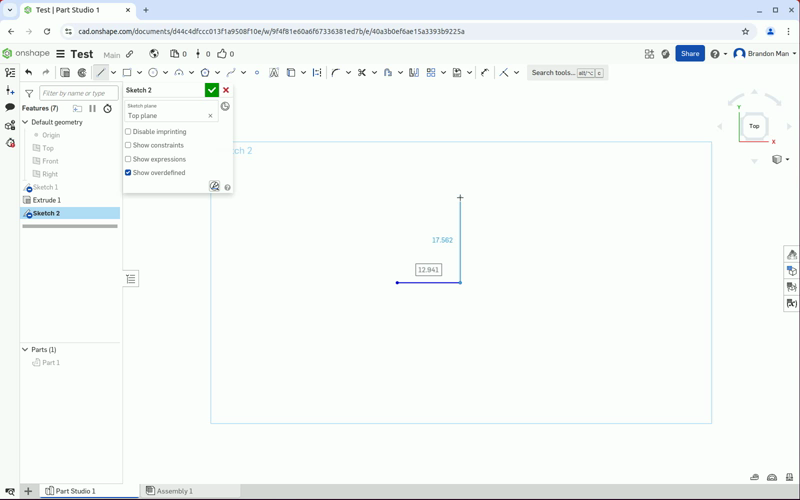
mouse_move(490, 197)
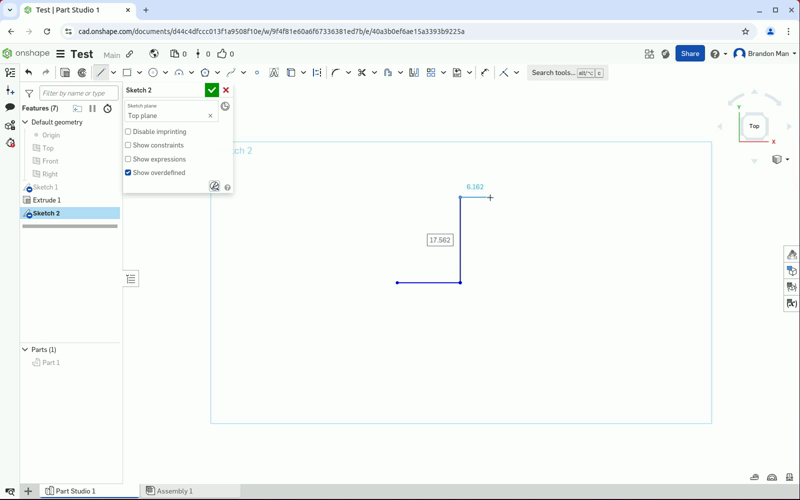
mouse_move(460, 192)
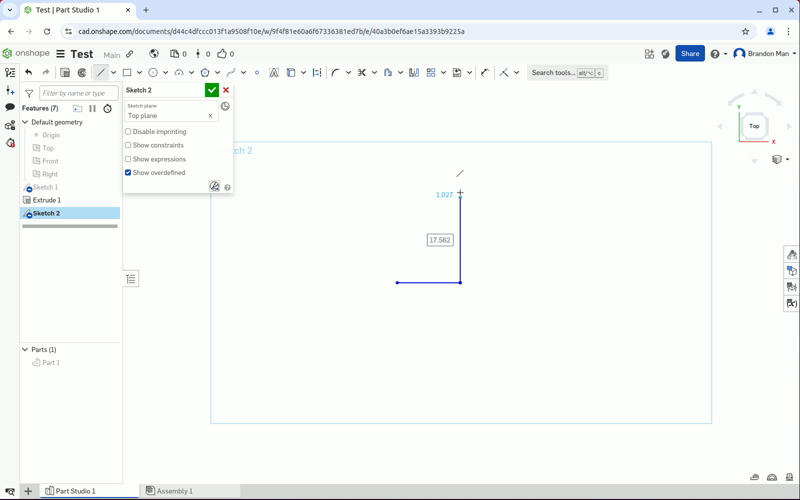
scroll(6)
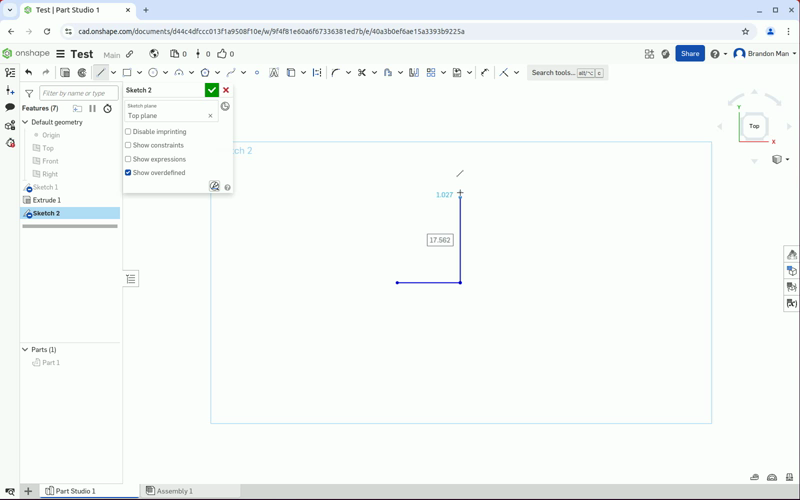
scroll(6)
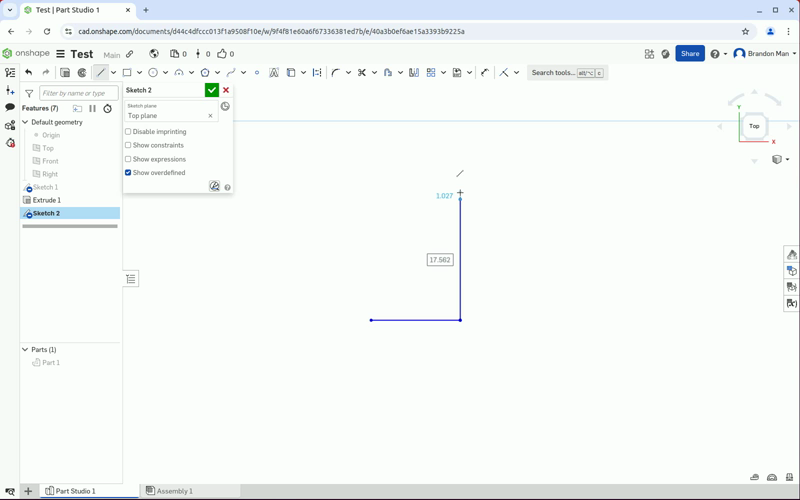
scroll(6)
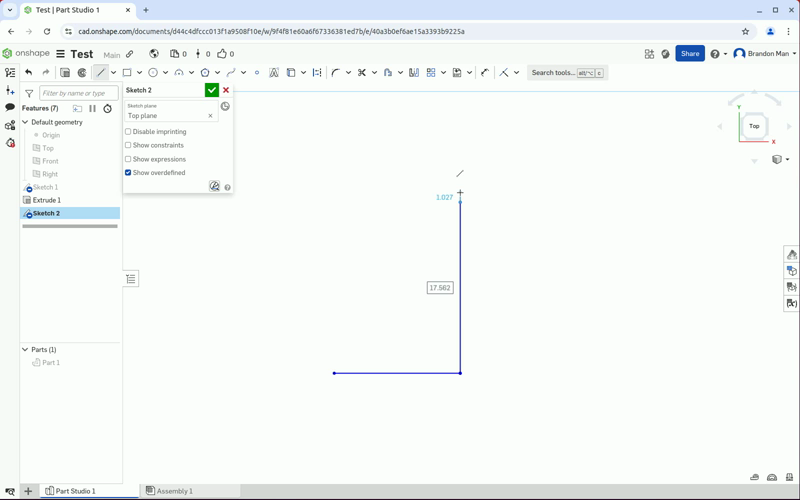
scroll(6)
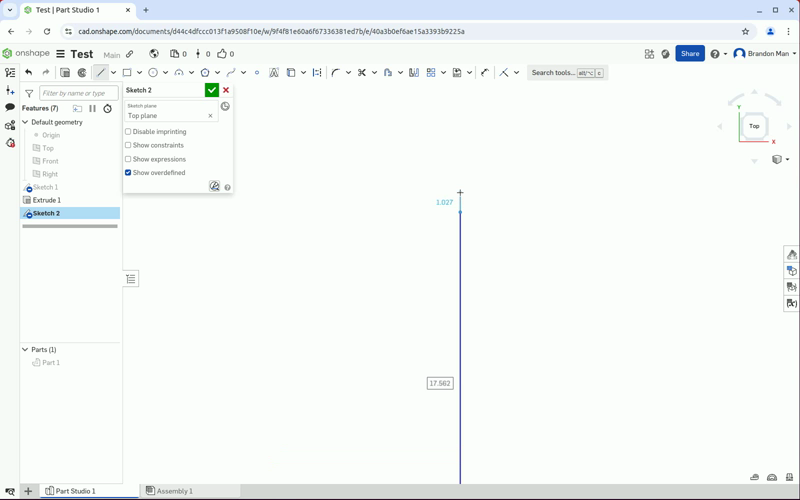
scroll(6)
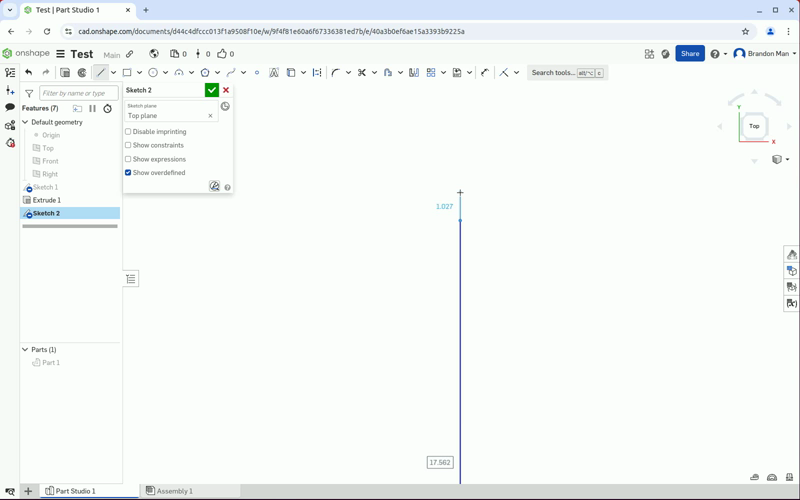
scroll(6)
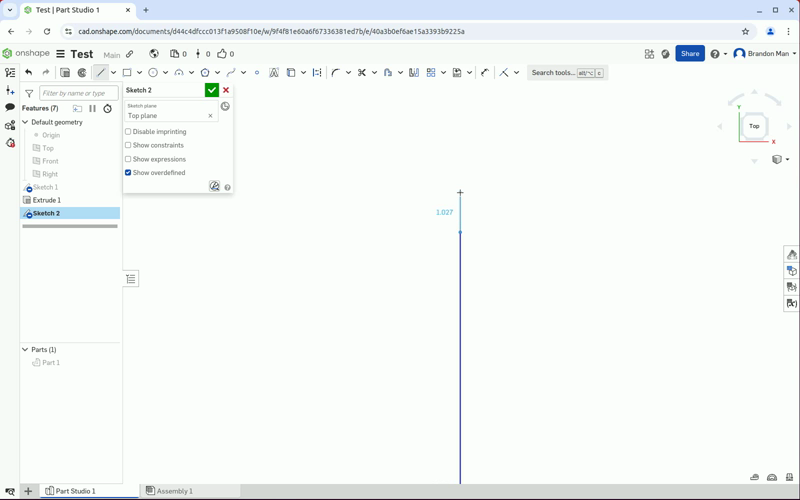
scroll(6)
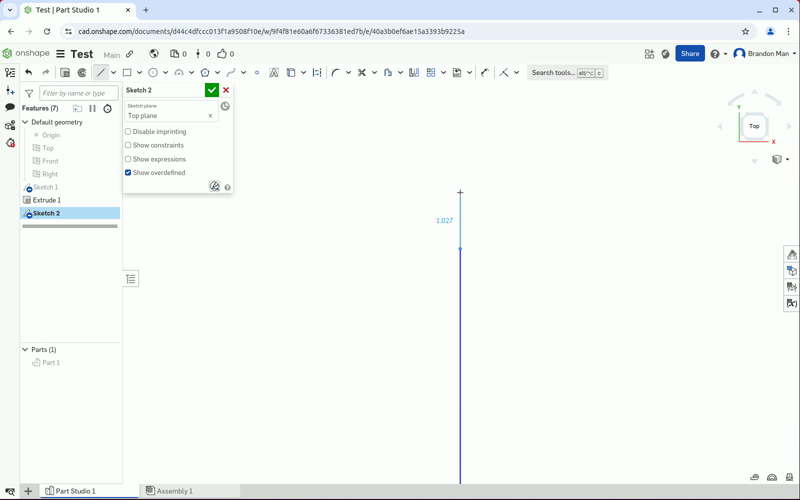
click(460, 192)
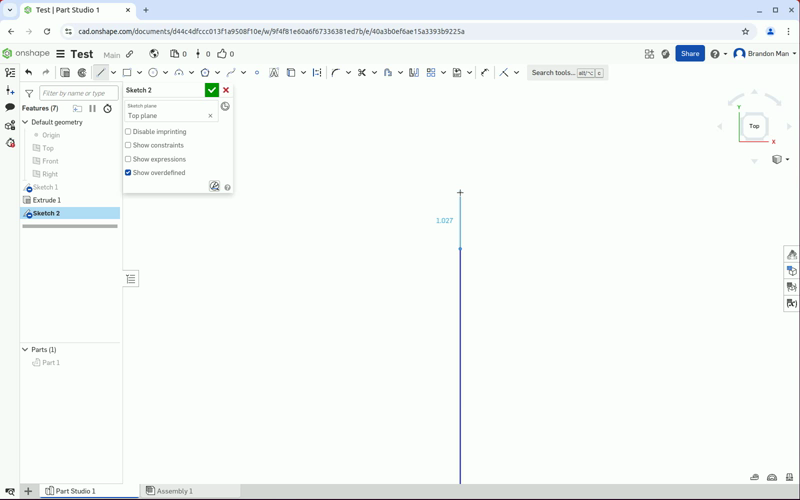
scroll(-6)
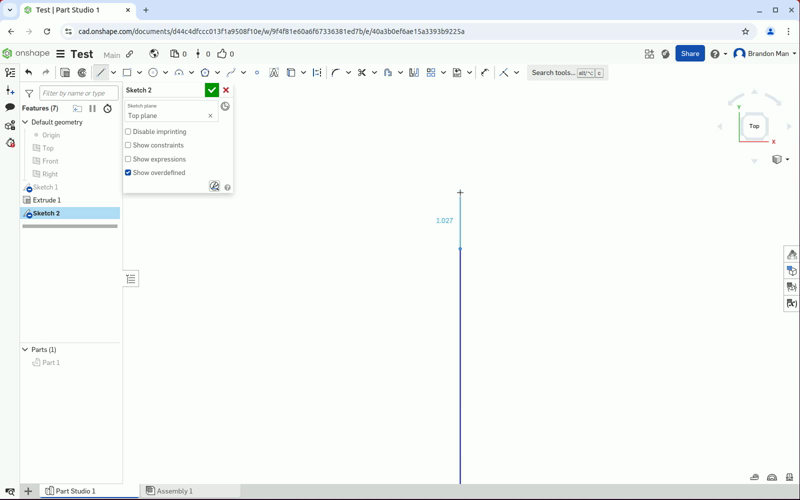
scroll(-6)
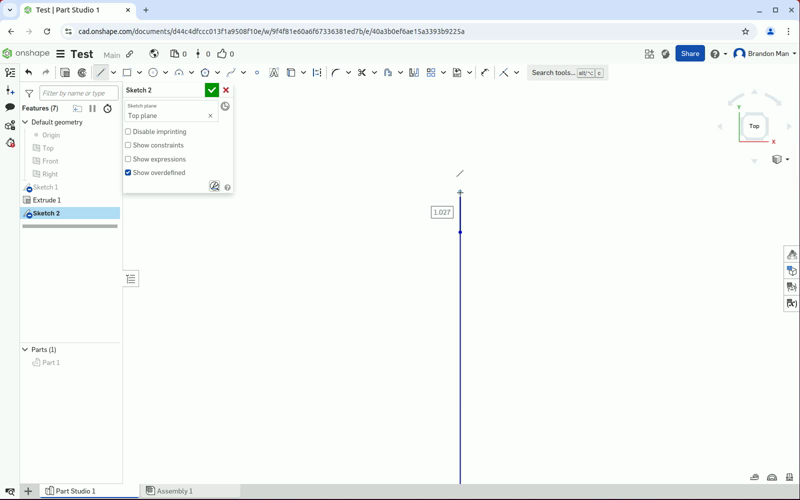
scroll(-6)
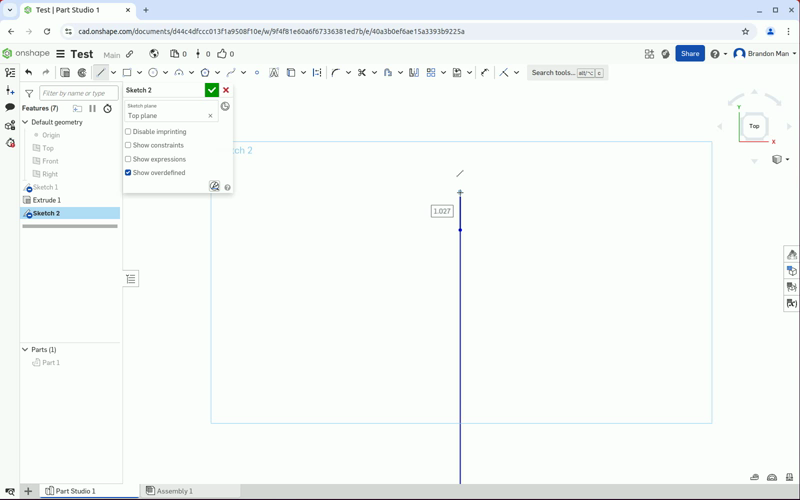
scroll(-6)
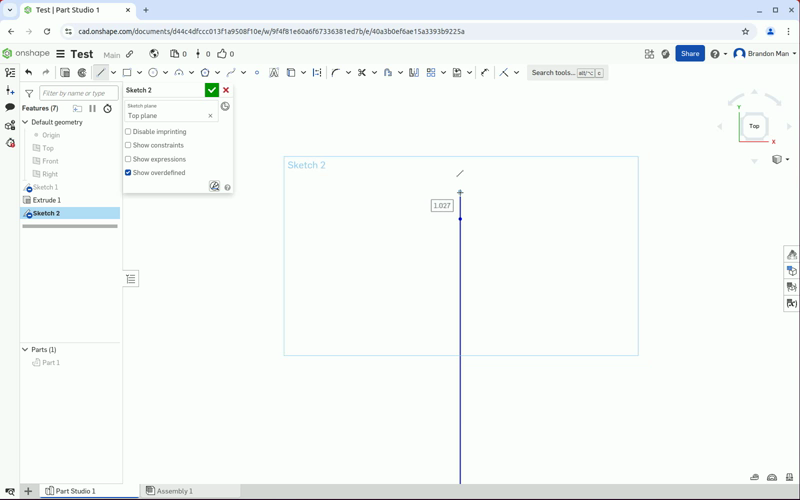
scroll(-6)
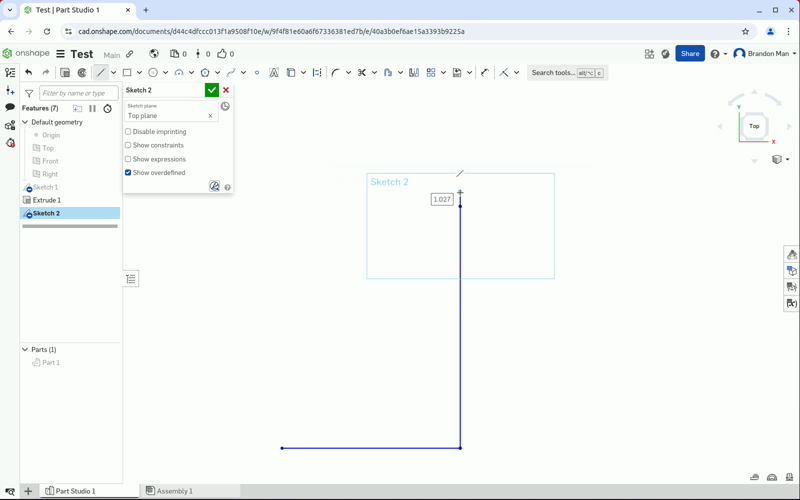
scroll(-6)
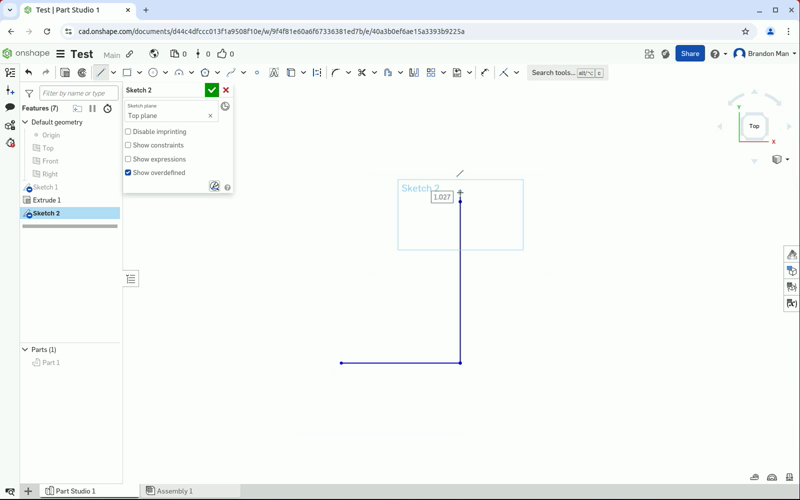
scroll(-6)
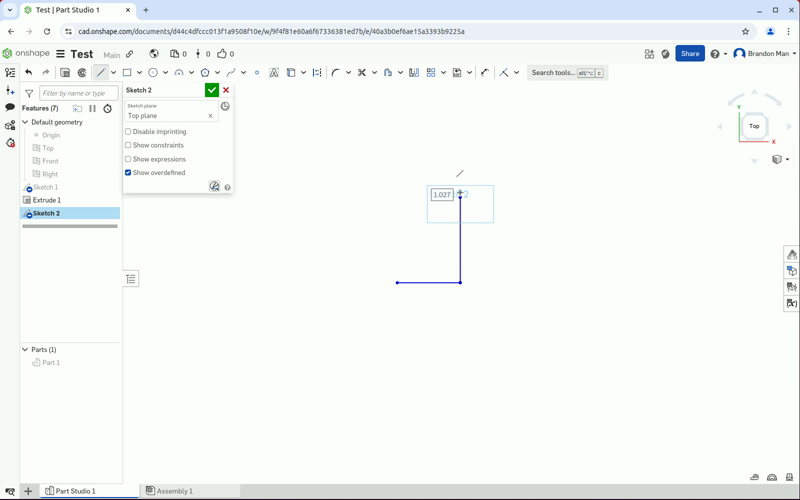
key_up(shift)
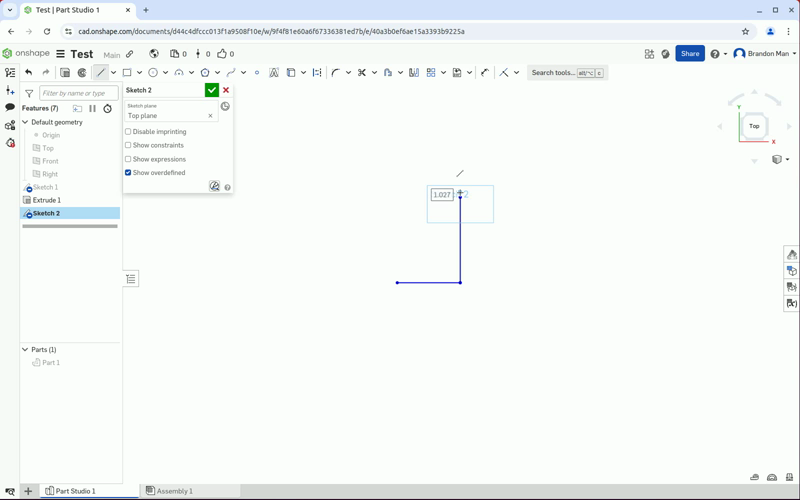
key_down(shift)
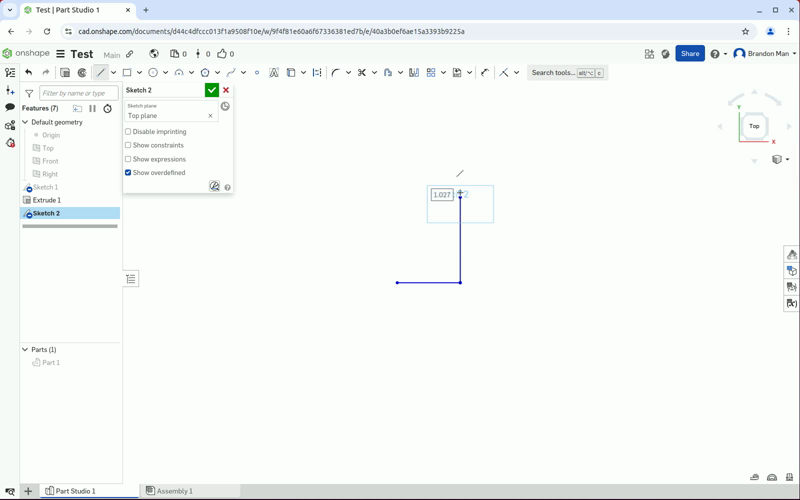
mouse_move(397, 192)
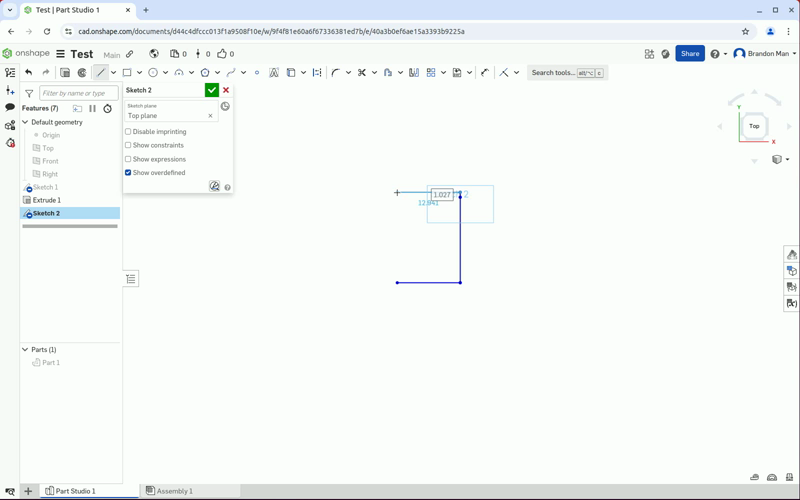
click(397, 192)
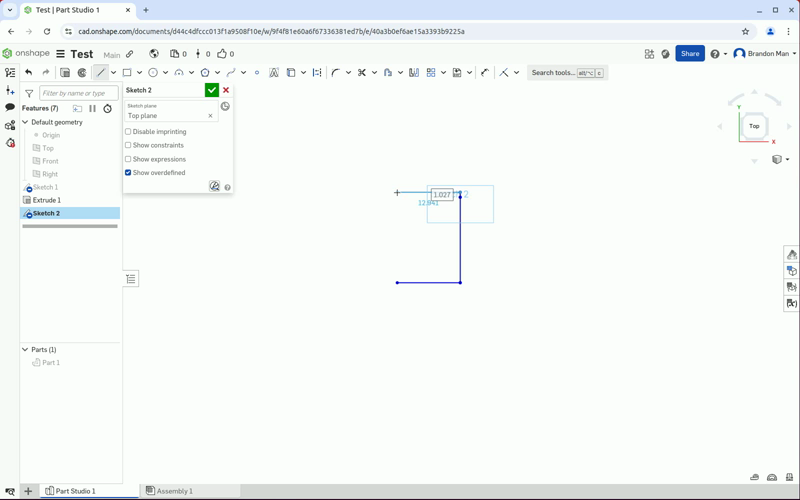
key_up(shift)
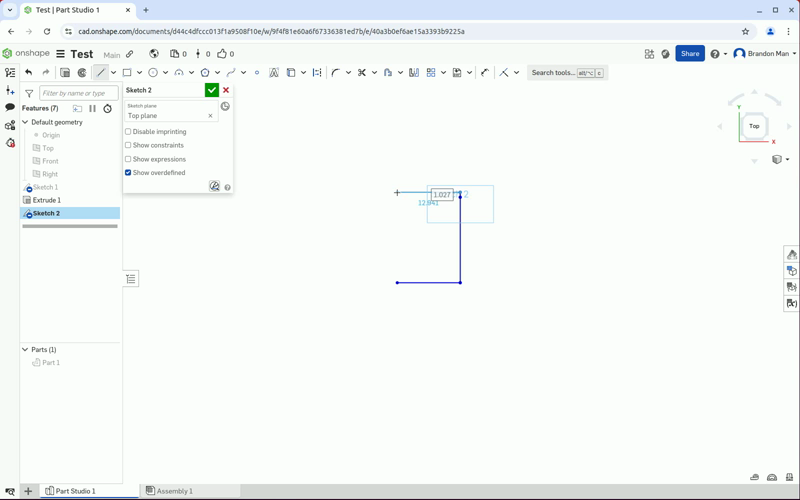
key_down(shift)
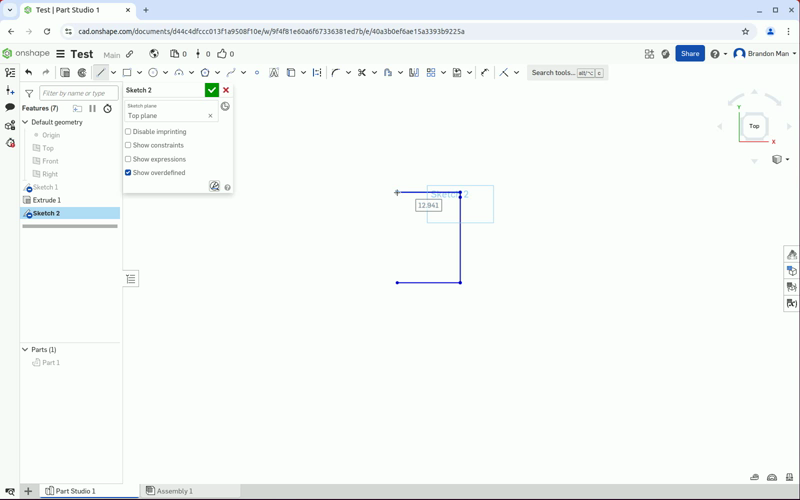
mouse_move(397, 282)
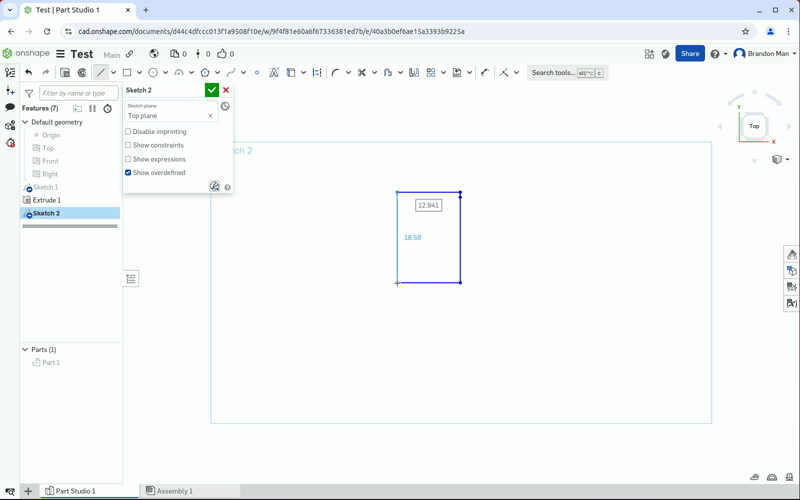
key_up(shift)
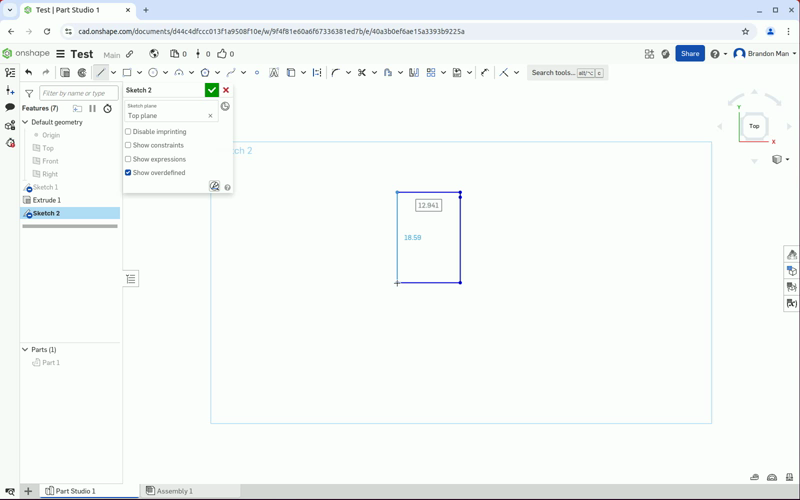
click(397, 282)
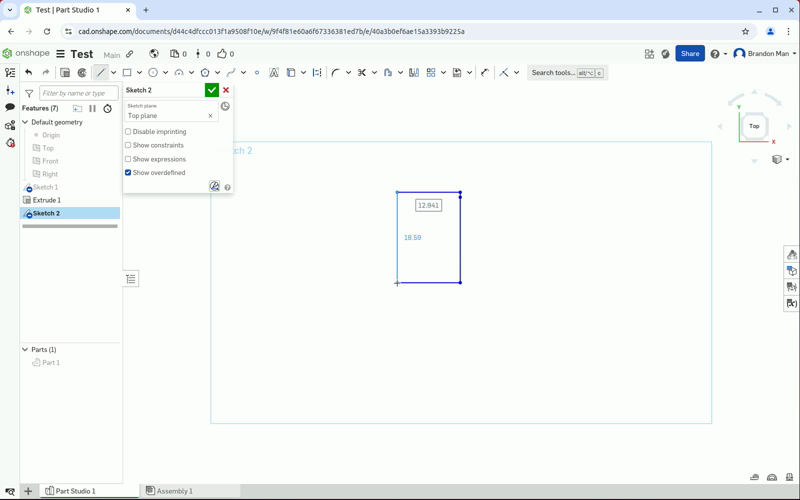
key(esc)
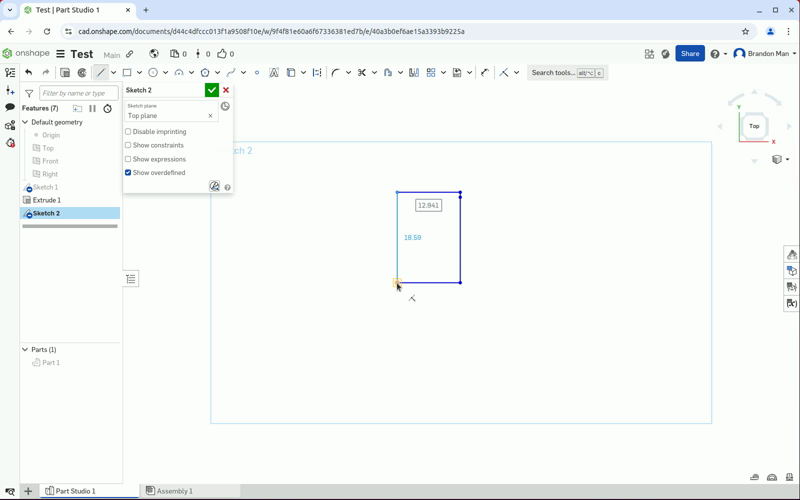
mouse_move(411, 260)
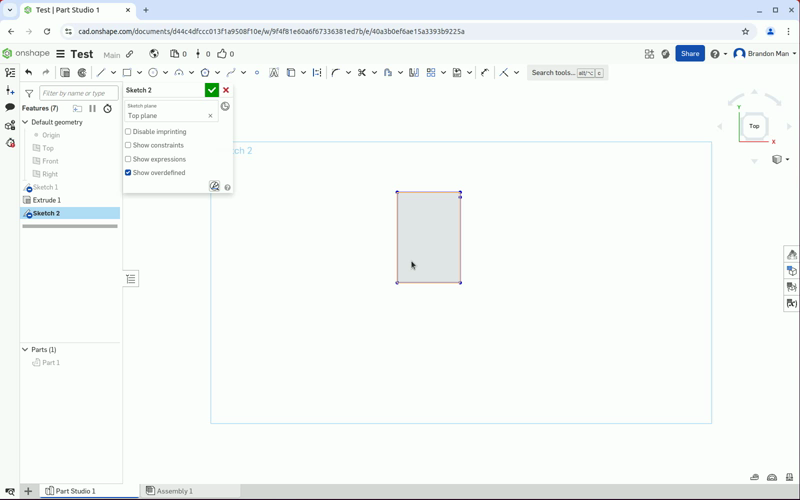
click(411, 260)
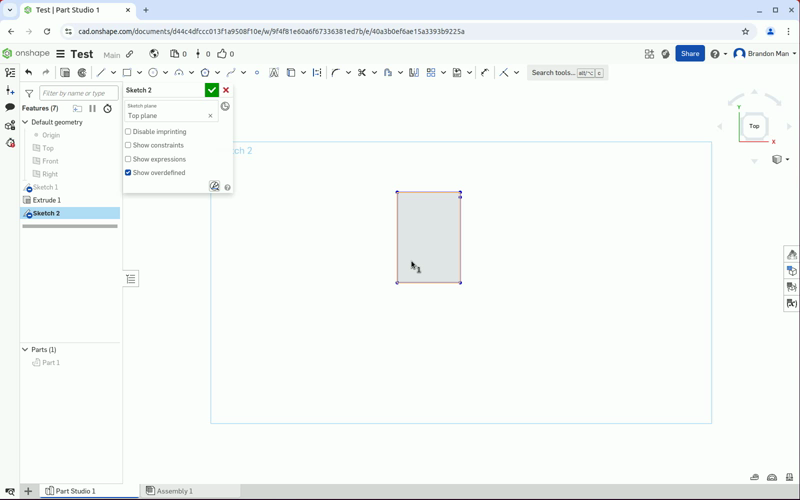
mouse_move(73, 352)
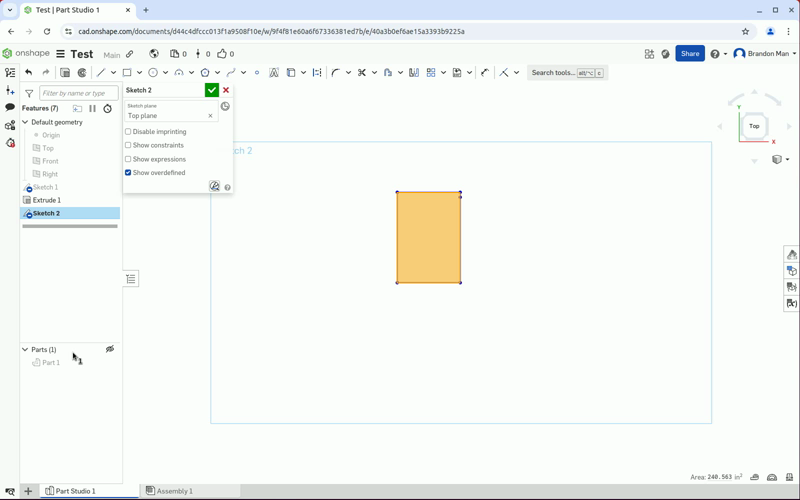
key(shift+y)
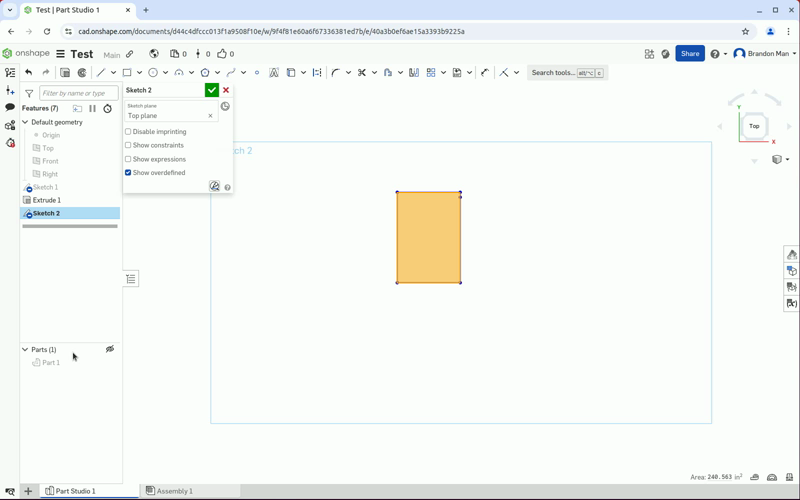
key(shift+e)
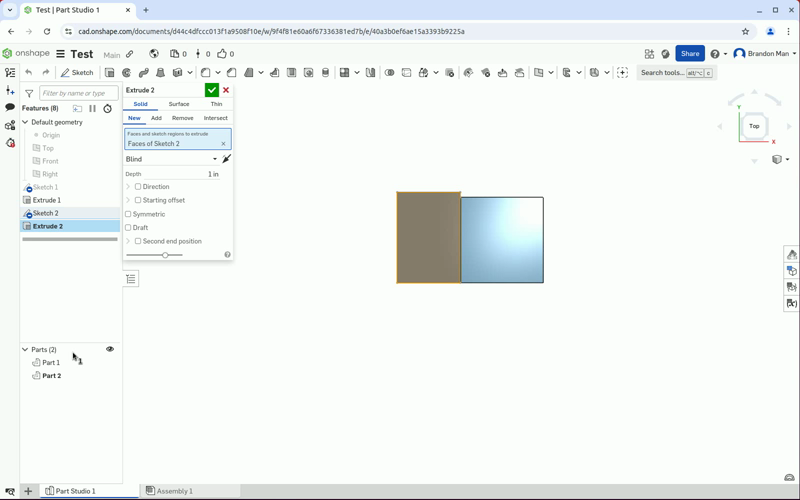
mouse_move(143, 106)
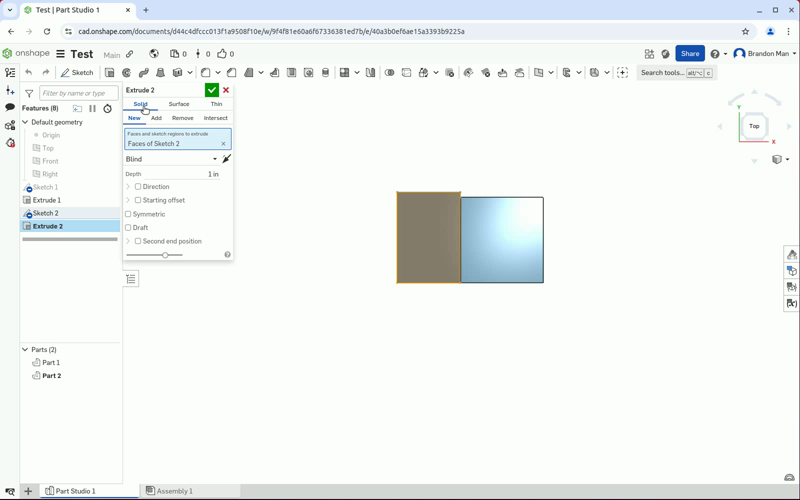
click(143, 106)
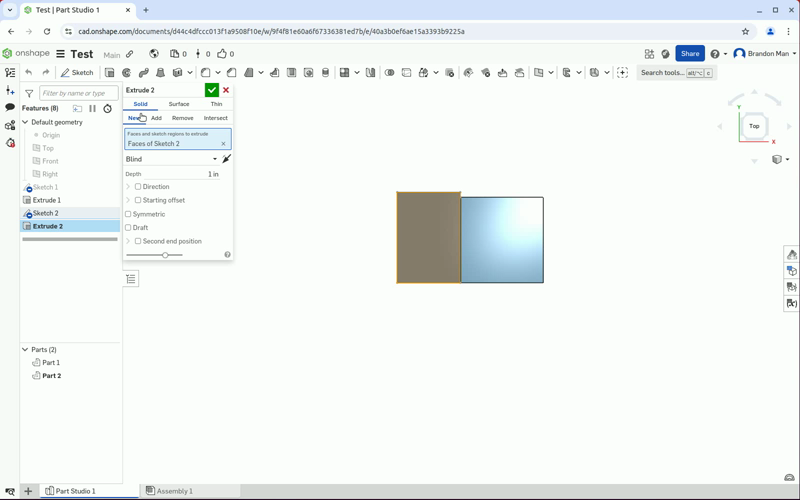
mouse_move(137, 120)
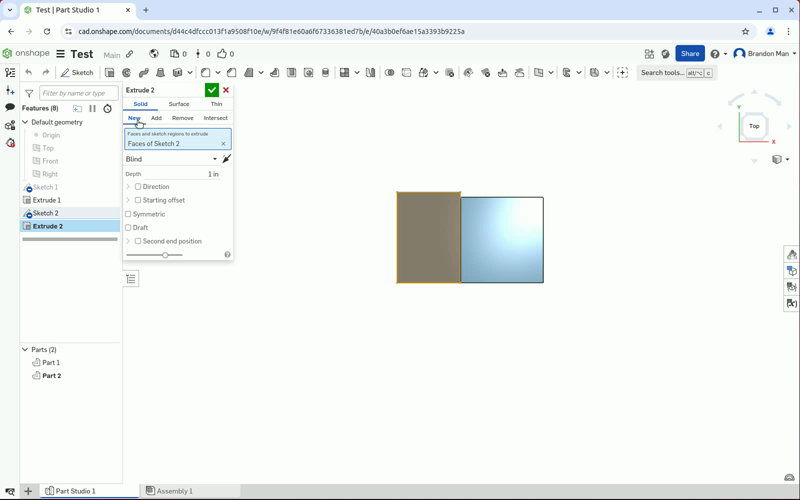
click(137, 120)
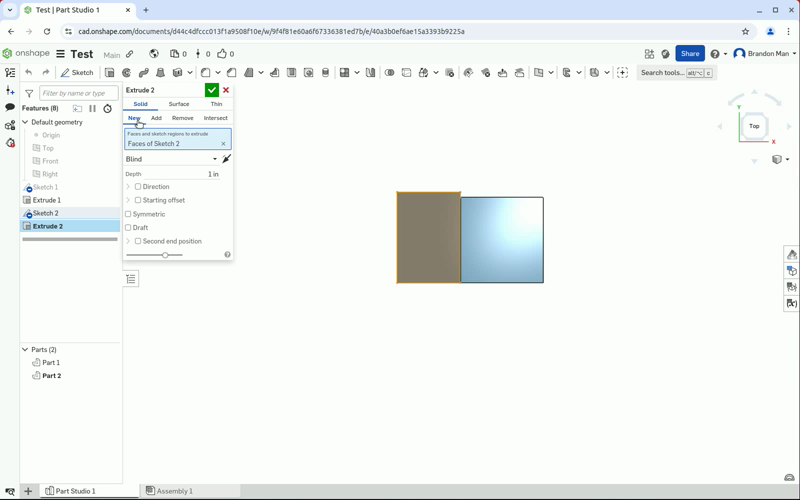
key(tab, 4)
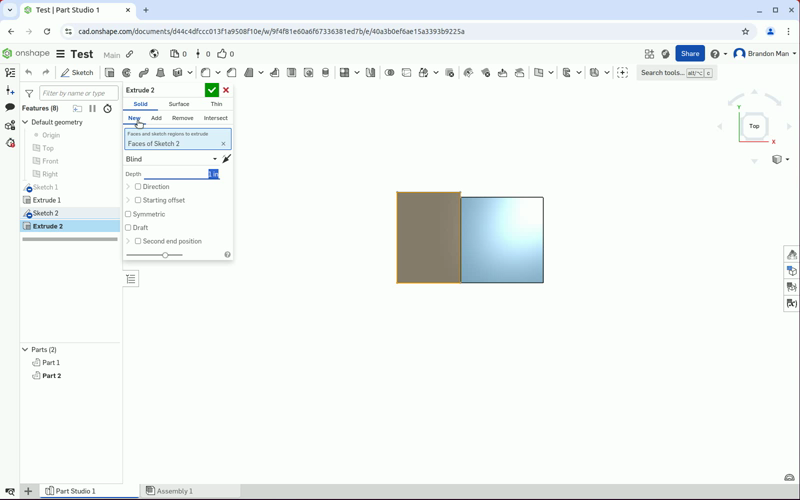
text(2.166)
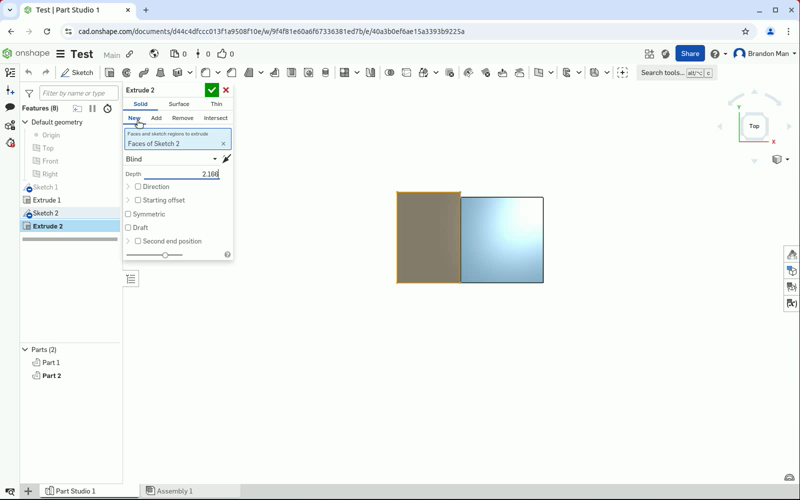
key(enter)
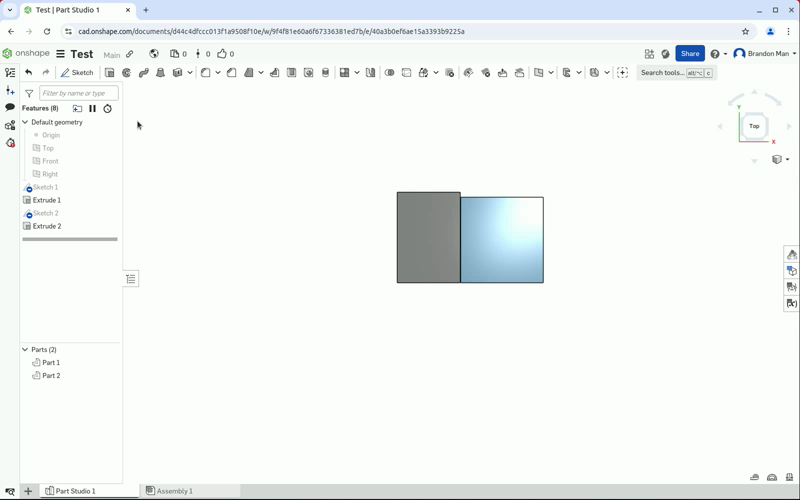
key(shift+h)
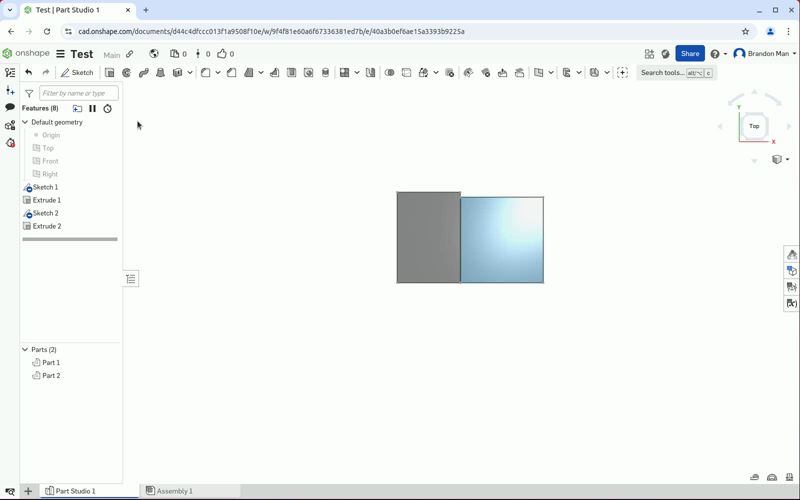
key(shift+h)
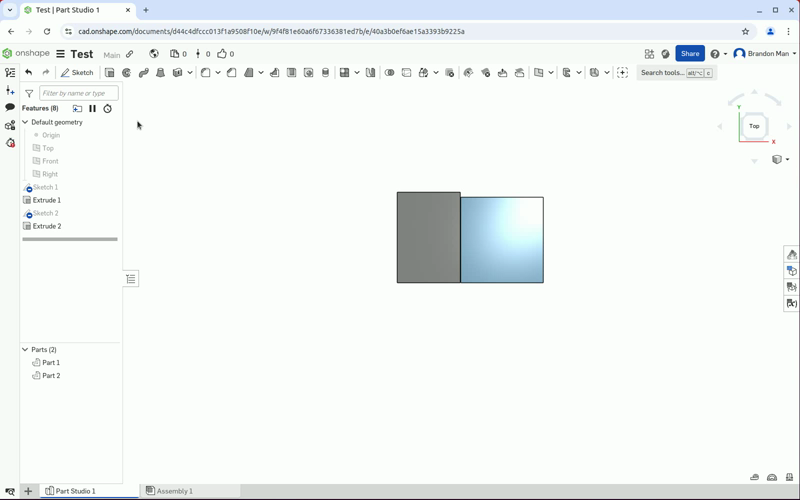
mouse_move(73, 189)
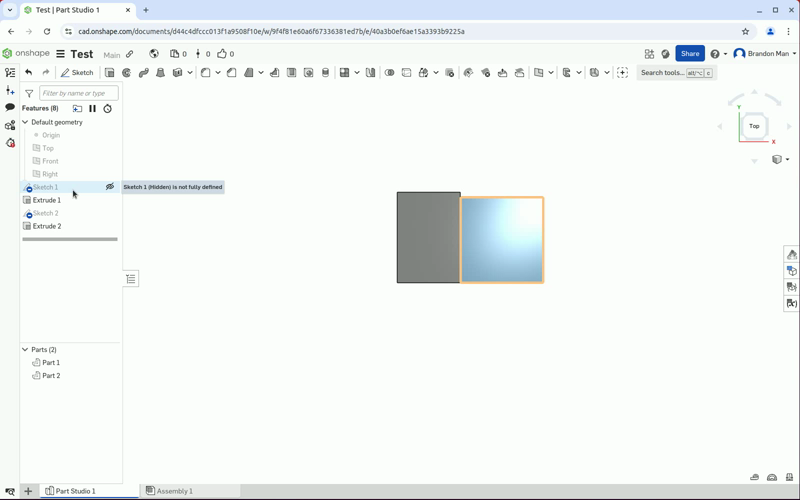
click(73, 189)
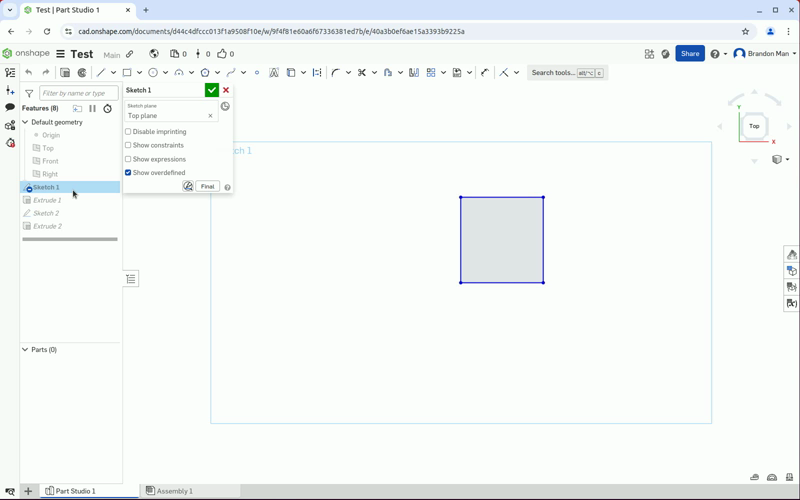
mouse_move(229, 92)
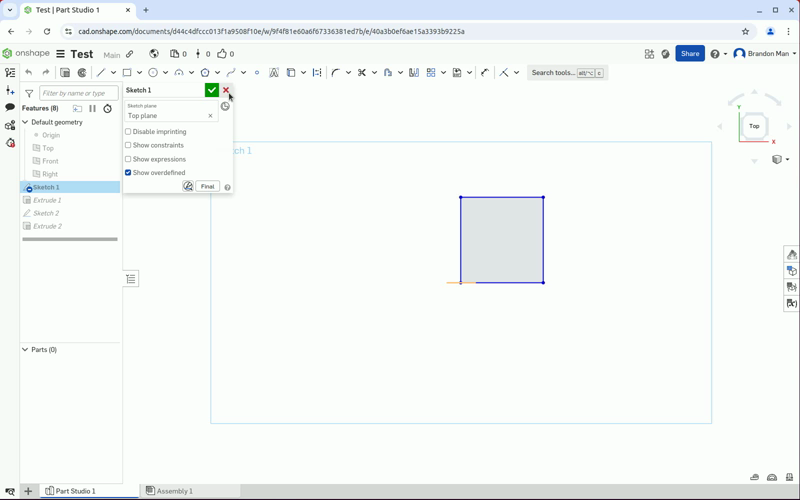
click(229, 92)
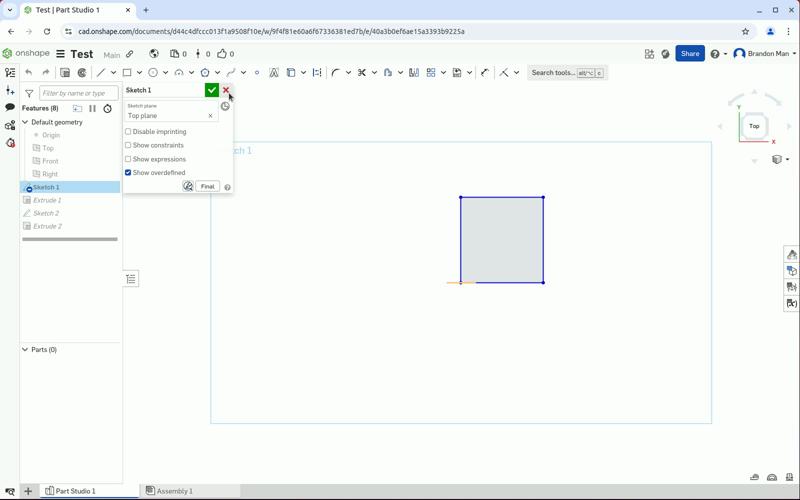
key(shift+s)
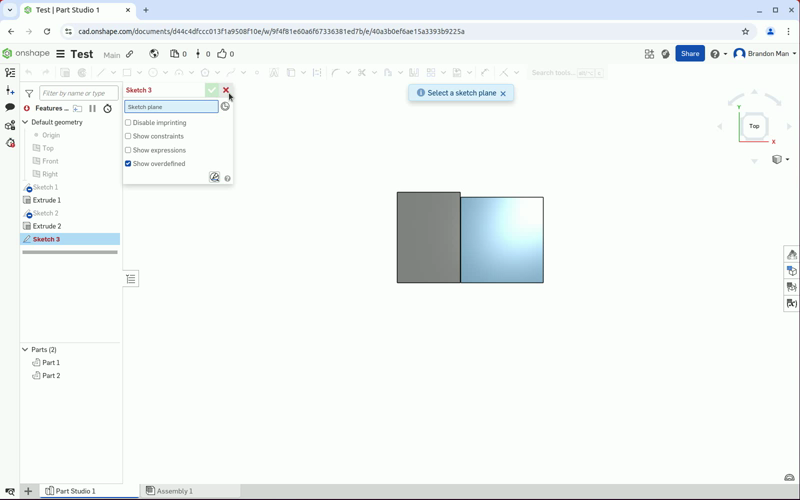
mouse_move(73, 150)
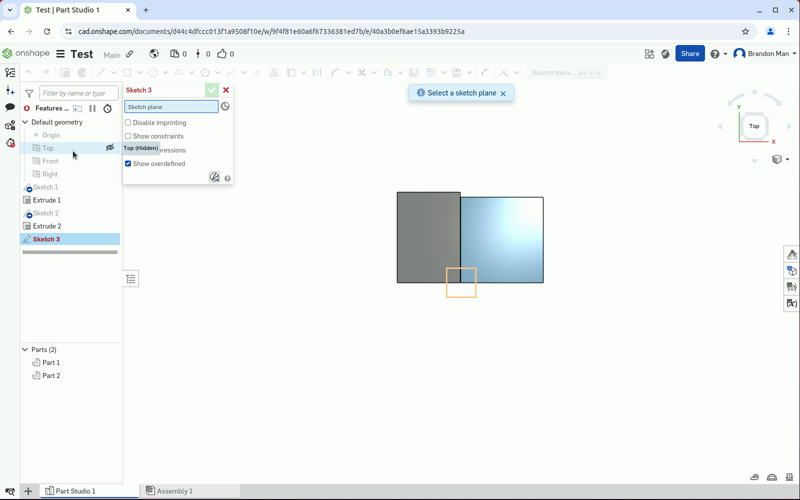
click(73, 150)
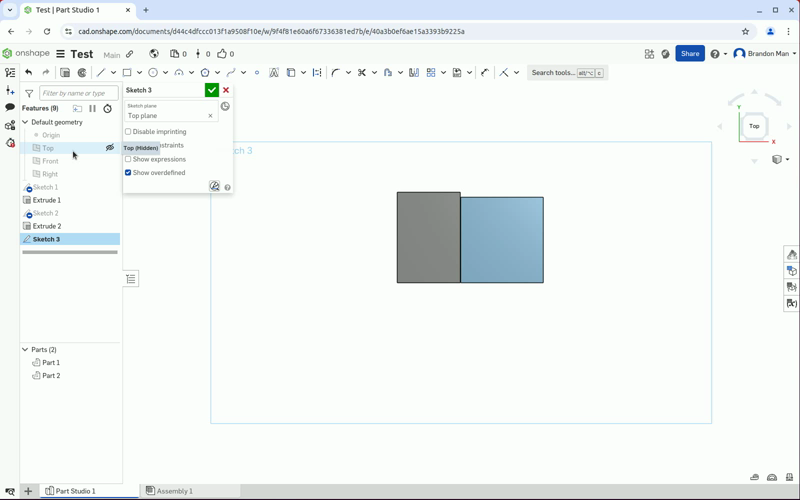
mouse_move(73, 352)
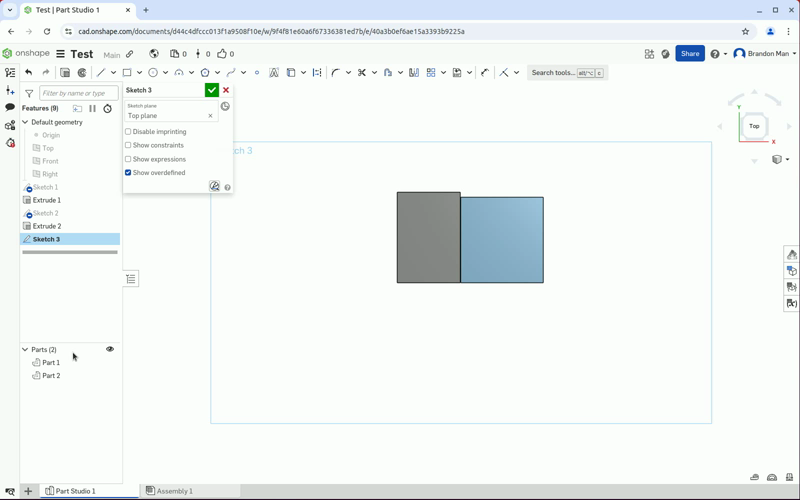
key(y)
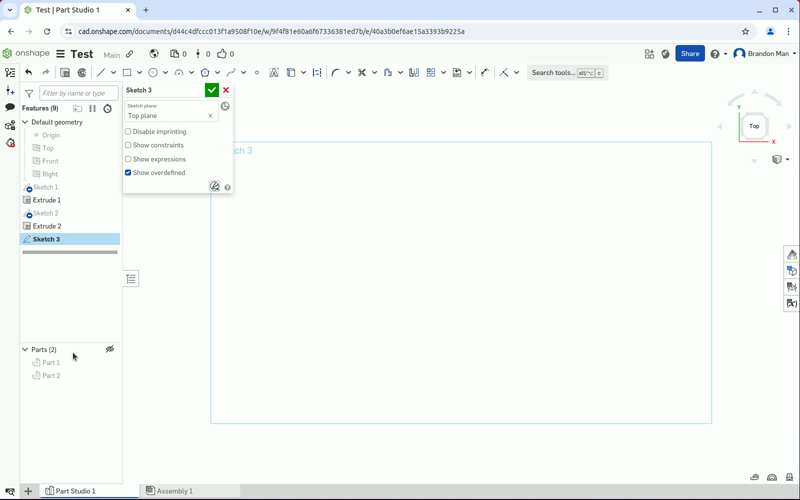
key(l)
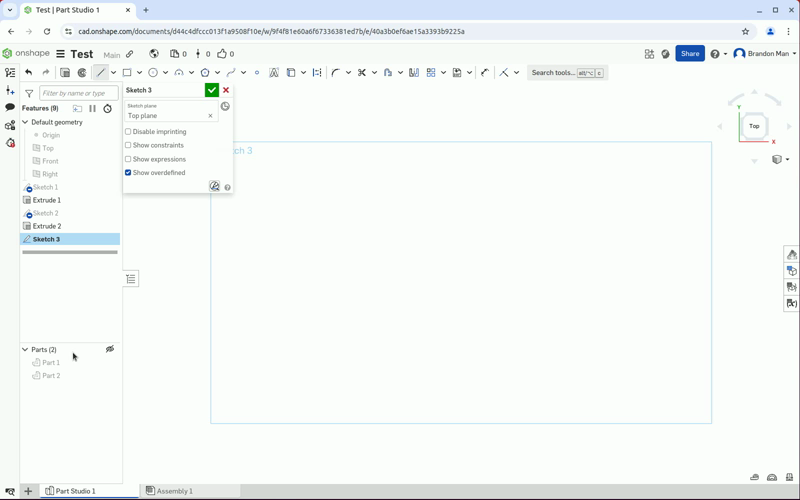
key_down(shift)
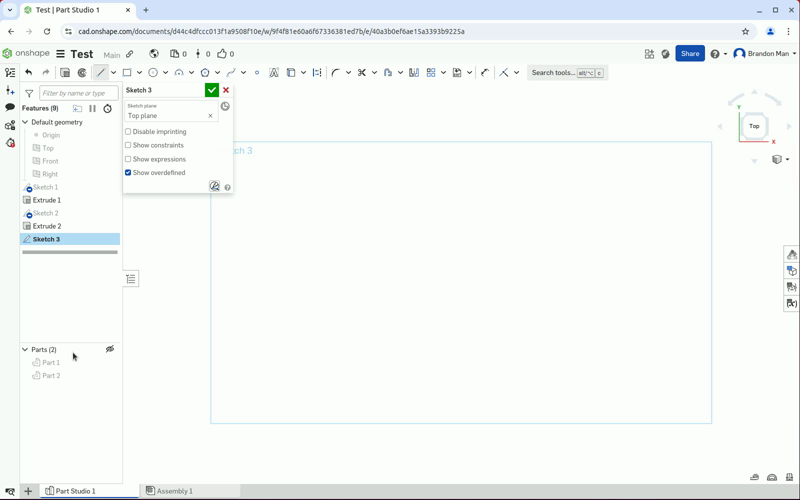
mouse_move(397, 287)
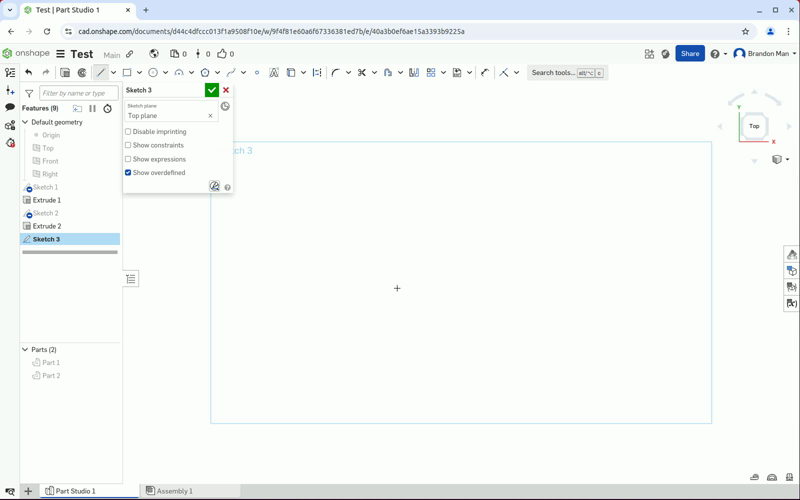
click(397, 287)
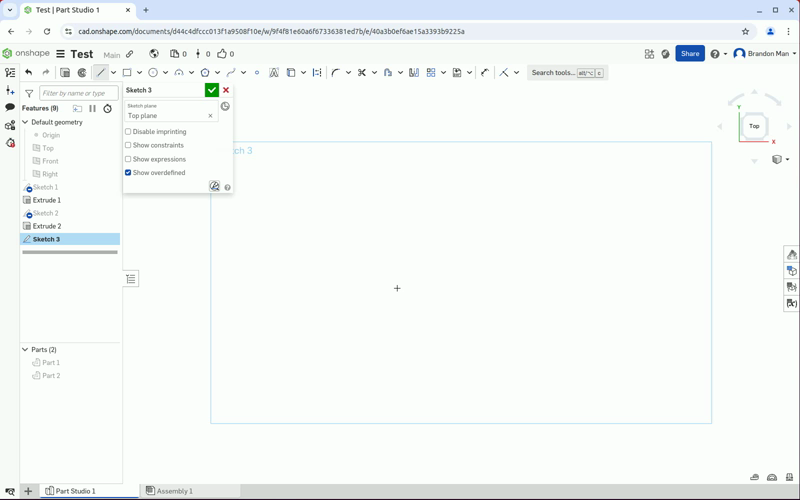
key_up(shift)
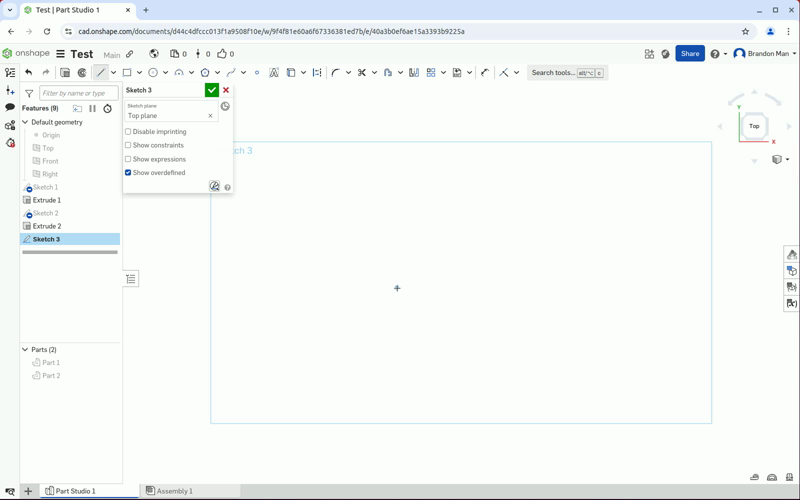
key_down(shift)
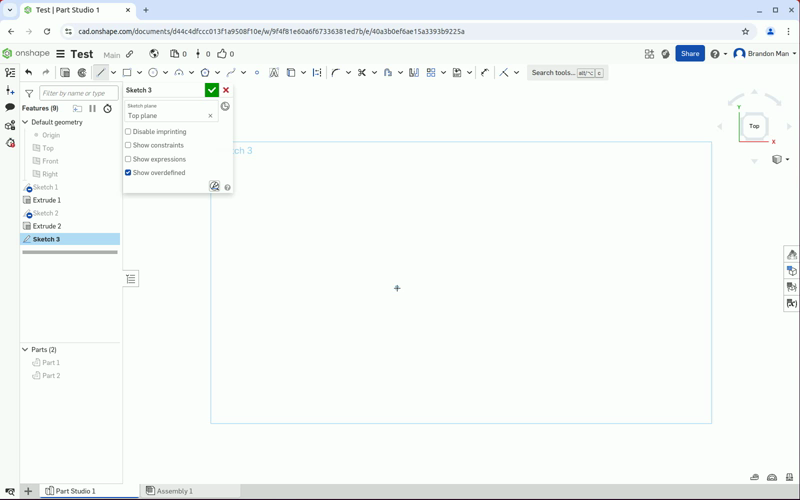
mouse_move(461, 287)
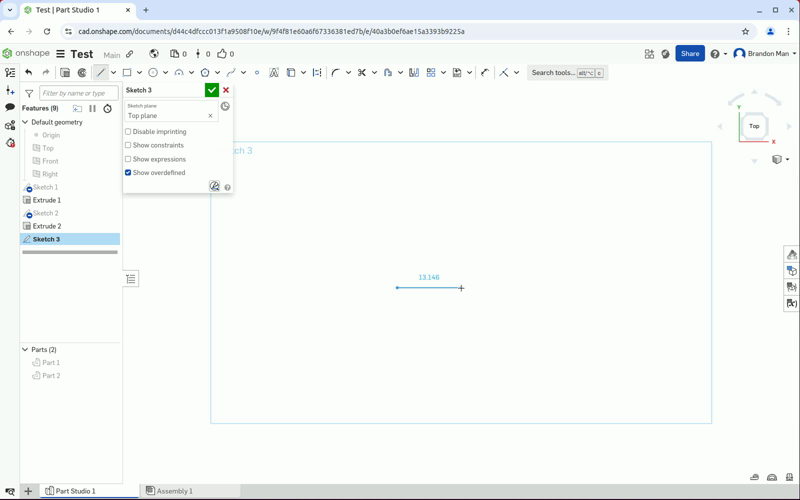
click(461, 287)
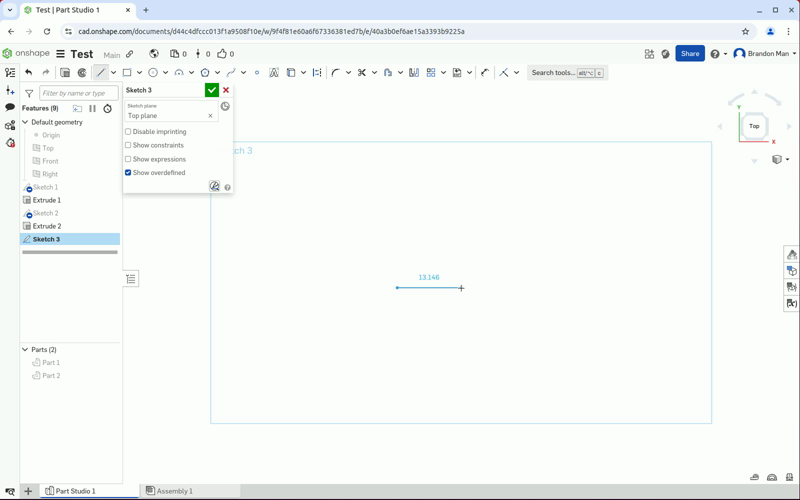
key_up(shift)
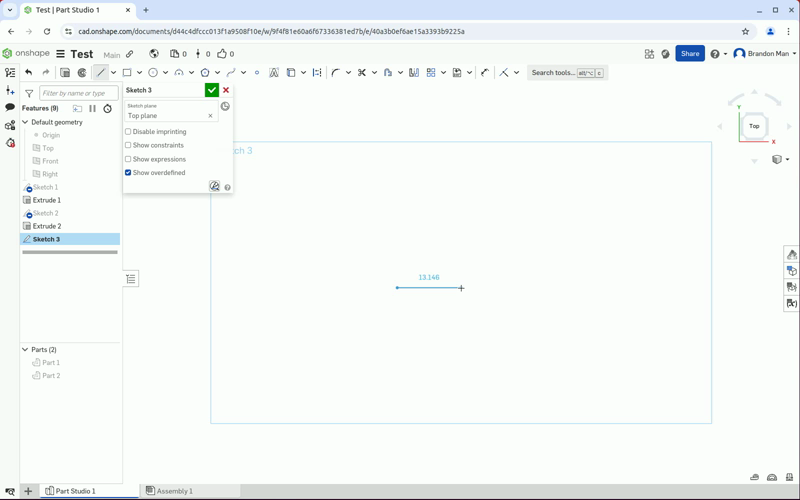
key_down(shift)
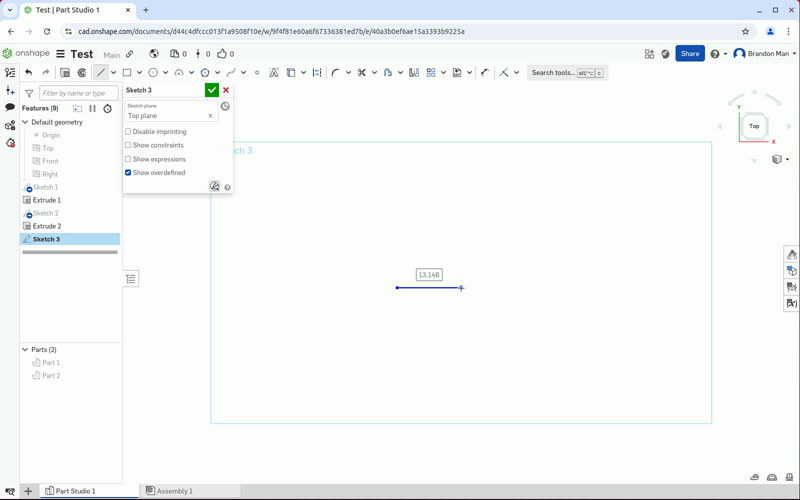
mouse_move(491, 287)
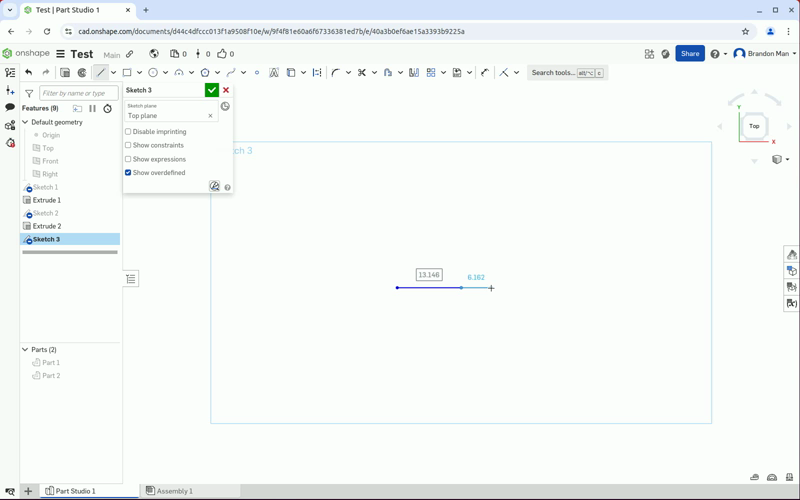
mouse_move(461, 282)
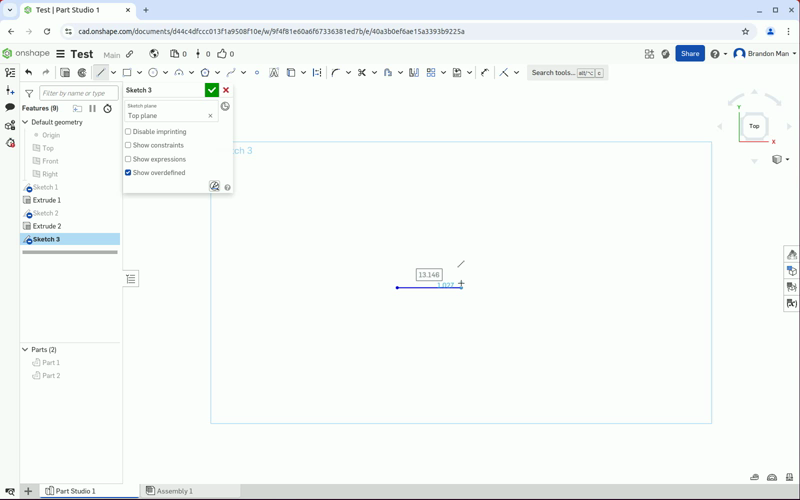
scroll(6)
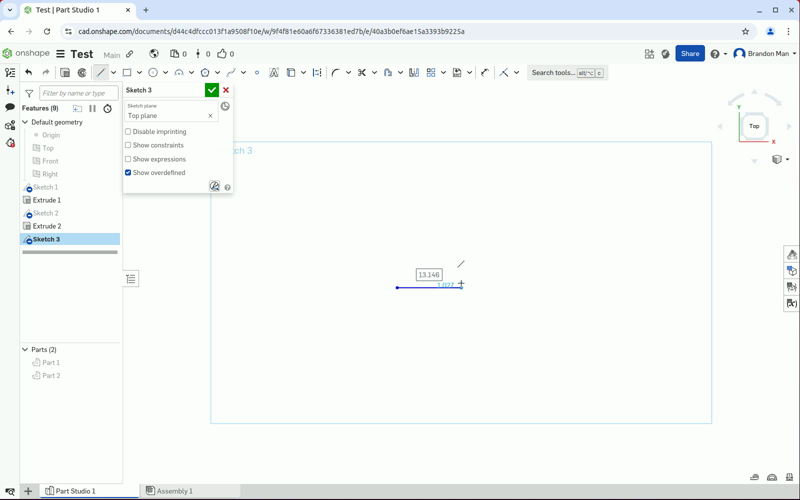
scroll(6)
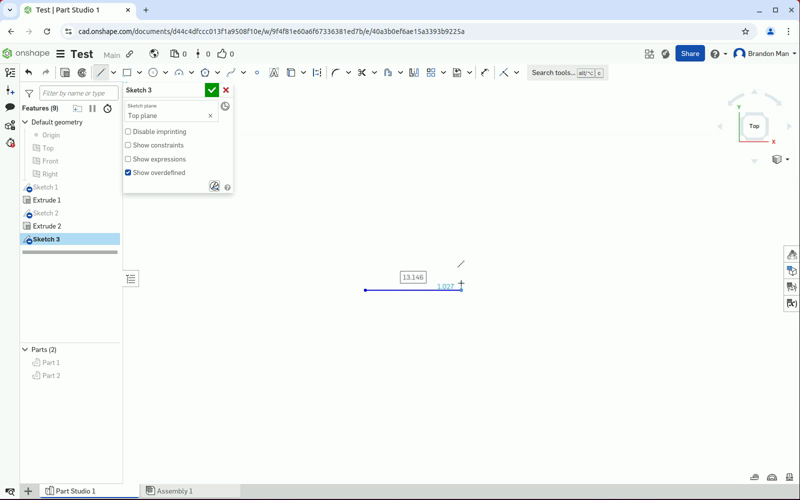
scroll(6)
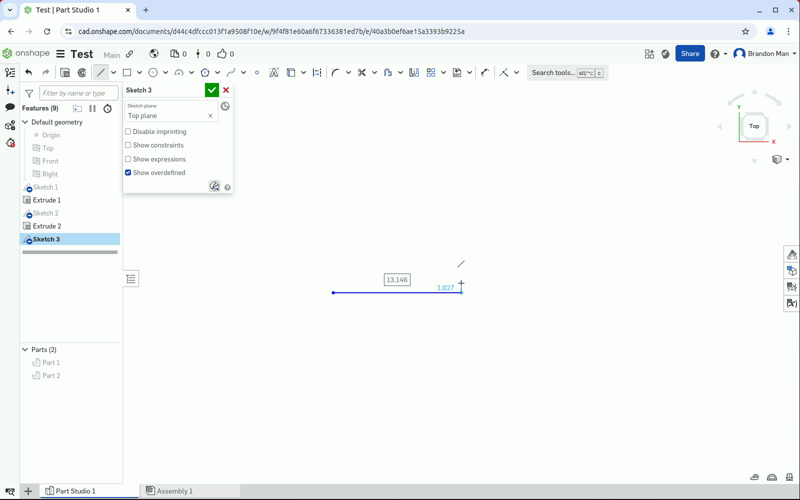
scroll(6)
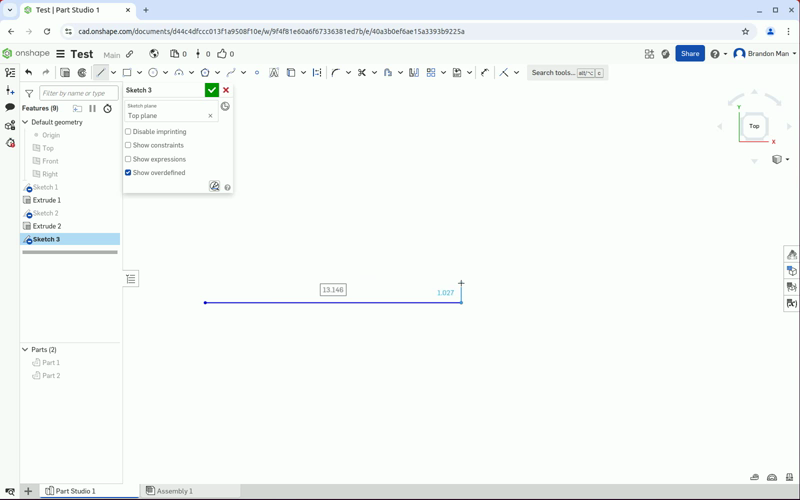
scroll(6)
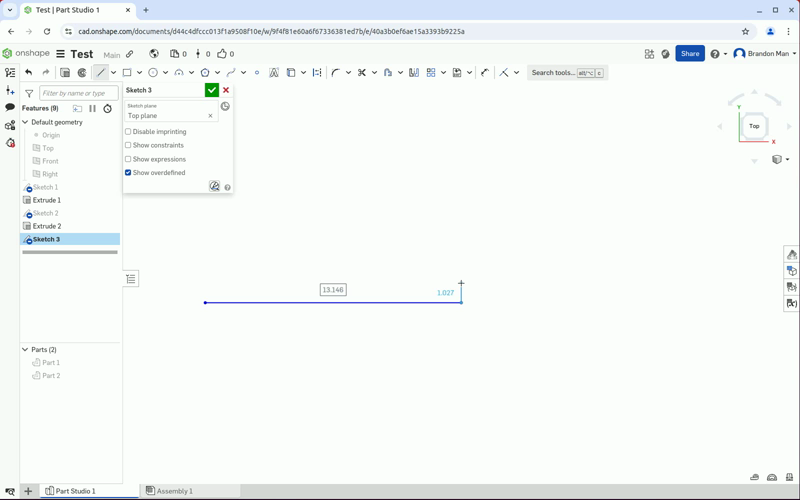
scroll(6)
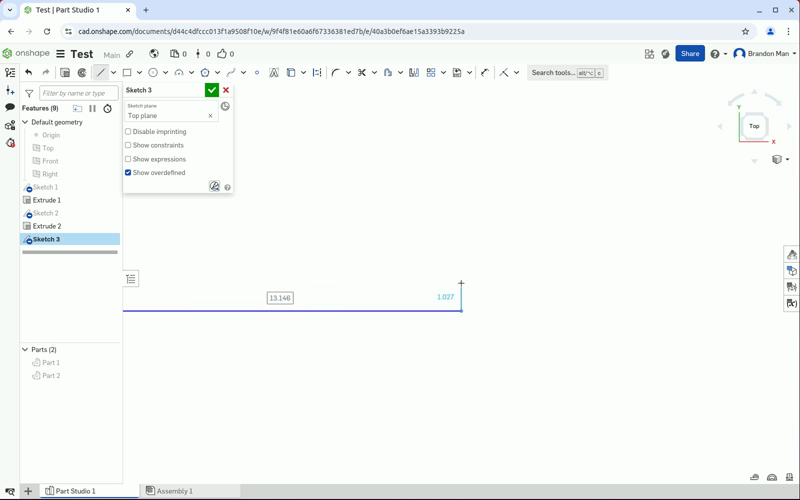
scroll(6)
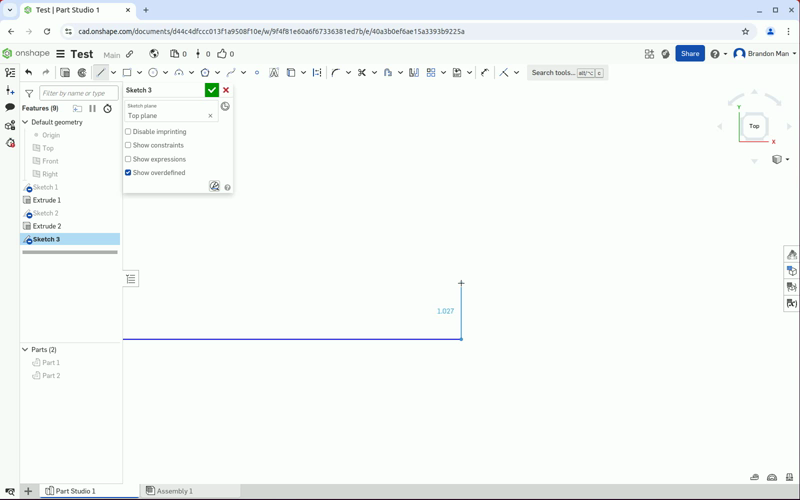
click(461, 282)
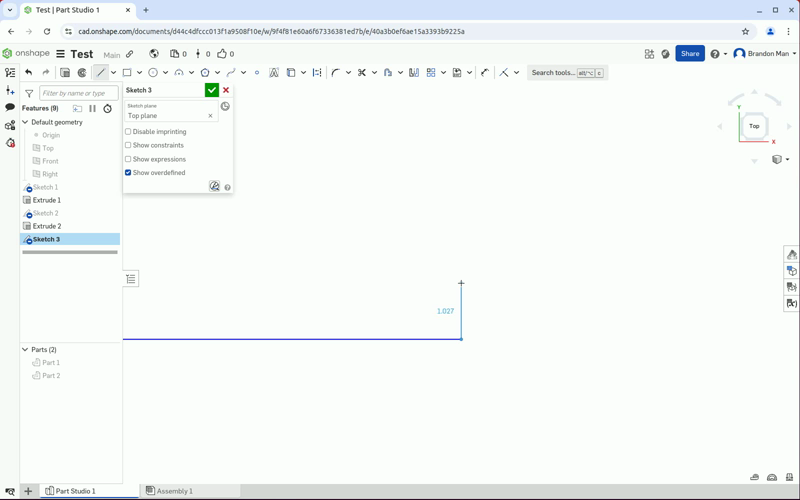
scroll(-6)
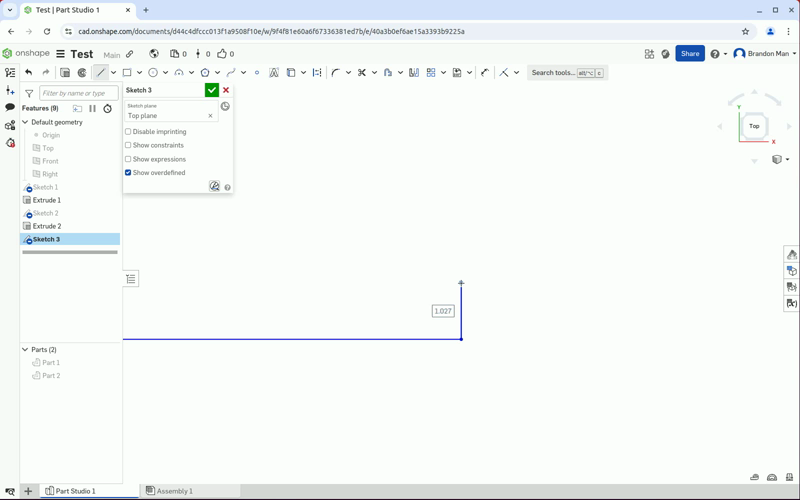
scroll(-6)
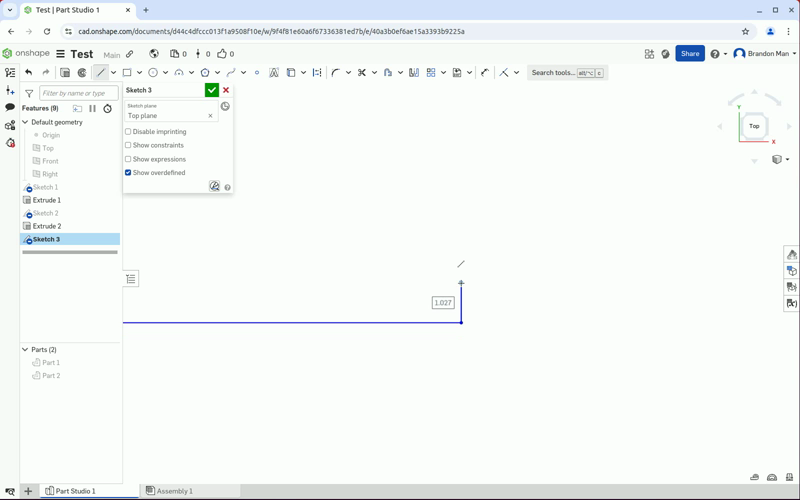
scroll(-6)
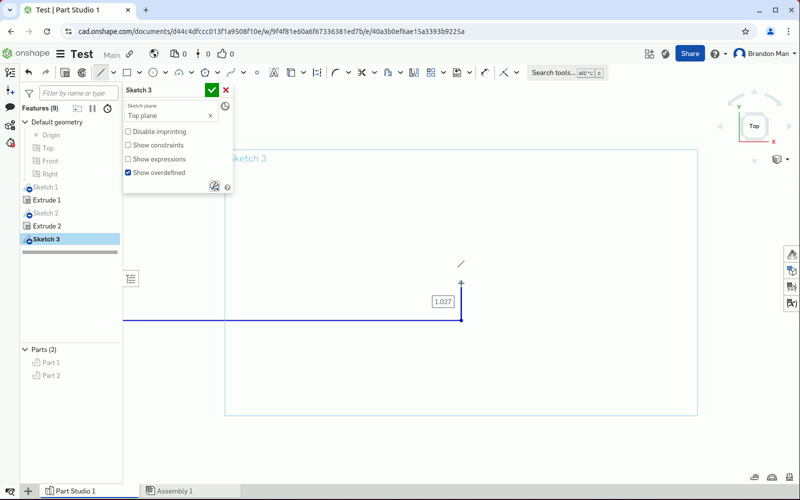
scroll(-6)
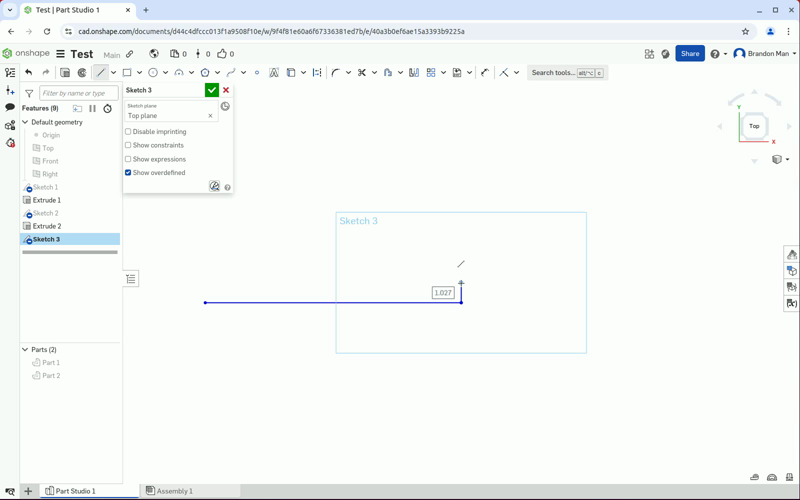
scroll(-6)
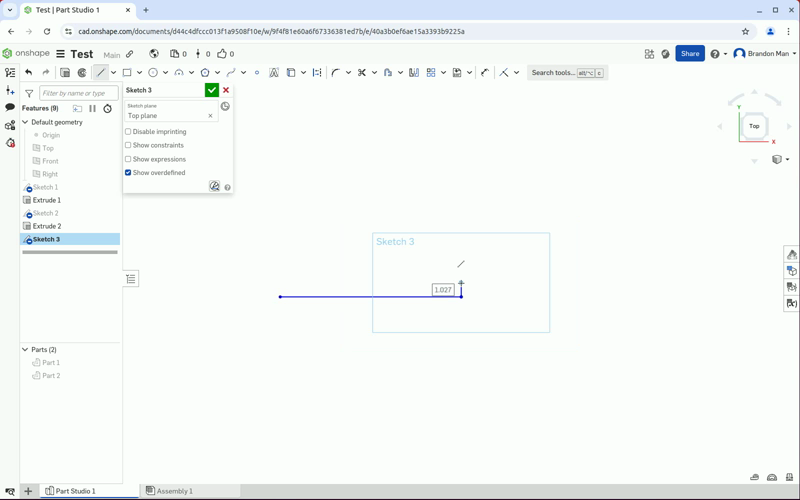
scroll(-6)
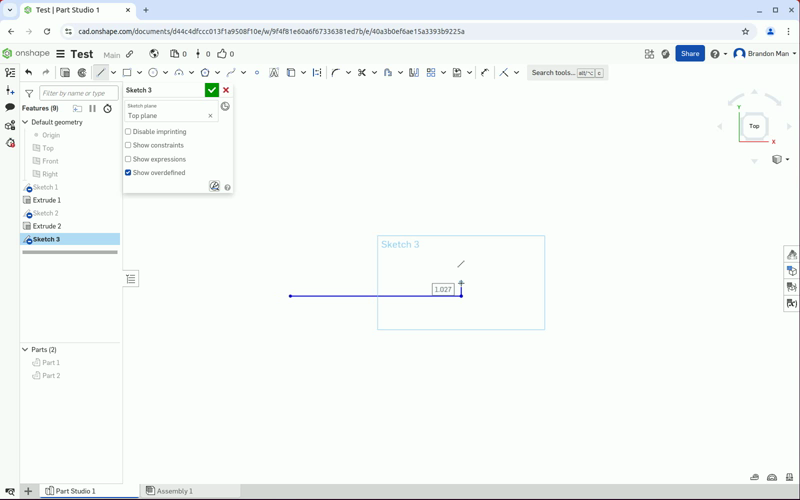
scroll(-6)
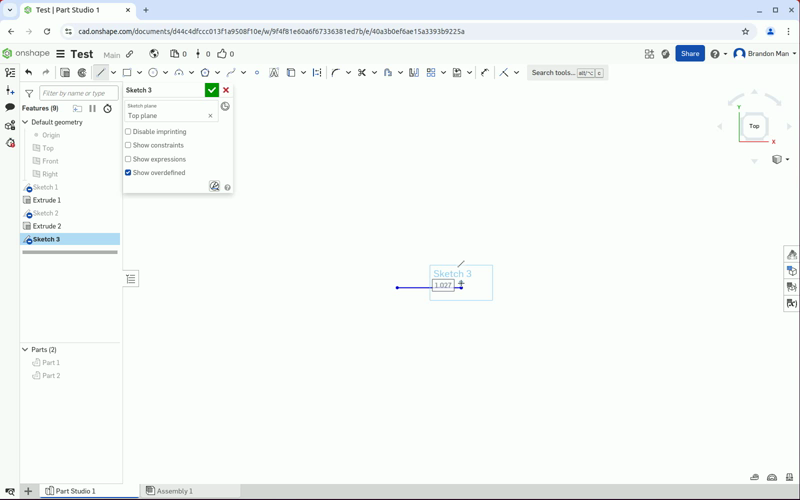
key_up(shift)
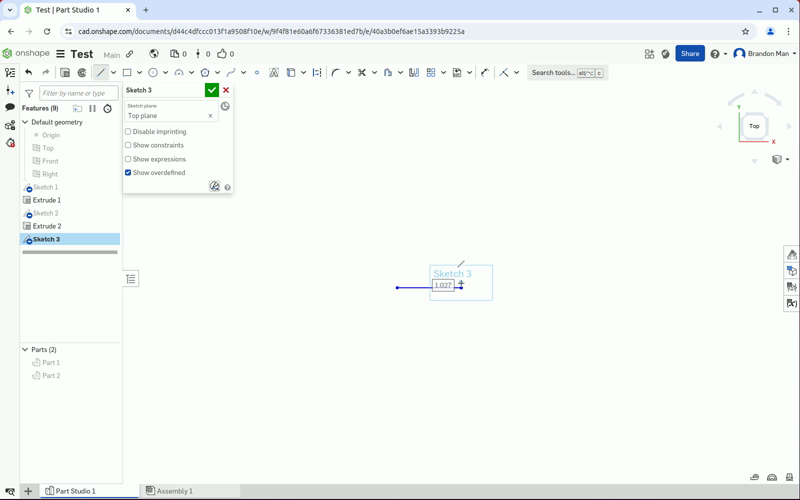
key_down(shift)
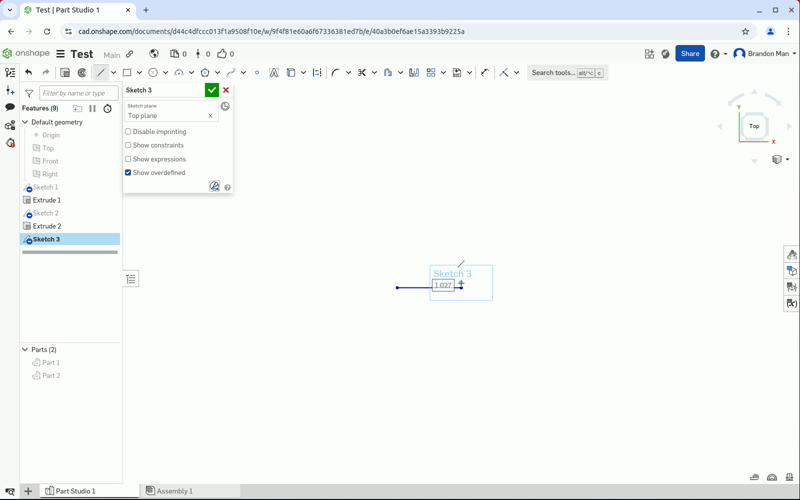
mouse_move(397, 282)
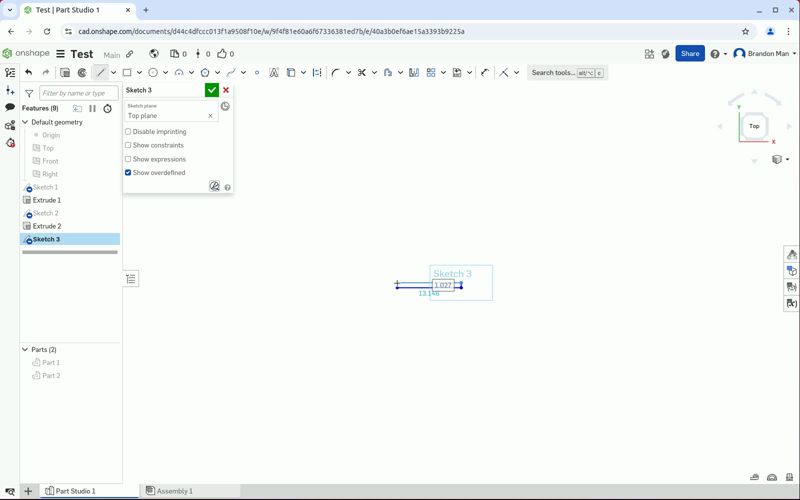
click(397, 282)
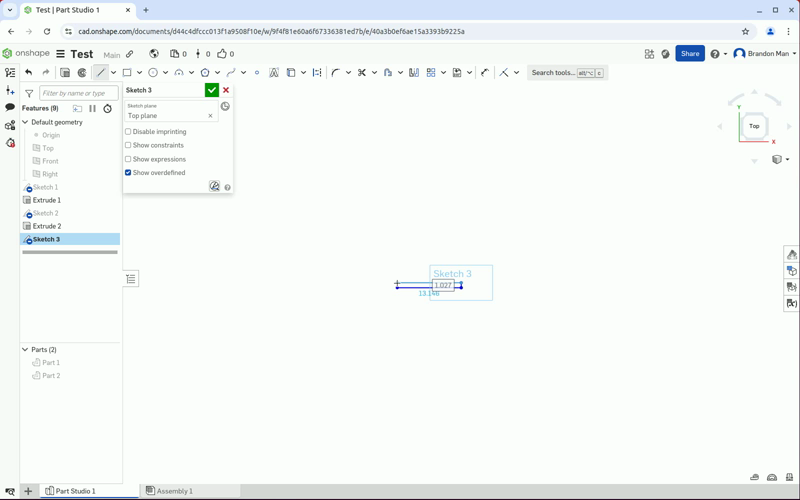
key_up(shift)
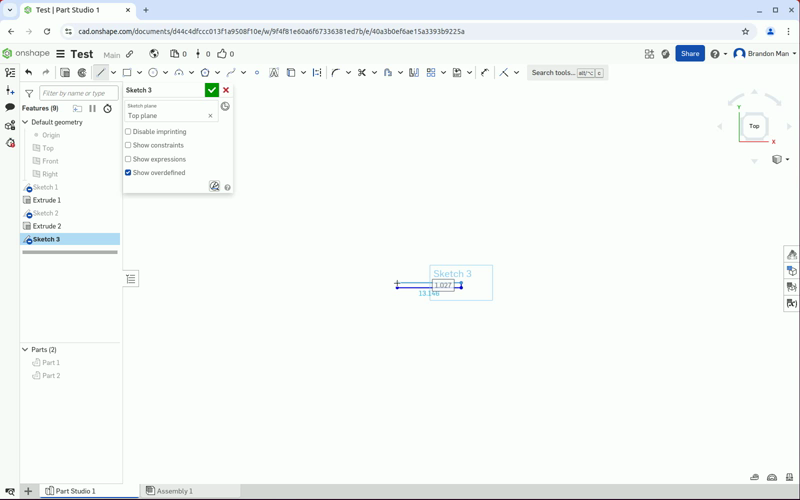
mouse_move(427, 282)
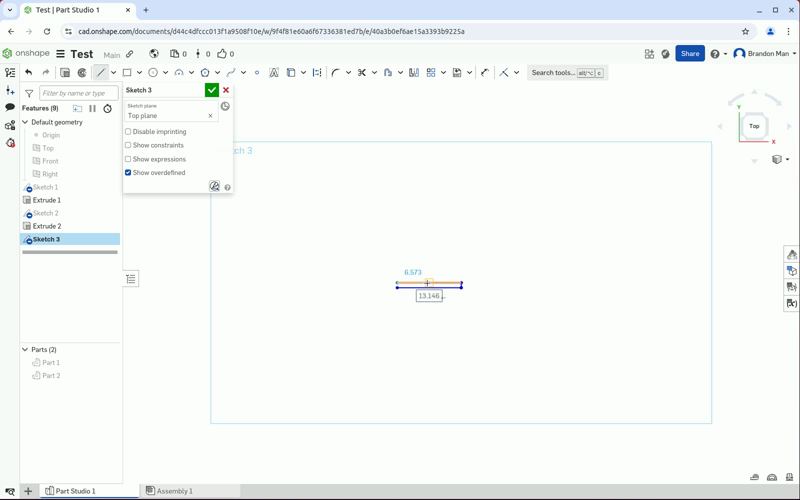
key_down(shift)
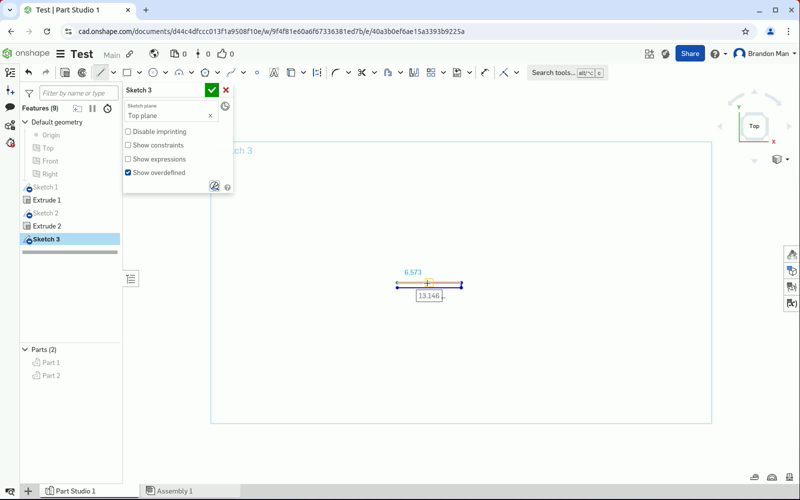
mouse_move(397, 287)
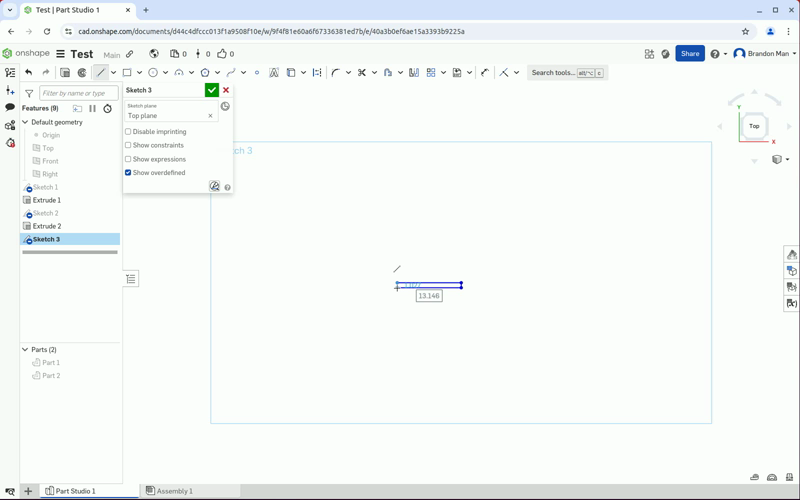
scroll(6)
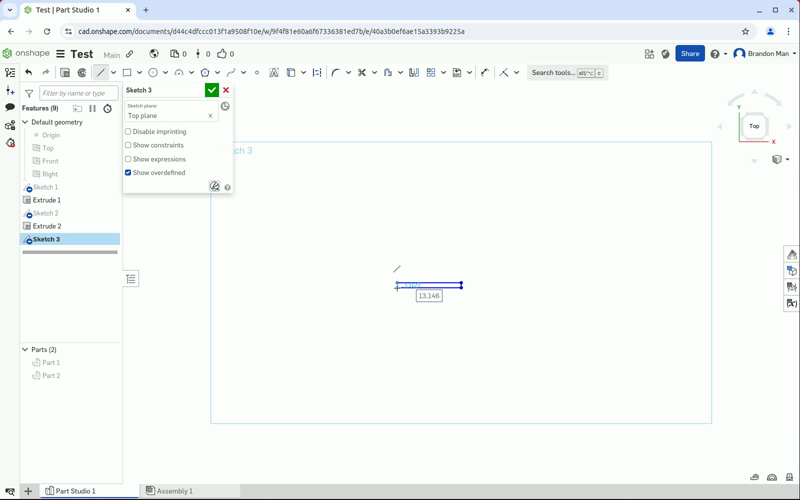
scroll(6)
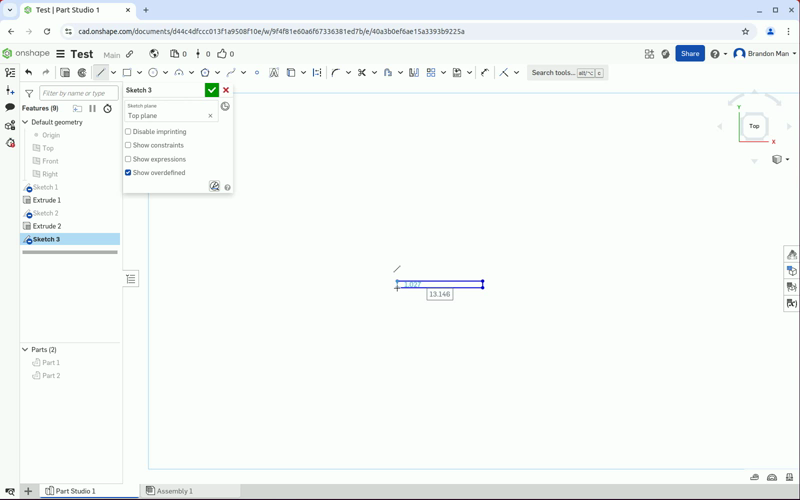
scroll(6)
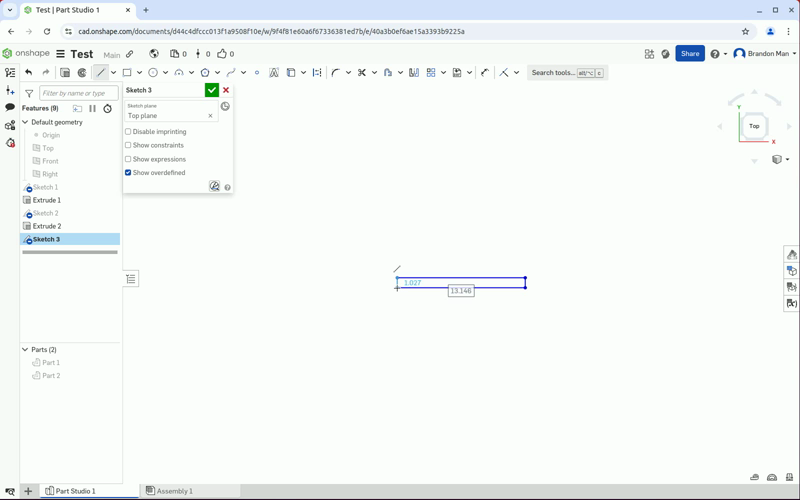
scroll(6)
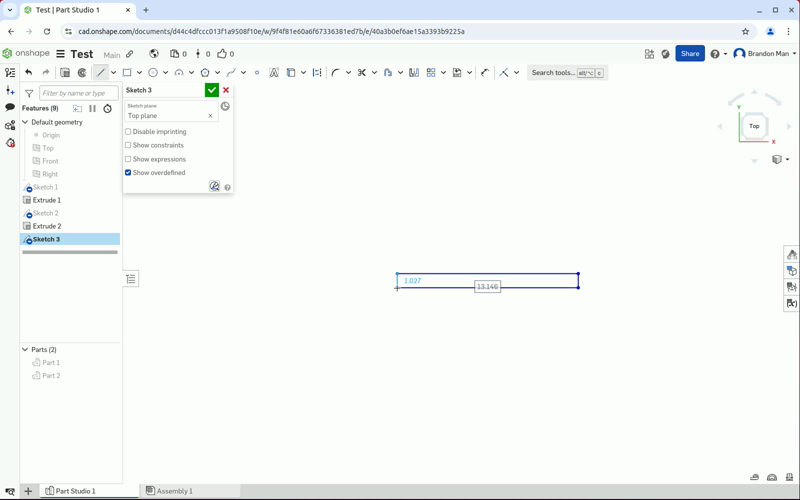
scroll(6)
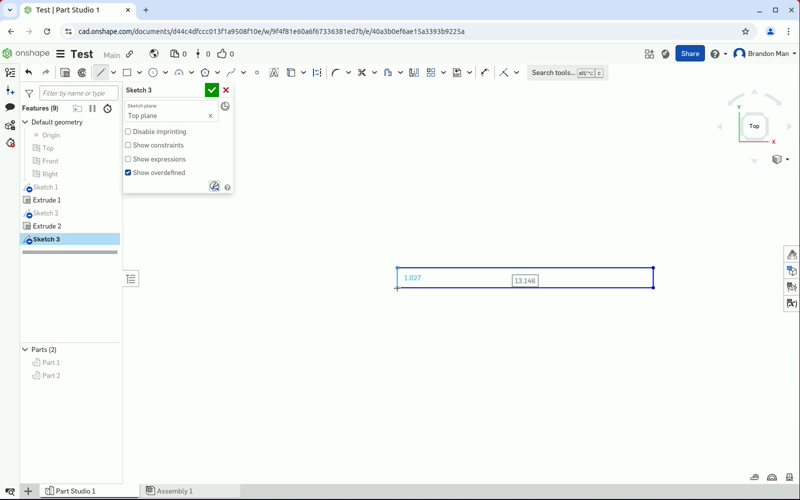
scroll(6)
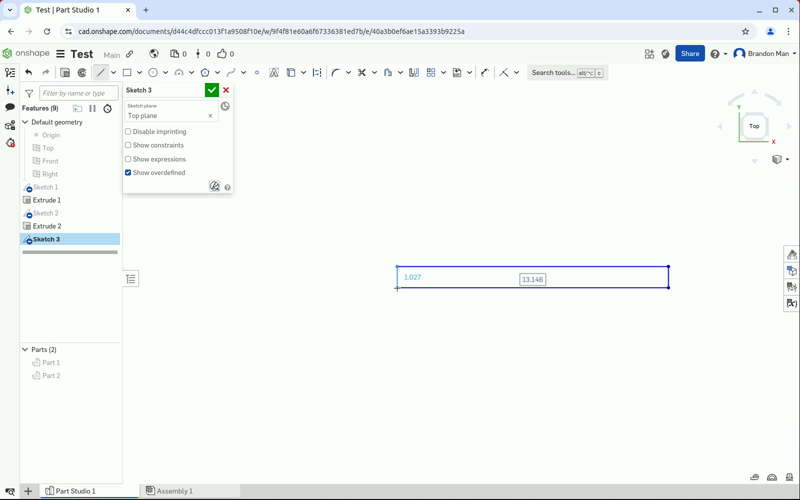
scroll(6)
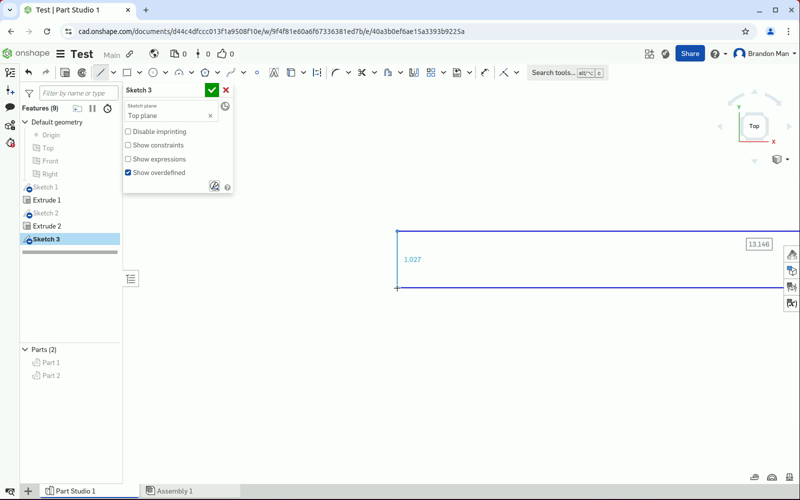
key_up(shift)
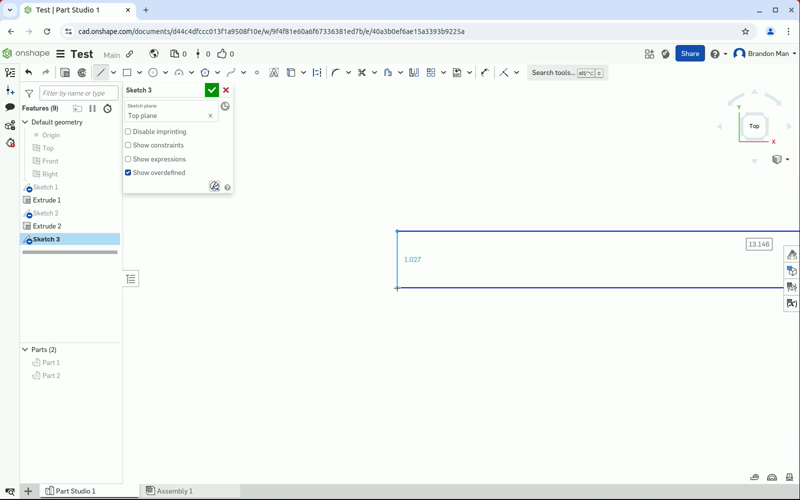
click(397, 287)
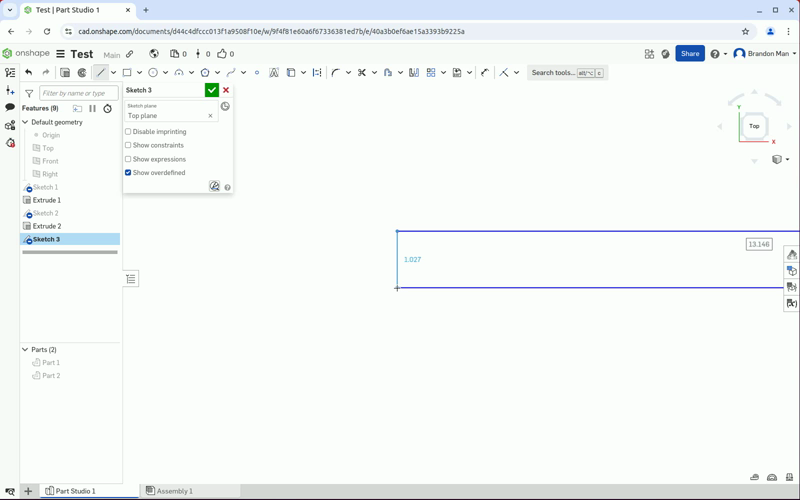
scroll(-6)
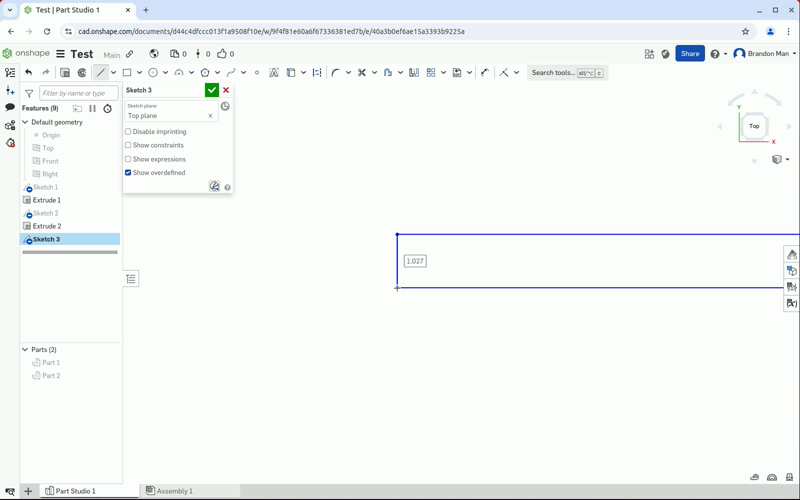
scroll(-6)
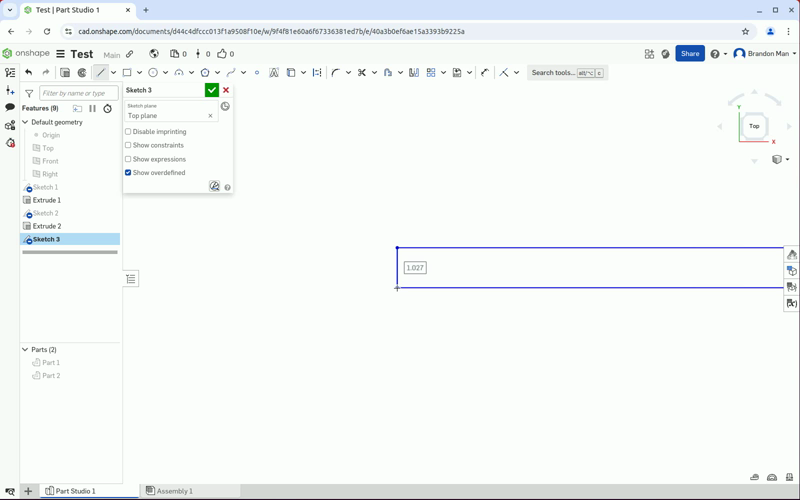
scroll(-6)
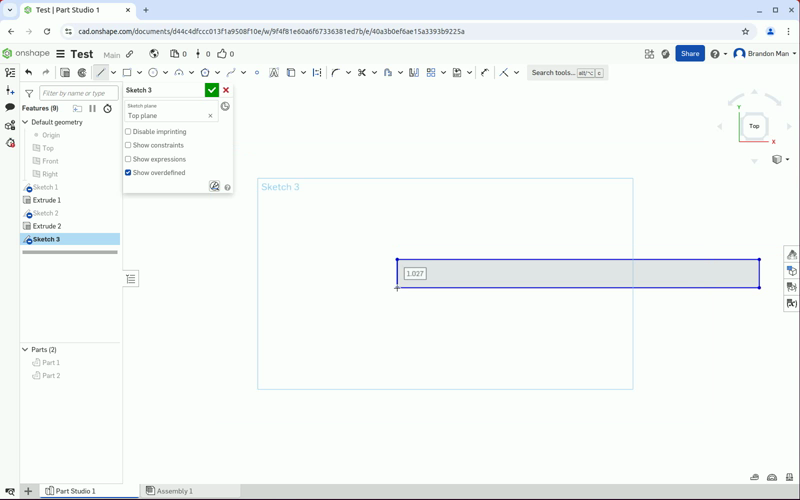
scroll(-6)
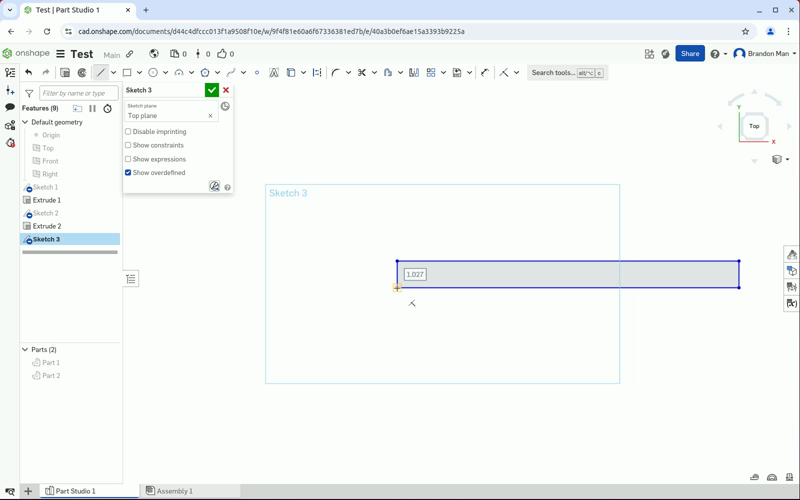
scroll(-6)
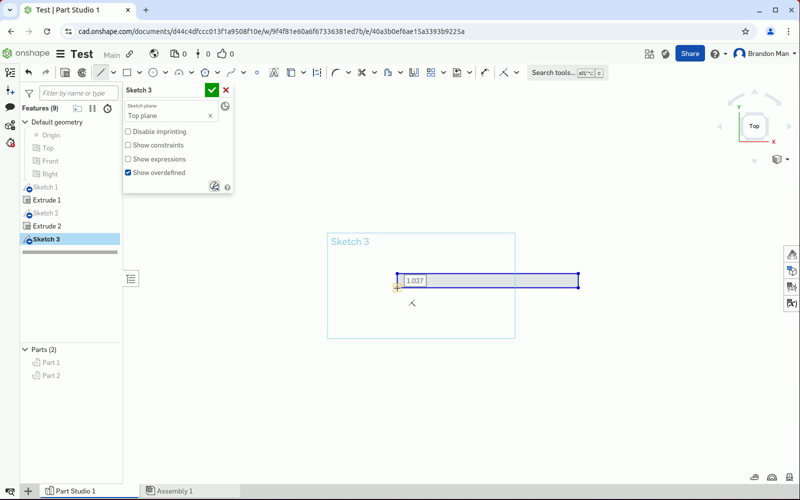
scroll(-6)
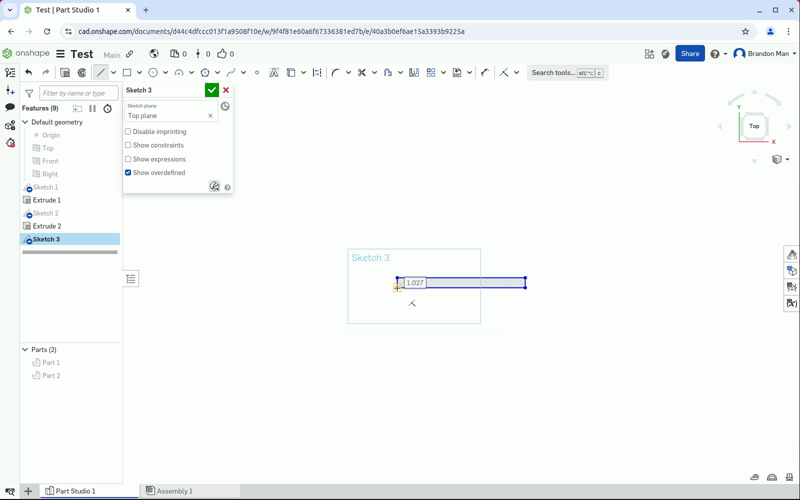
scroll(-6)
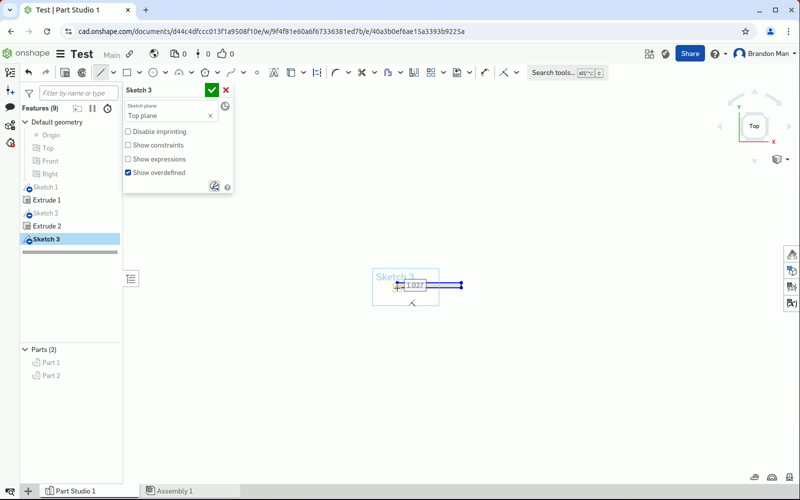
key(esc)
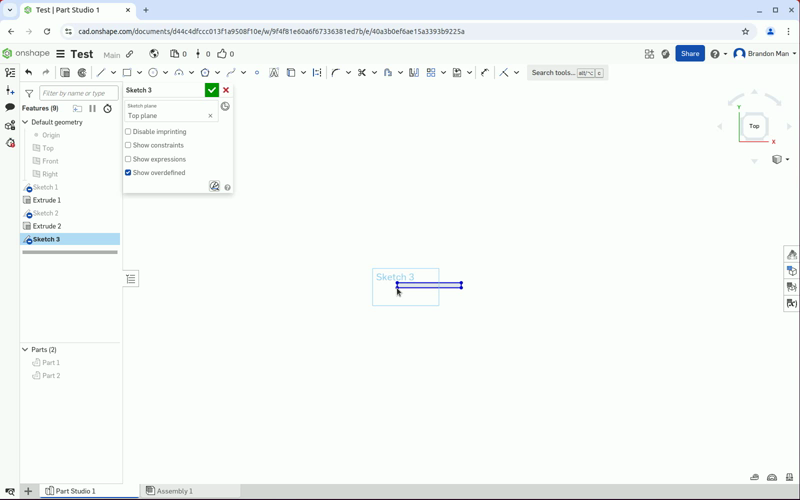
mouse_move(436, 283)
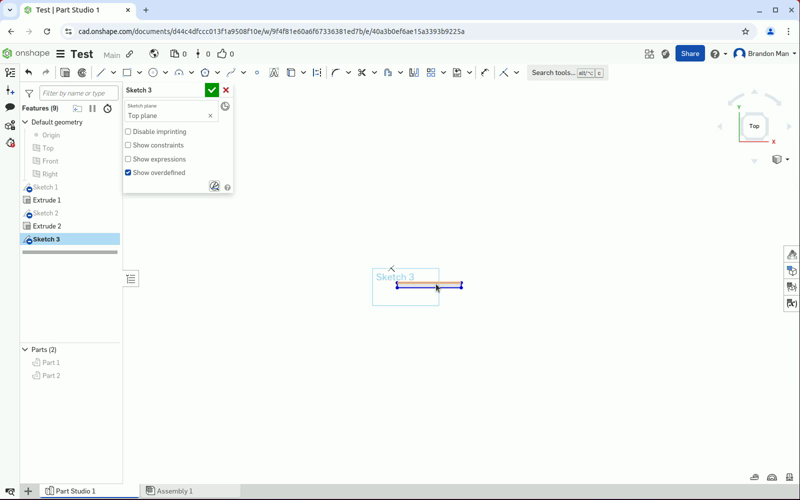
scroll(6)
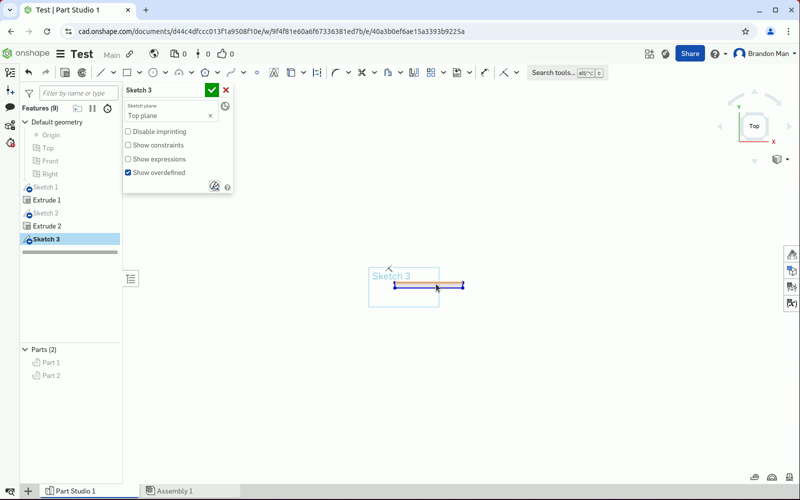
scroll(6)
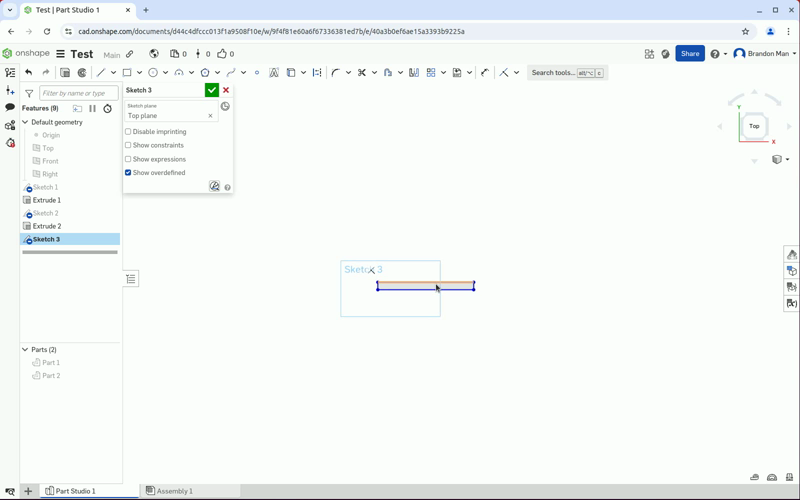
scroll(6)
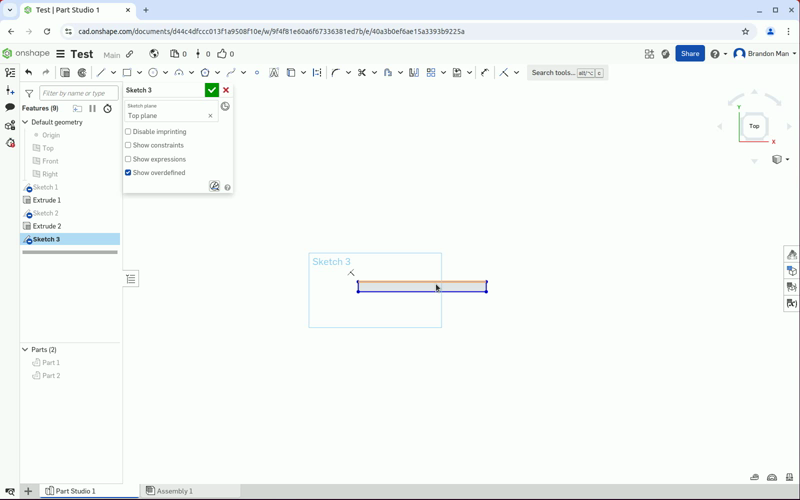
scroll(6)
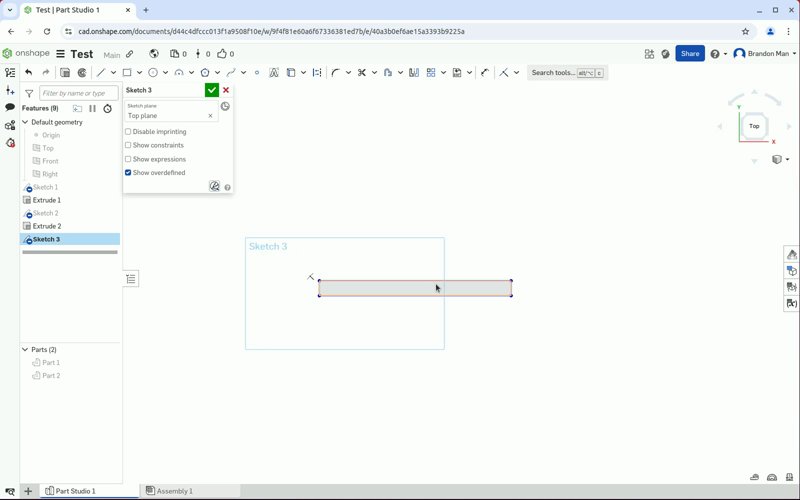
scroll(6)
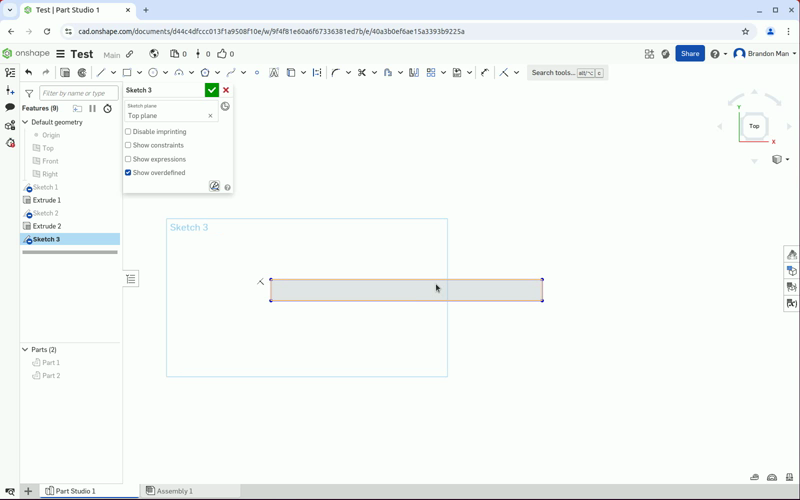
scroll(6)
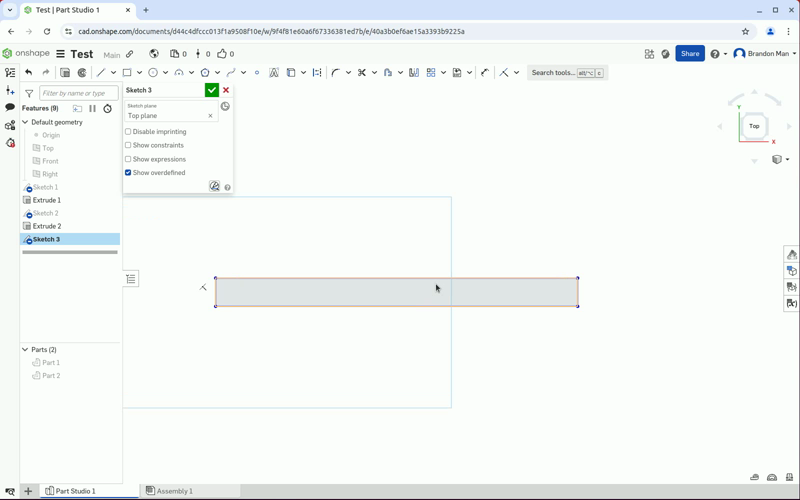
scroll(6)
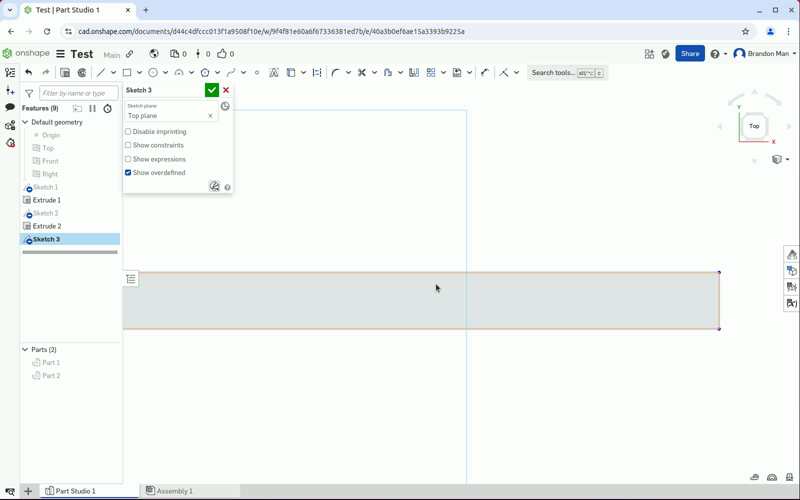
click(436, 283)
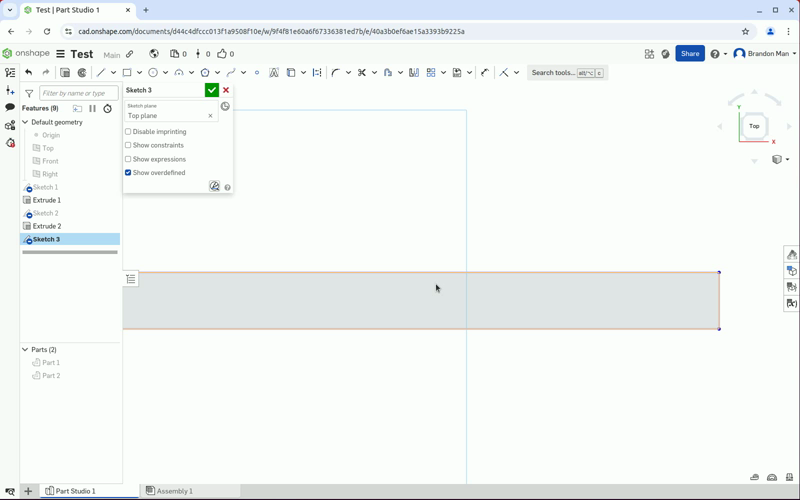
scroll(-6)
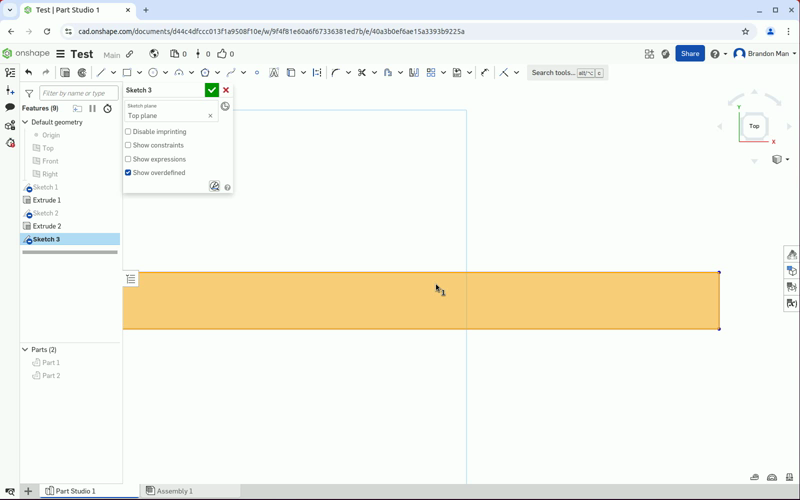
scroll(-6)
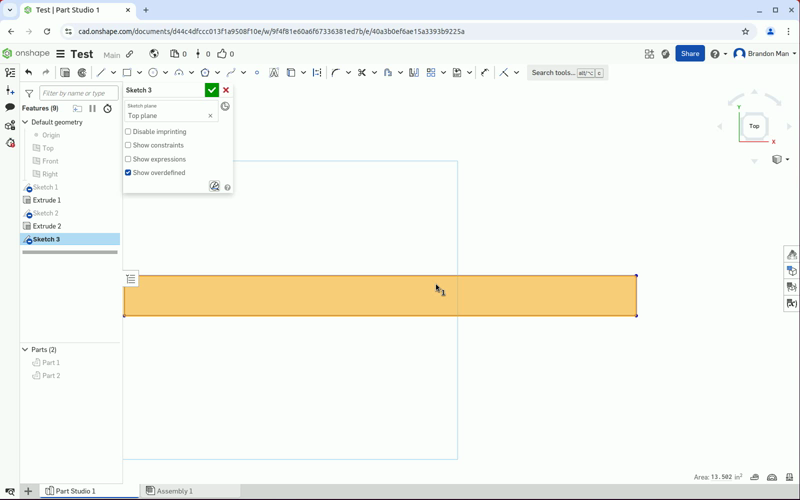
scroll(-6)
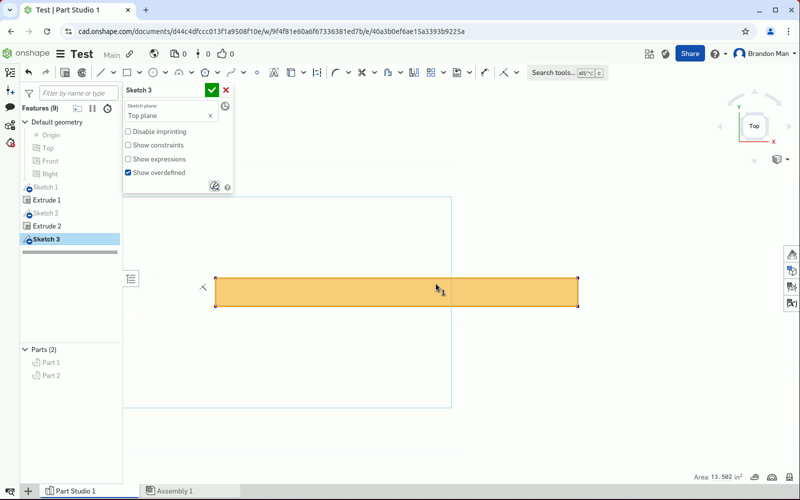
scroll(-6)
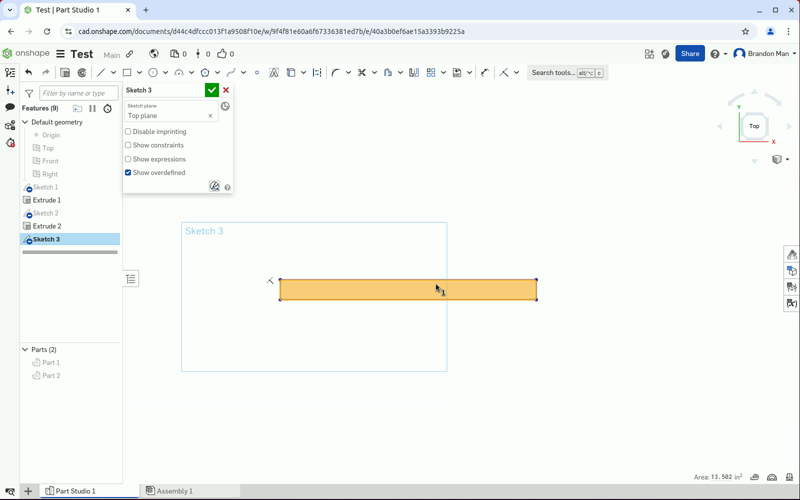
scroll(-6)
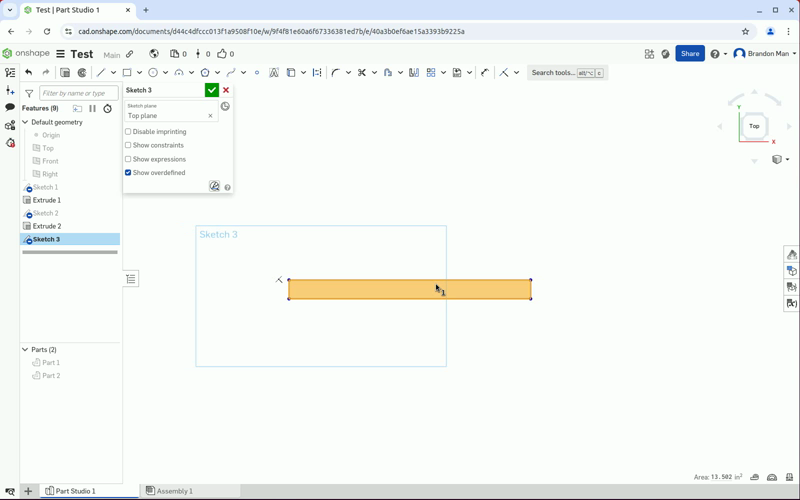
scroll(-6)
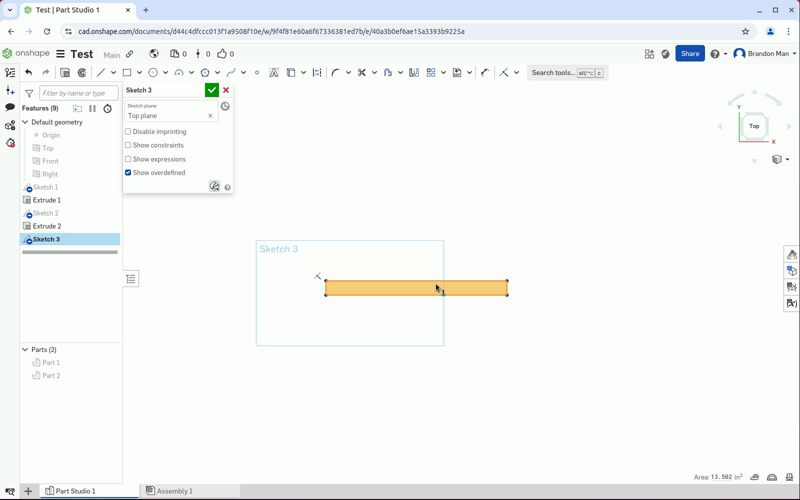
scroll(-6)
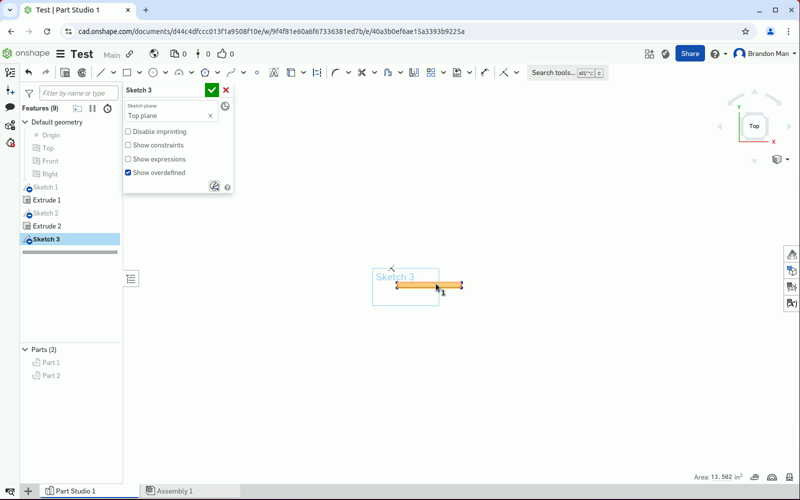
mouse_move(73, 352)
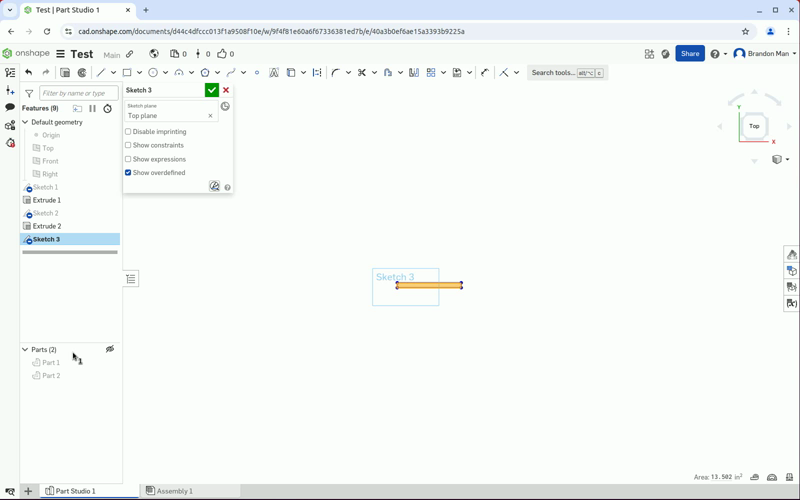
key(shift+y)
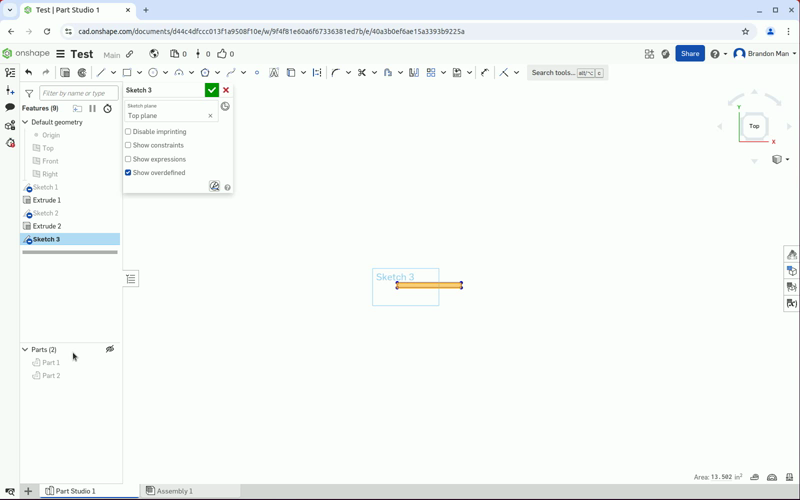
key(shift+e)
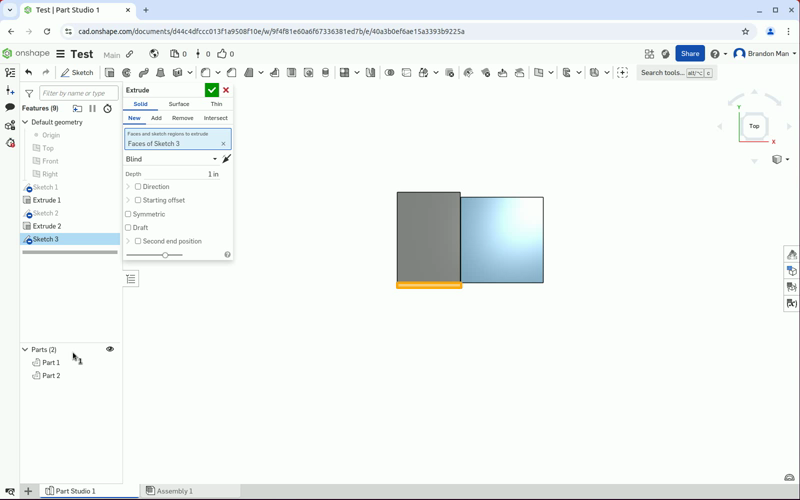
mouse_move(143, 106)
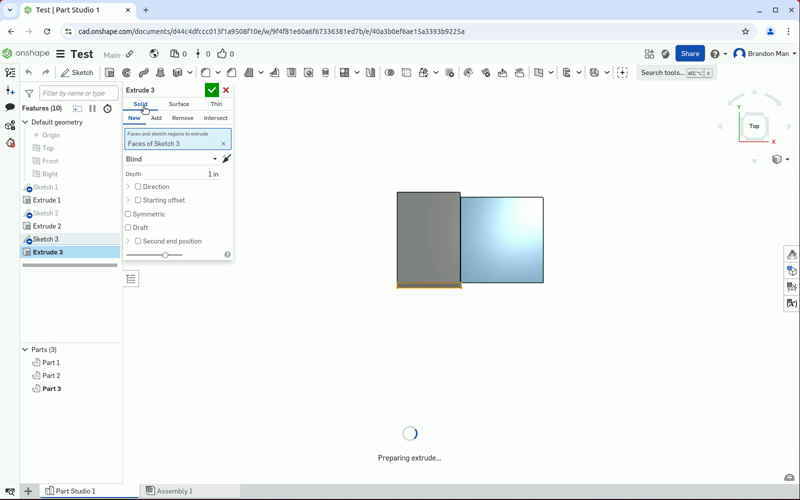
click(143, 106)
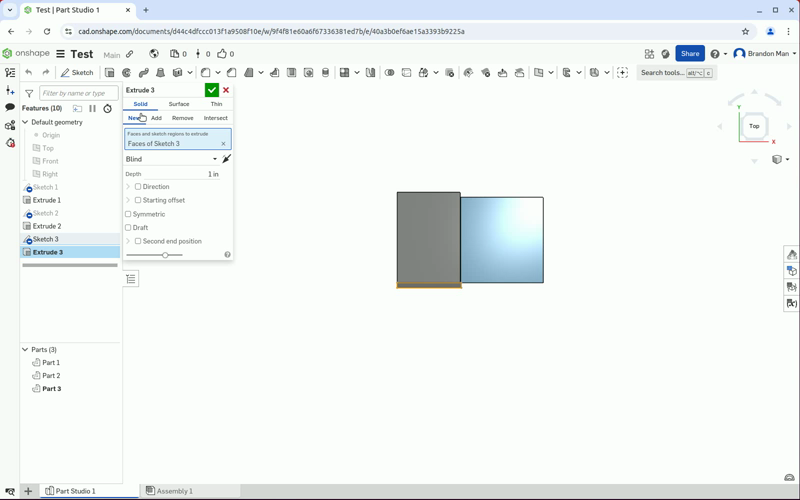
mouse_move(137, 120)
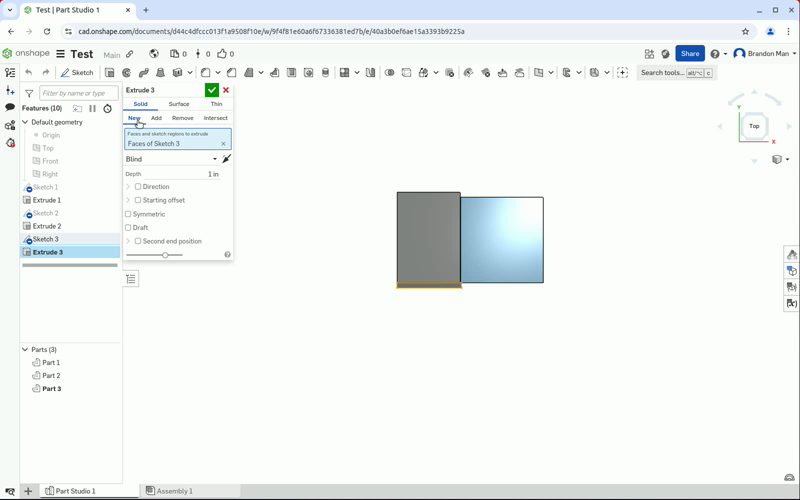
click(137, 120)
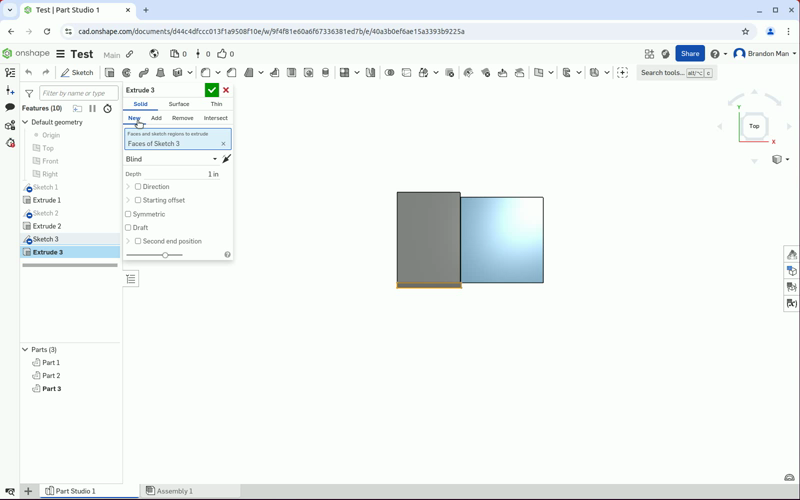
key(tab, 4)
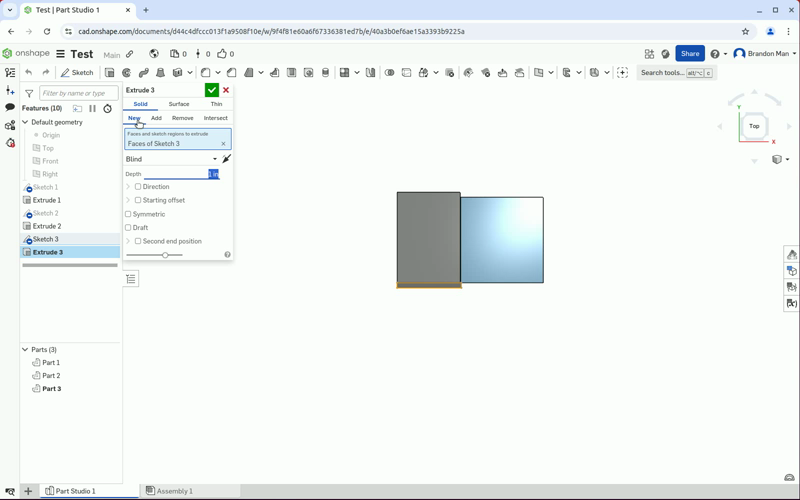
text(2.166)
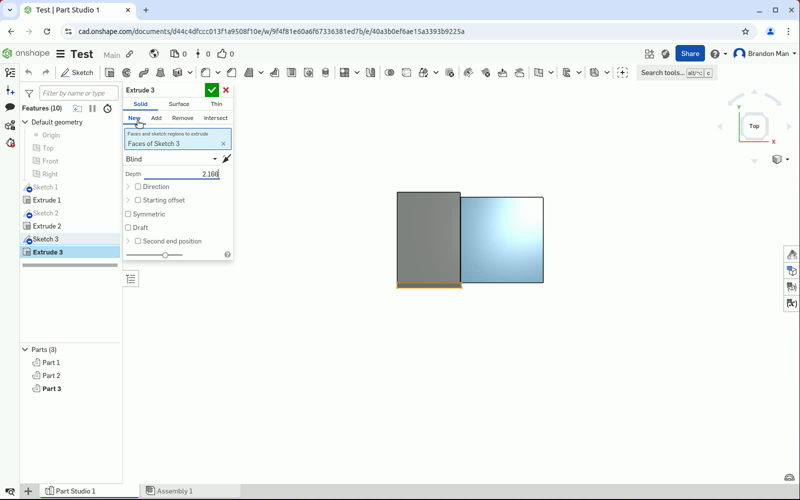
key(enter)
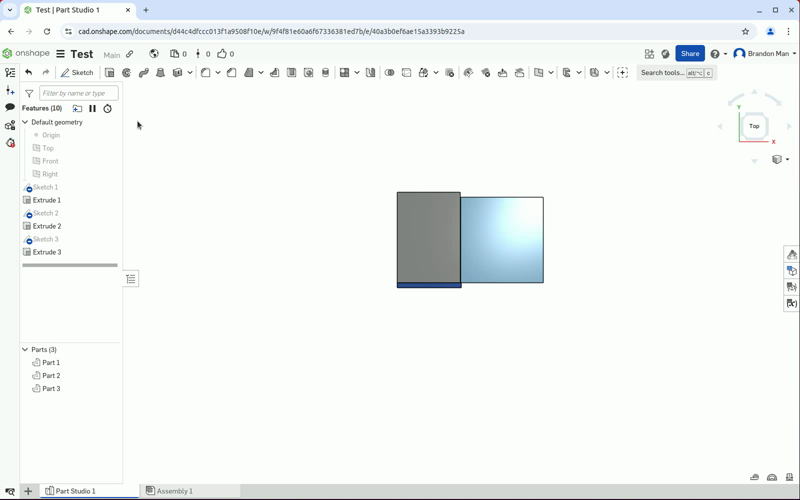
key(shift+h)
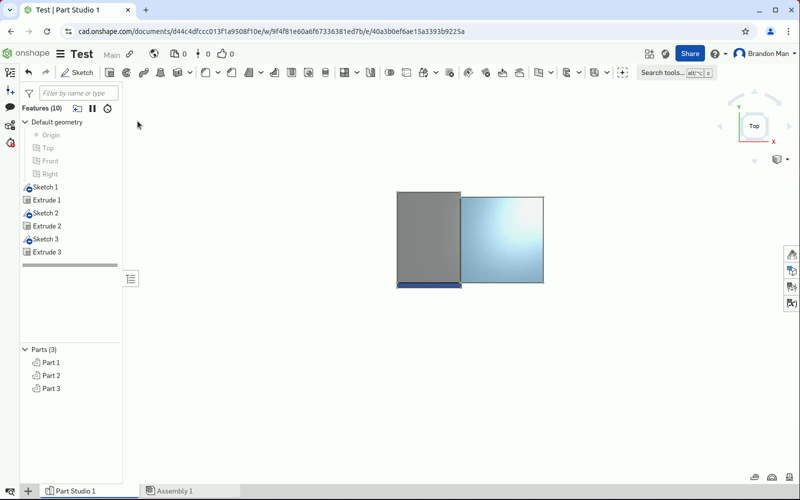
key(shift+h)
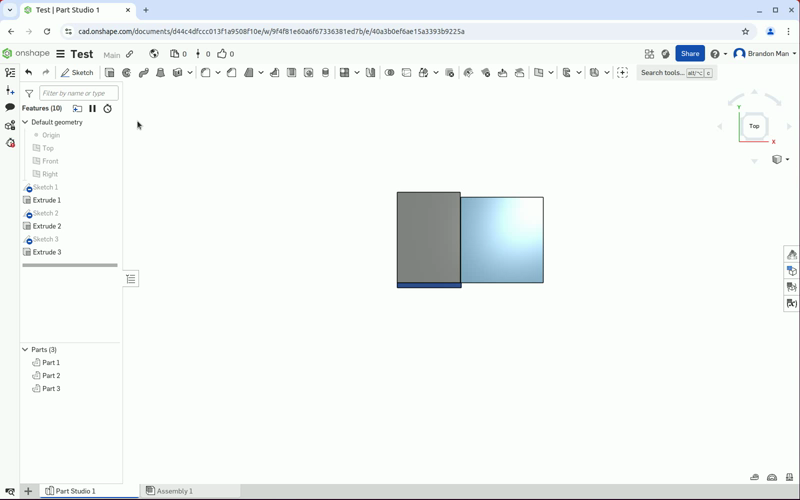
mouse_move(73, 189)
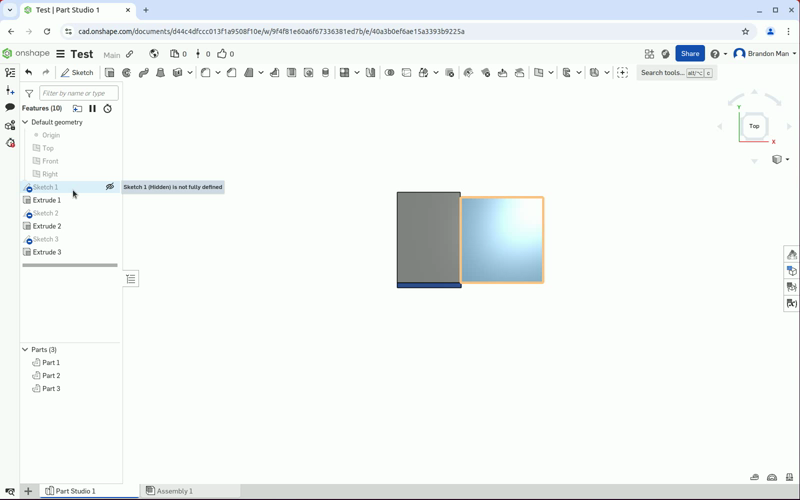
click(73, 189)
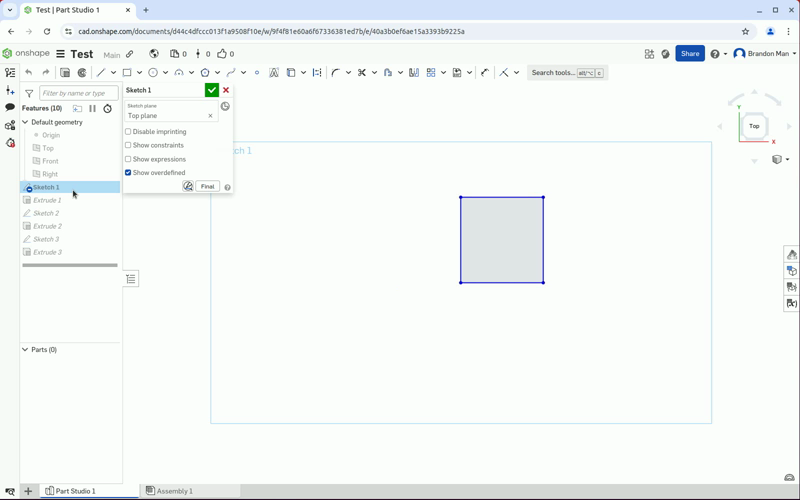
mouse_move(229, 92)
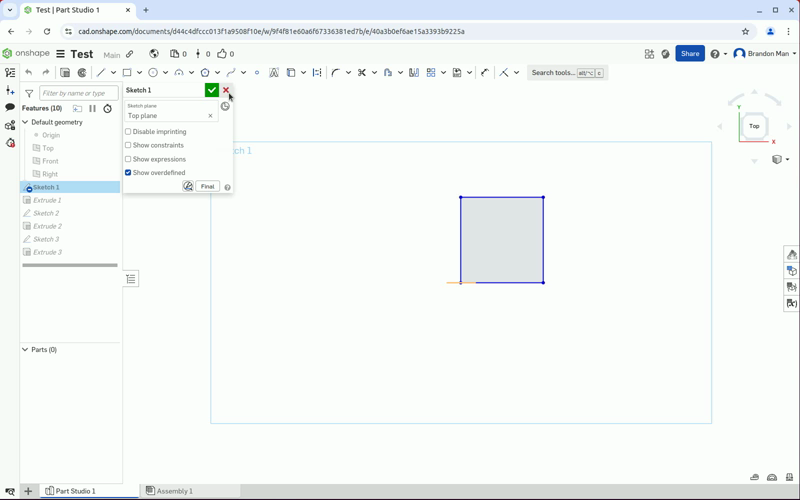
click(229, 92)
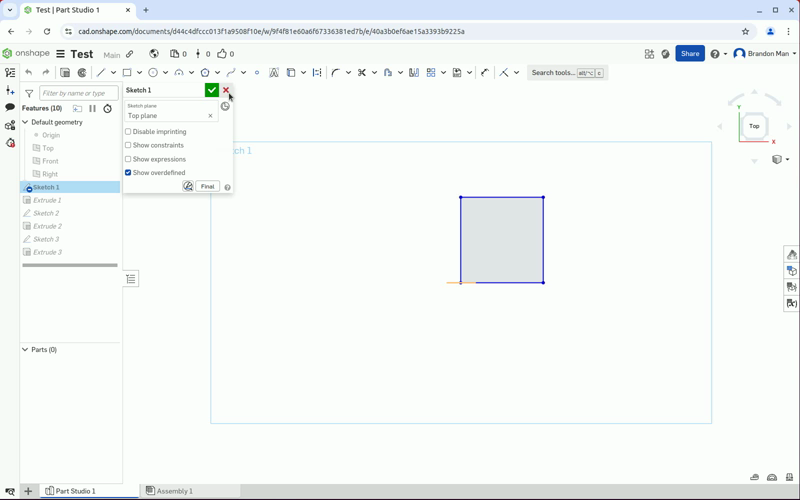
key(shift+s)
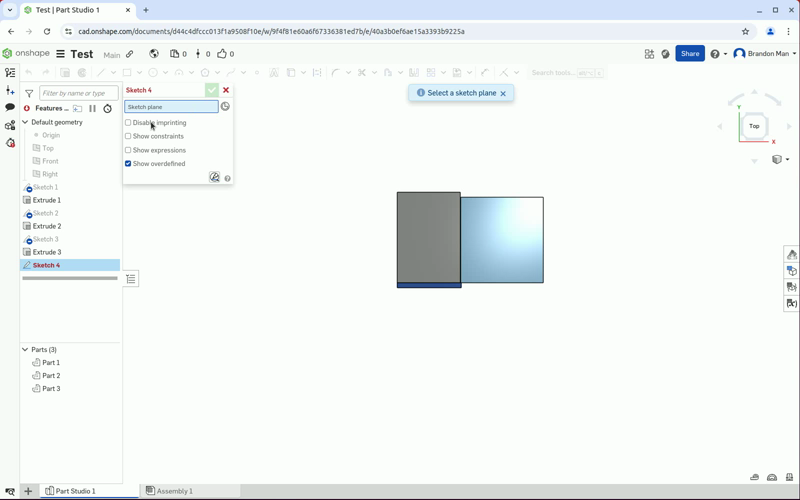
mouse_move(73, 150)
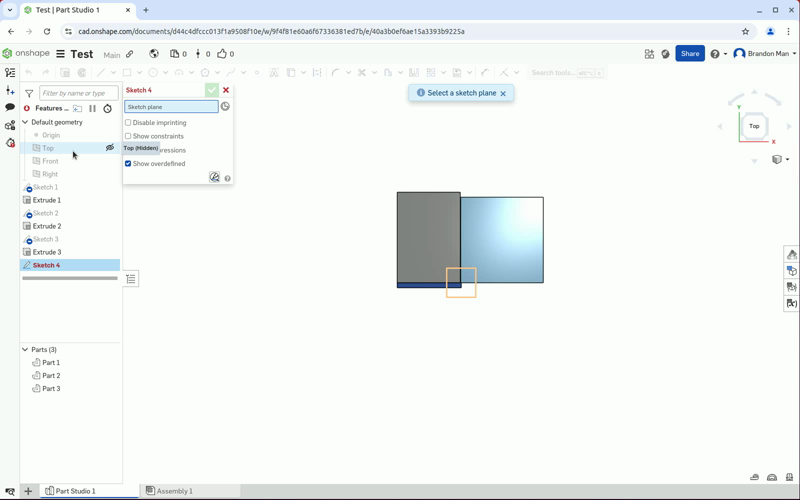
click(73, 150)
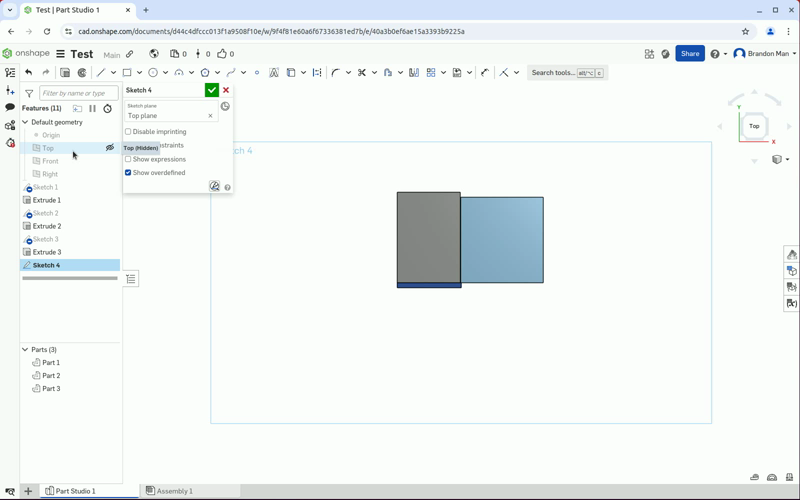
mouse_move(73, 352)
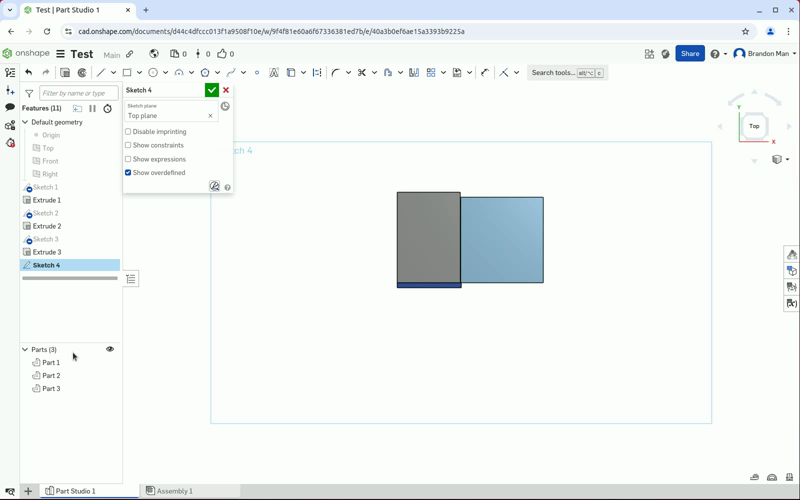
key(y)
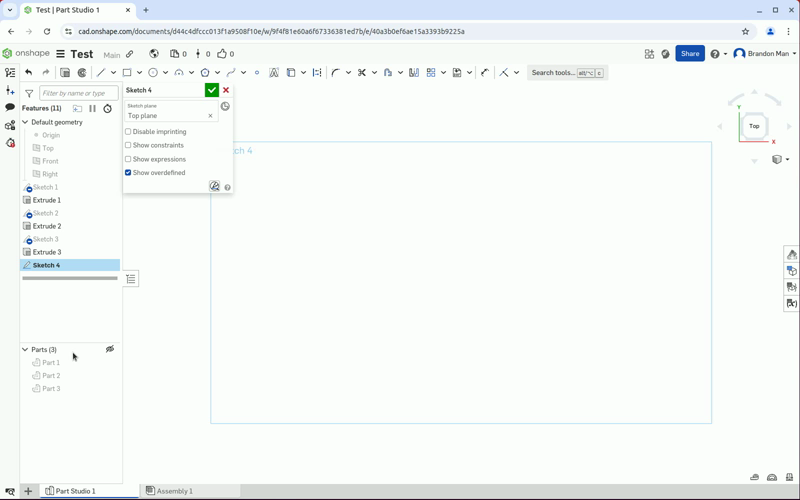
key(l)
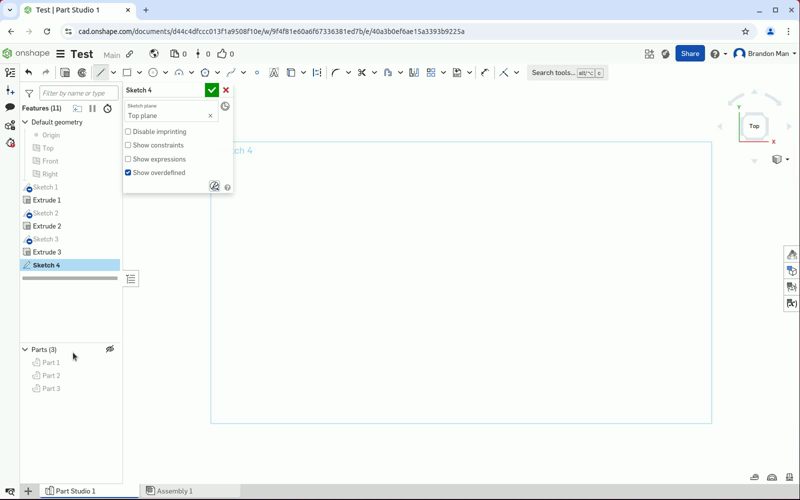
key_down(shift)
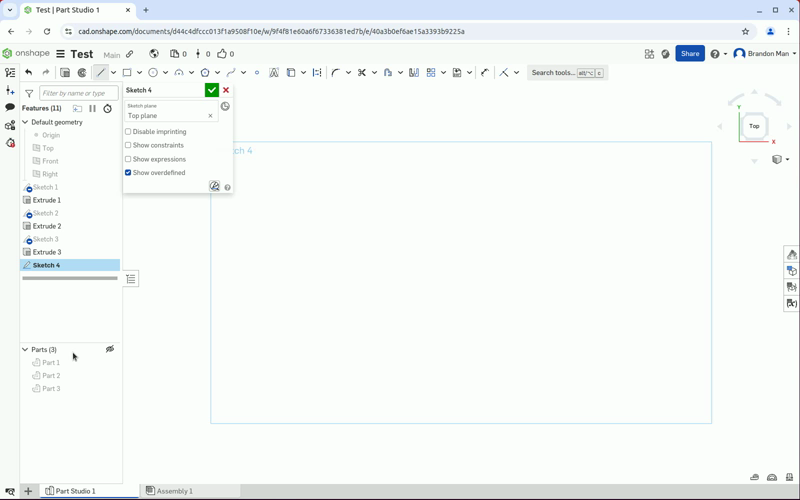
mouse_move(397, 309)
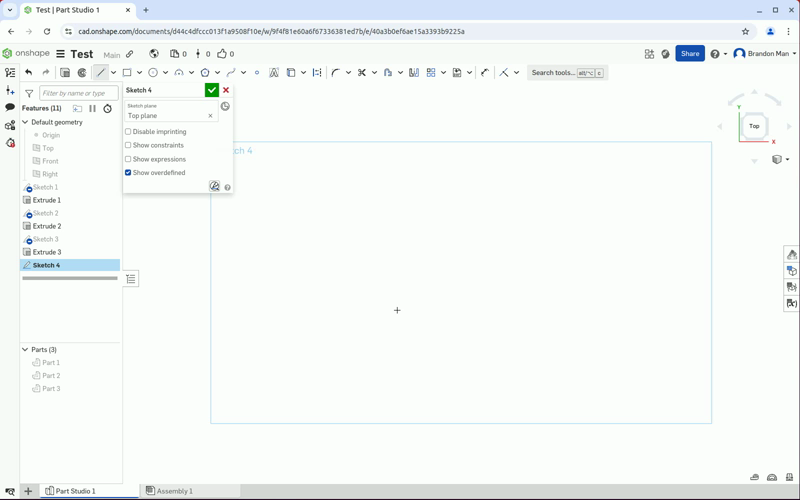
click(397, 309)
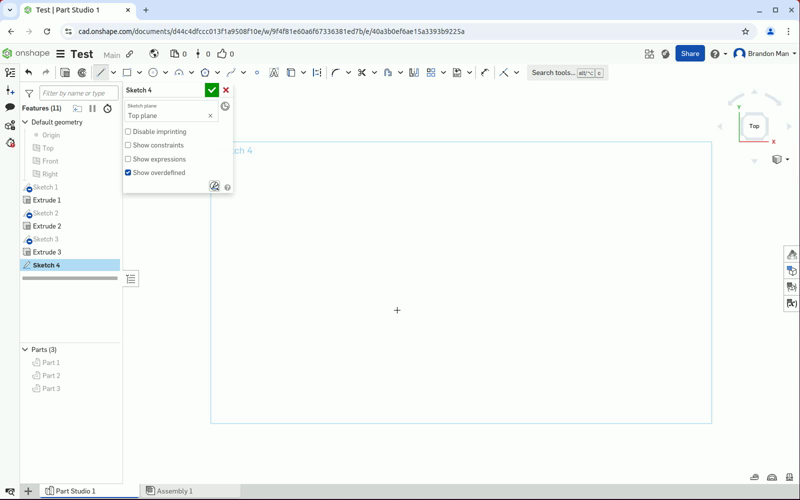
key_up(shift)
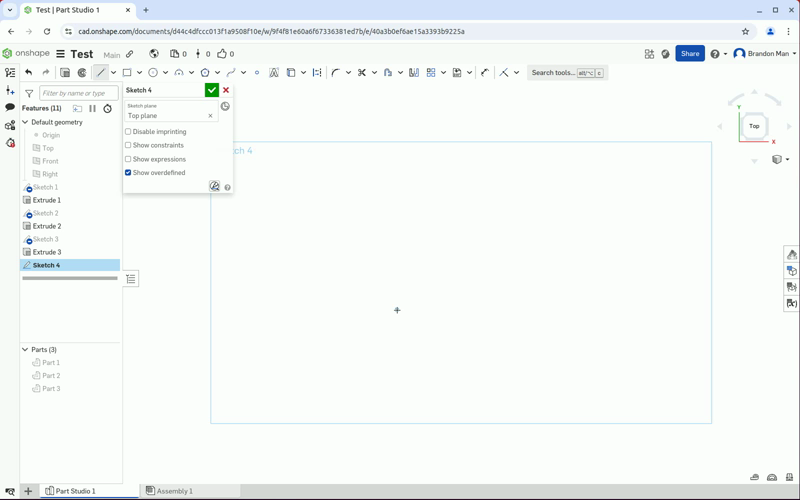
key_down(shift)
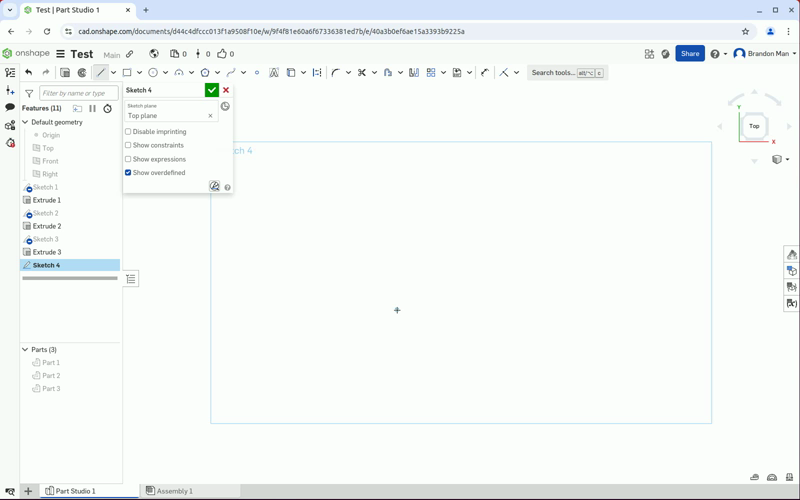
mouse_move(564, 309)
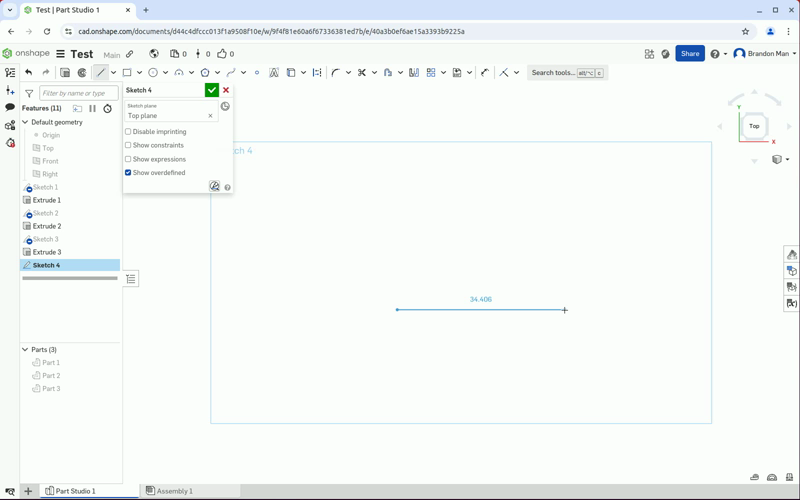
click(564, 309)
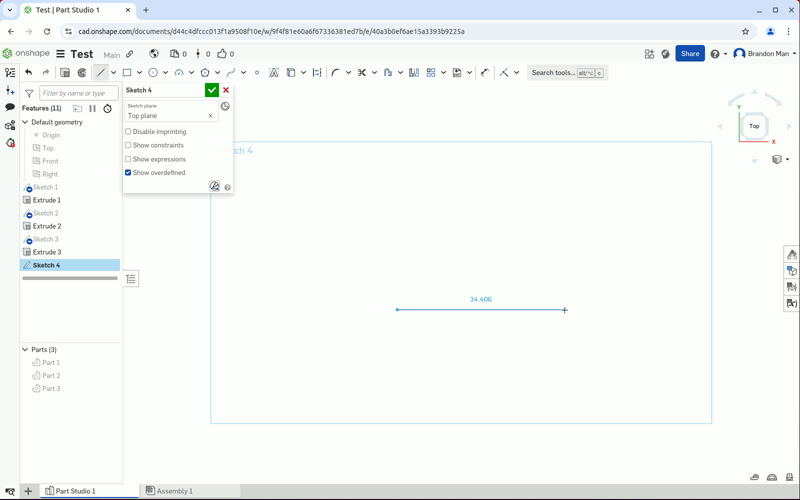
key_up(shift)
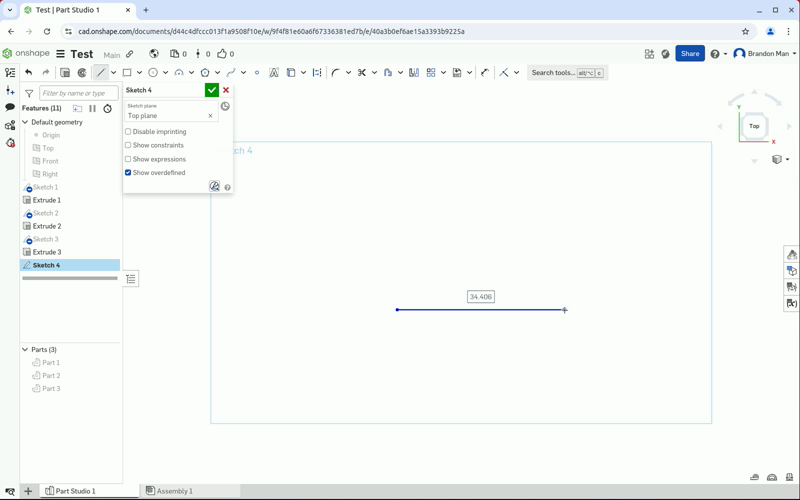
key_down(shift)
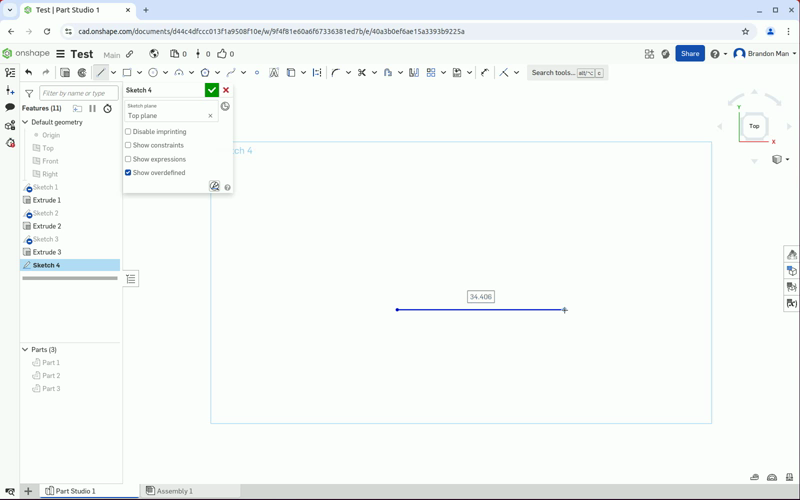
mouse_move(564, 170)
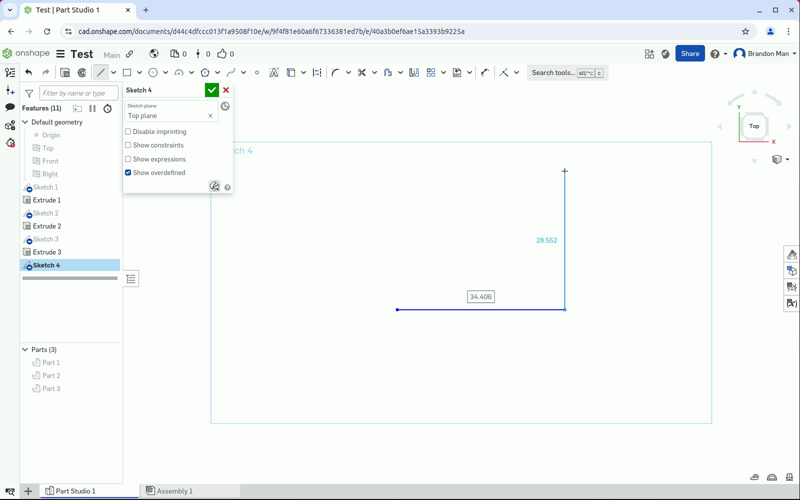
click(564, 170)
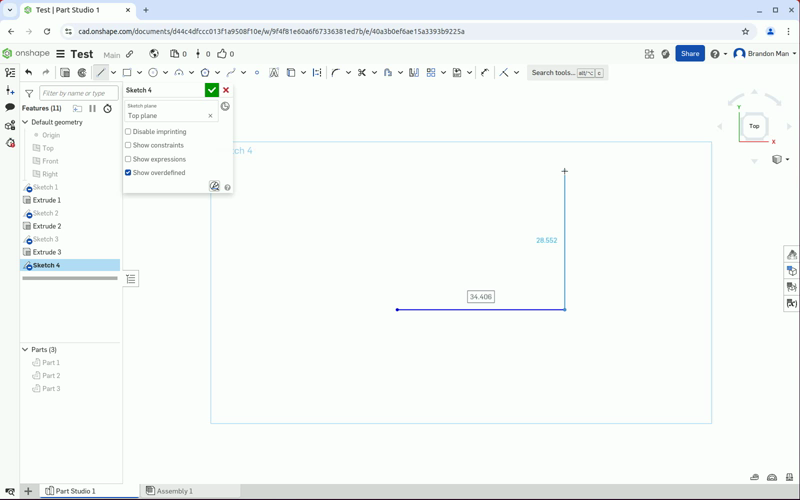
key_up(shift)
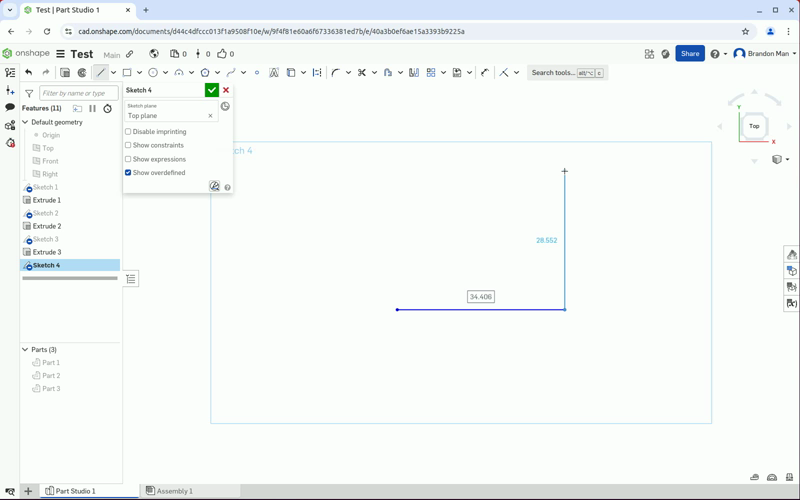
key_down(shift)
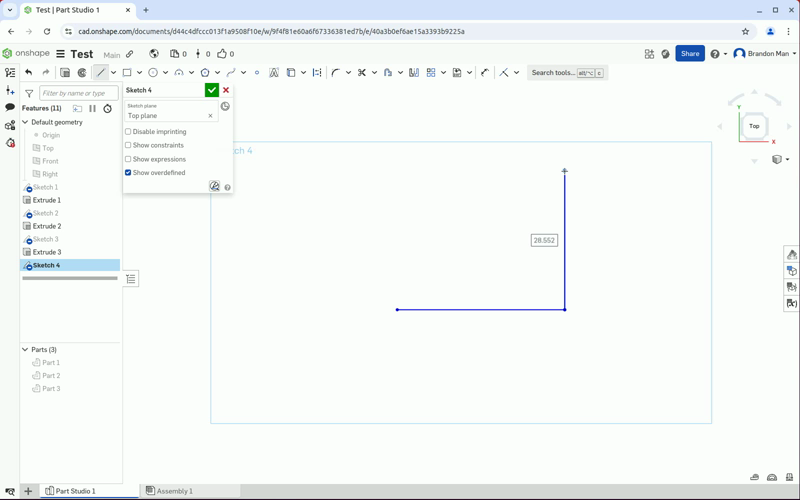
mouse_move(397, 170)
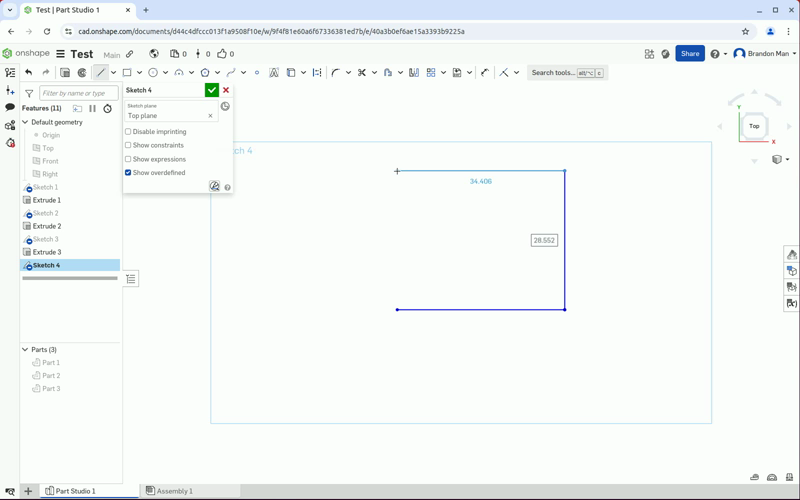
click(397, 170)
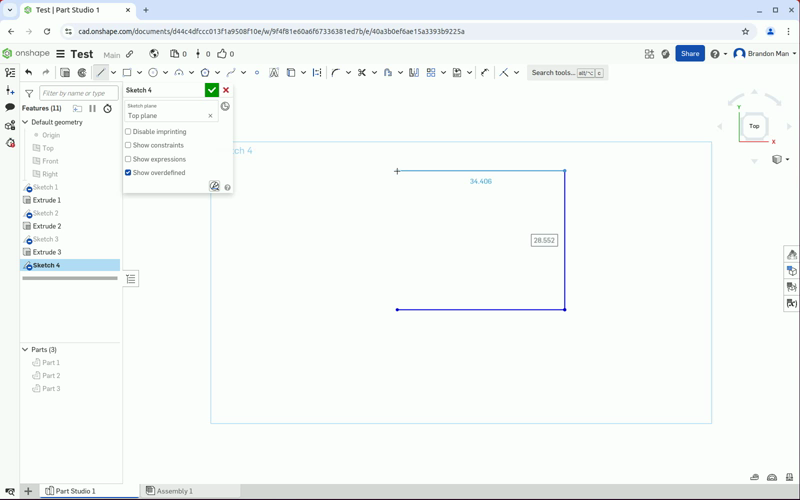
key_up(shift)
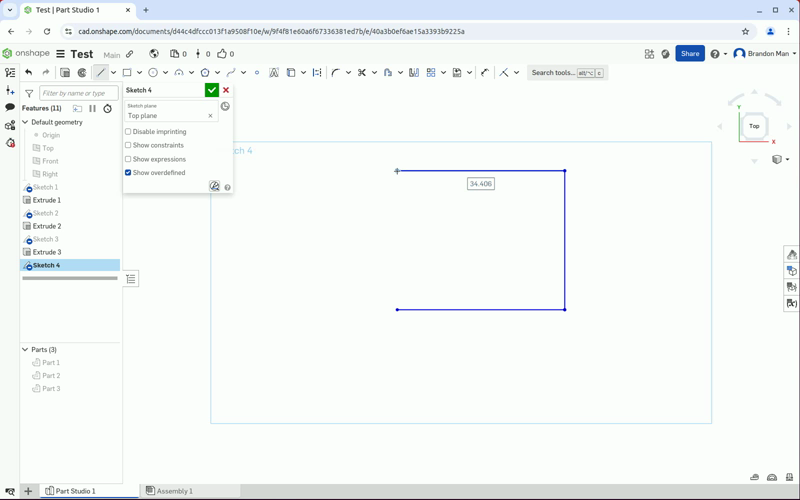
key_down(shift)
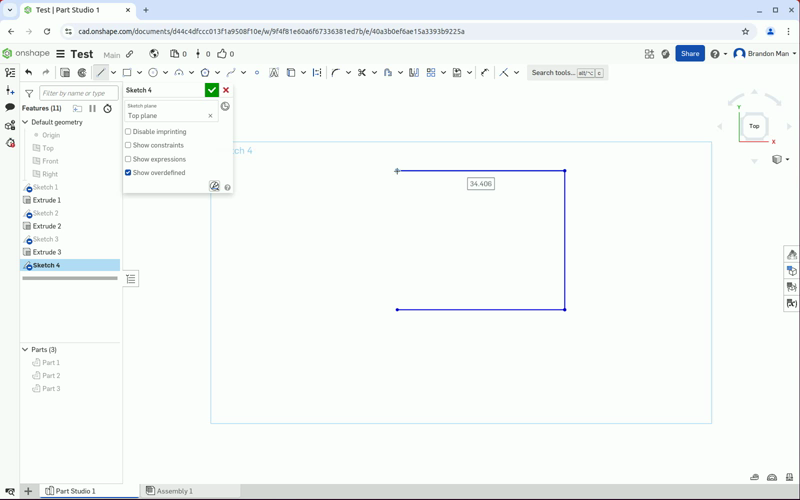
mouse_move(397, 309)
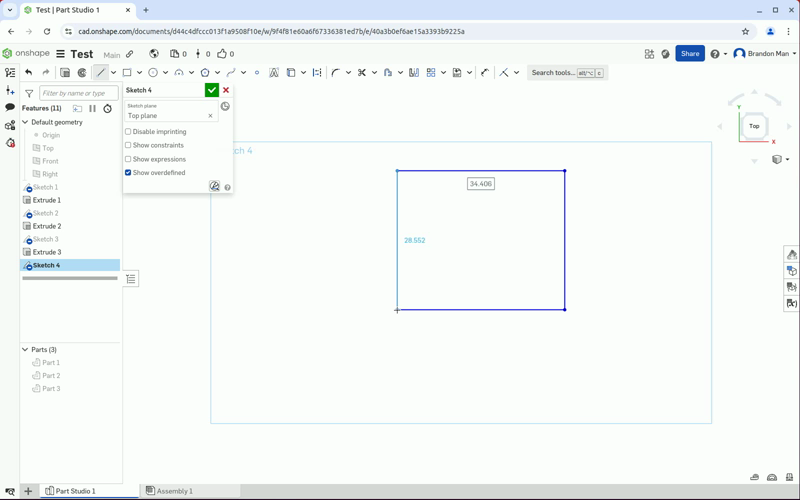
key_up(shift)
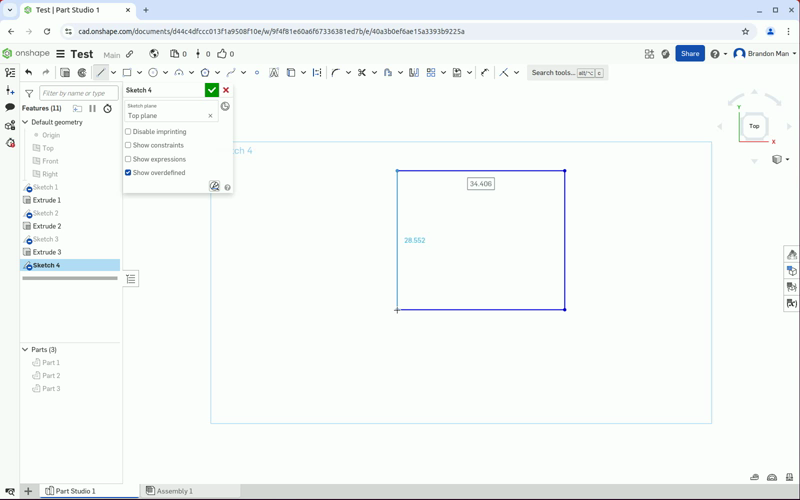
click(397, 309)
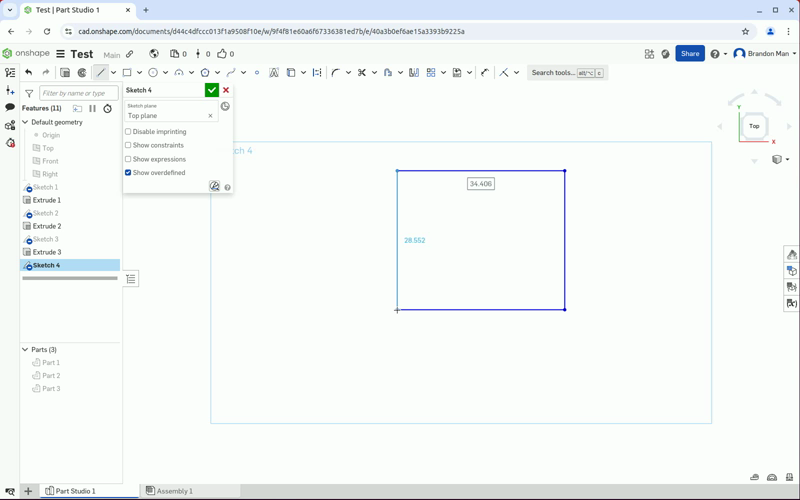
key(esc)
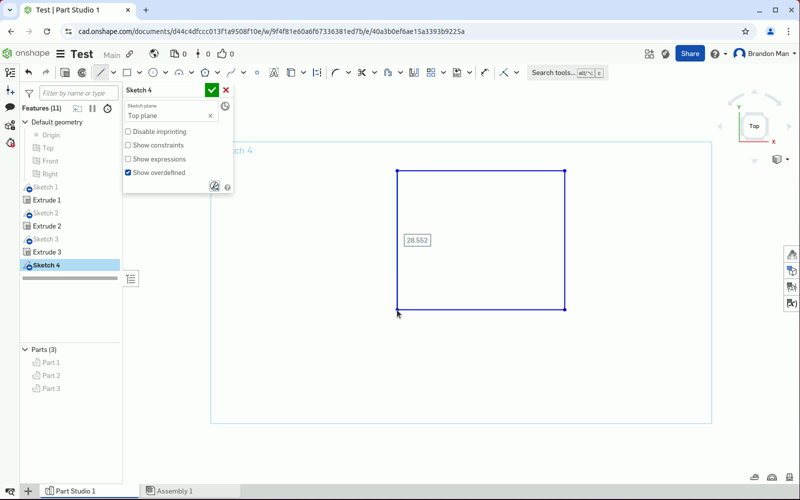
mouse_move(483, 278)
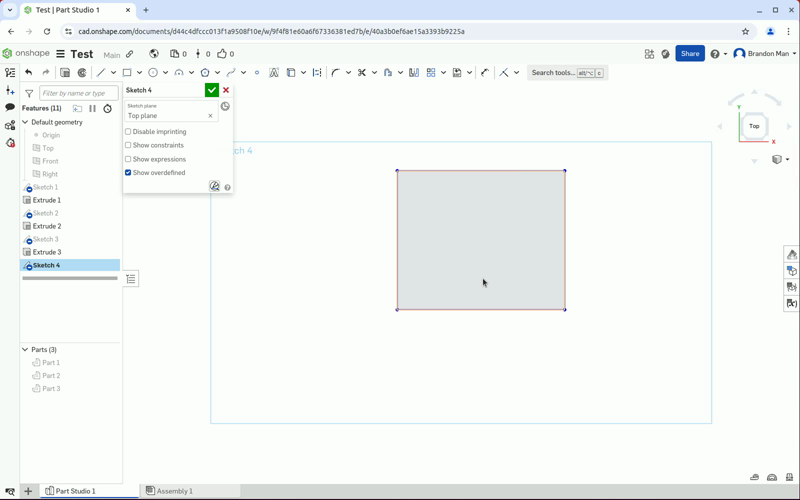
click(483, 278)
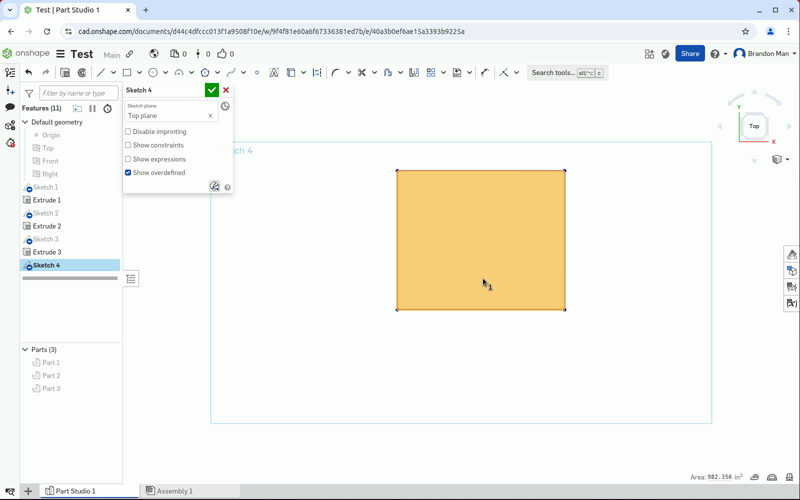
mouse_move(73, 352)
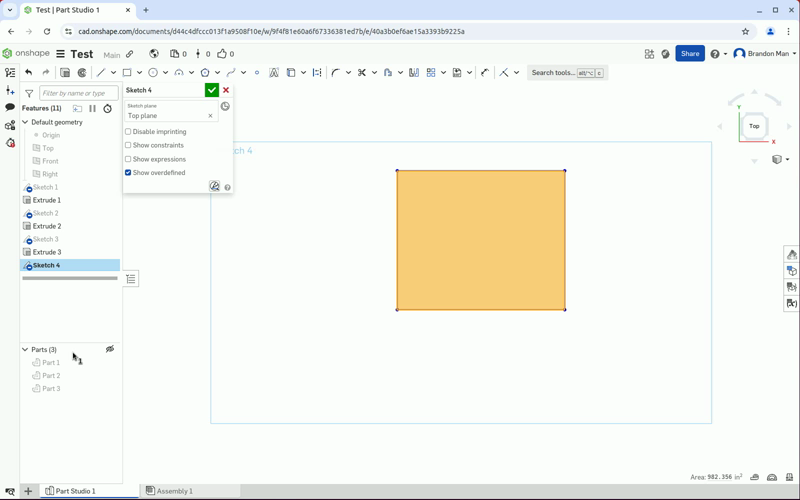
key(shift+y)
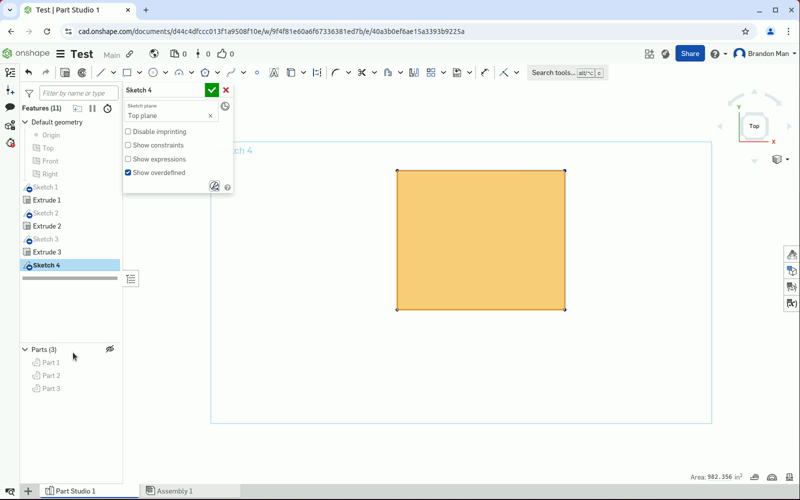
key(shift+e)
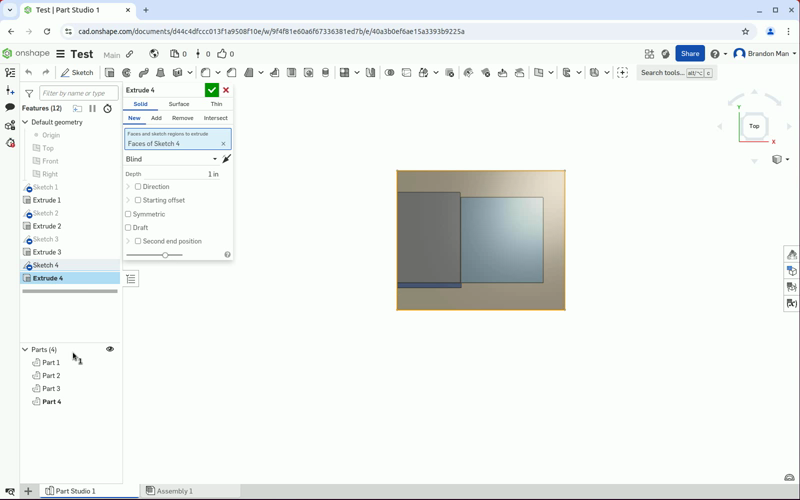
mouse_move(143, 106)
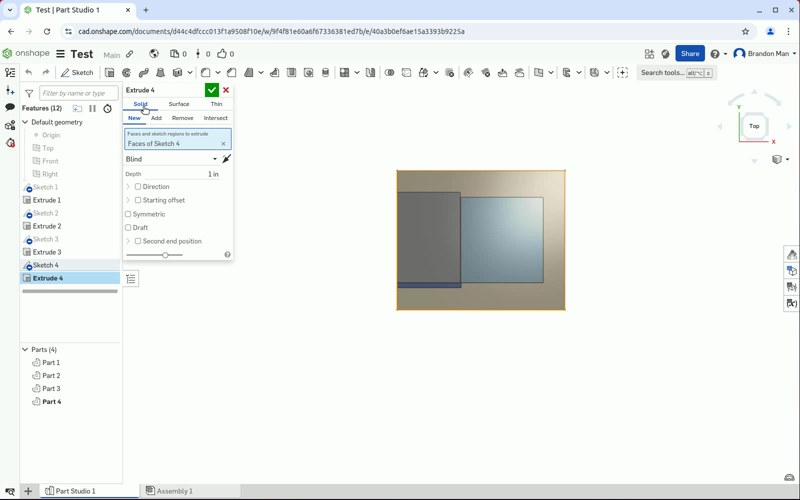
click(143, 106)
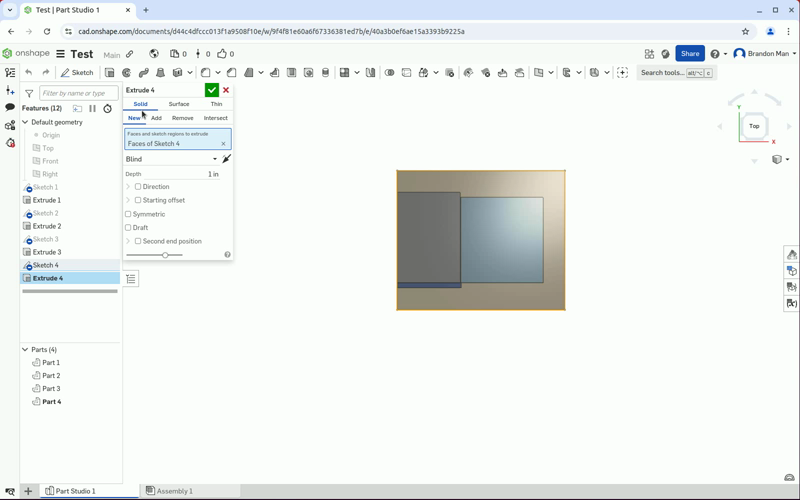
mouse_move(137, 120)
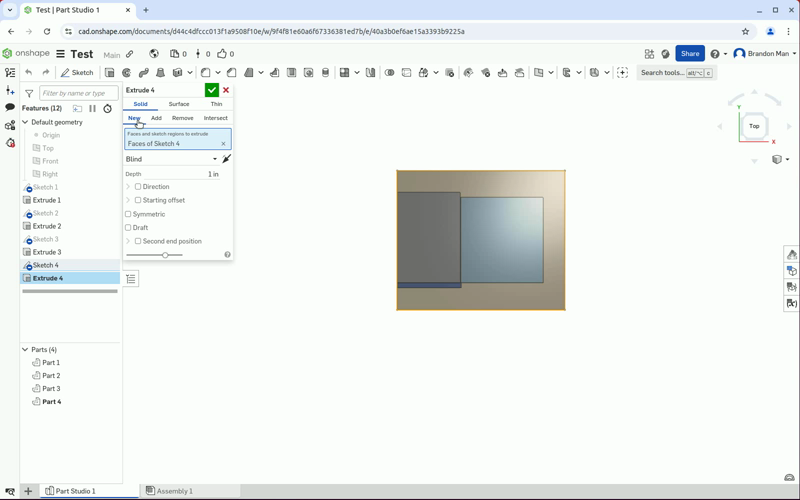
click(137, 120)
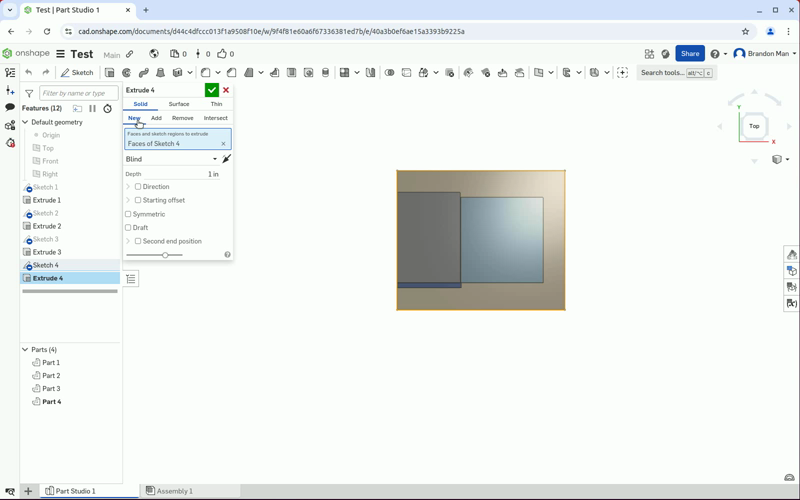
key(tab, 4)
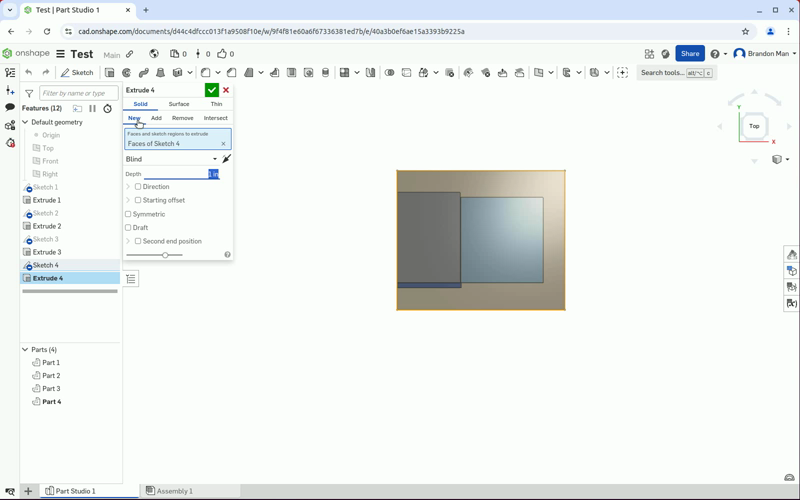
text(-6.74)
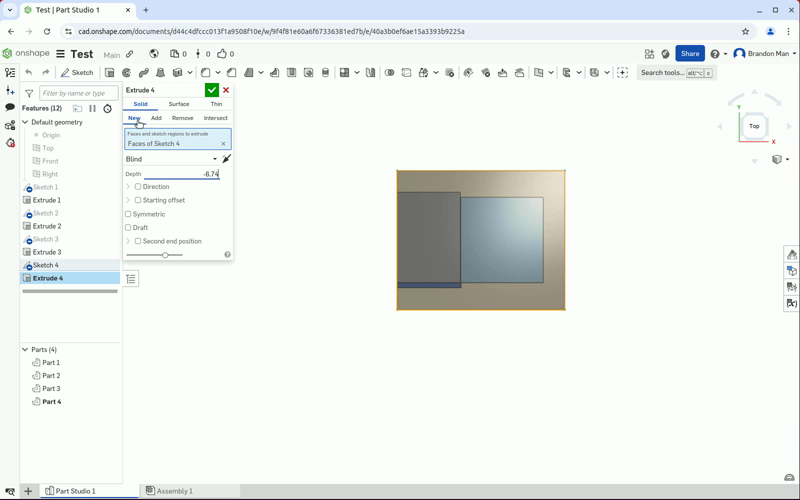
key(enter)
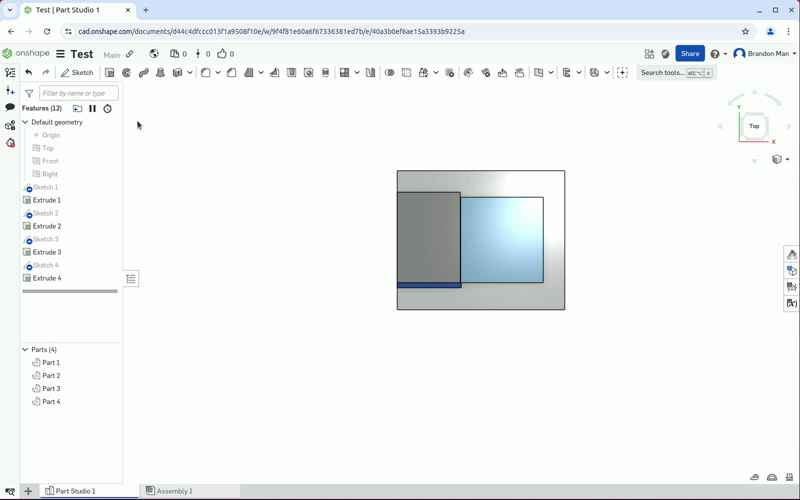
key(shift+h)
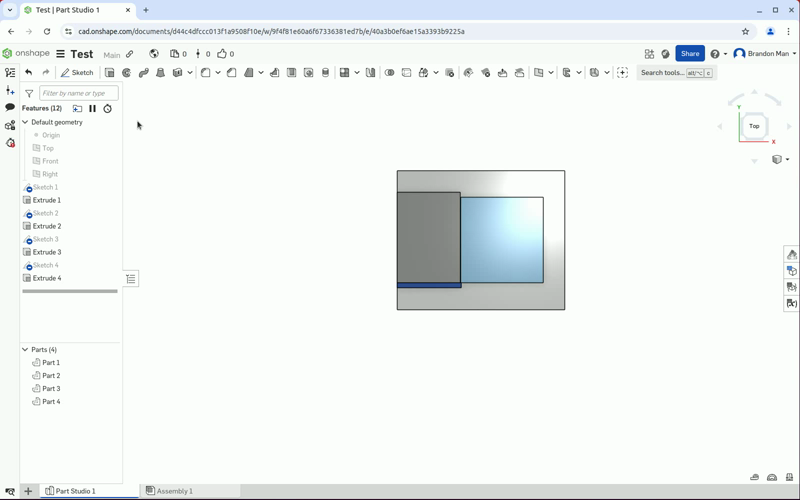
key(shift+h)
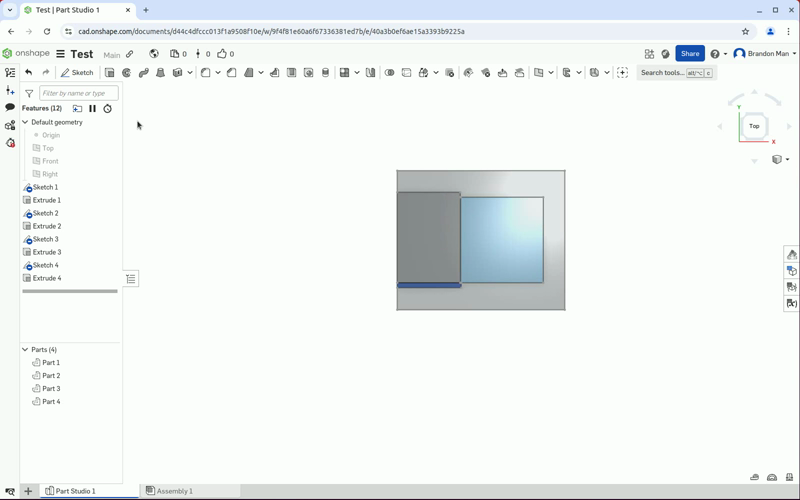
key(shift+7)
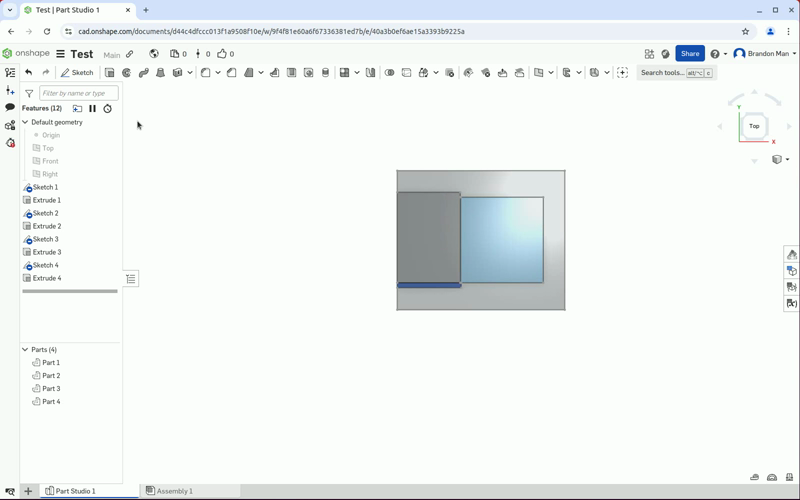
key(up, 3)
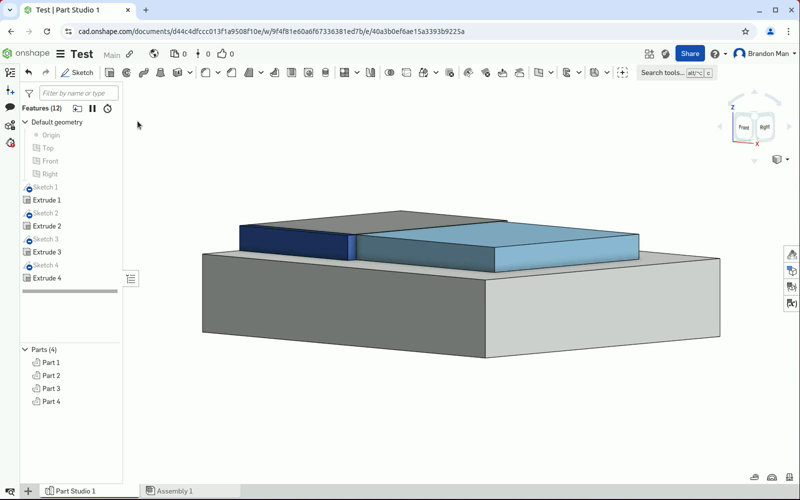
key(left, 3)
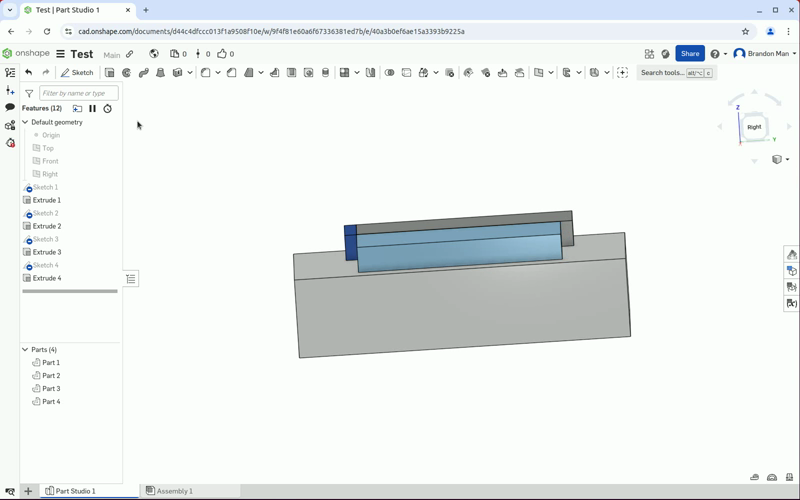
key(right, 3)
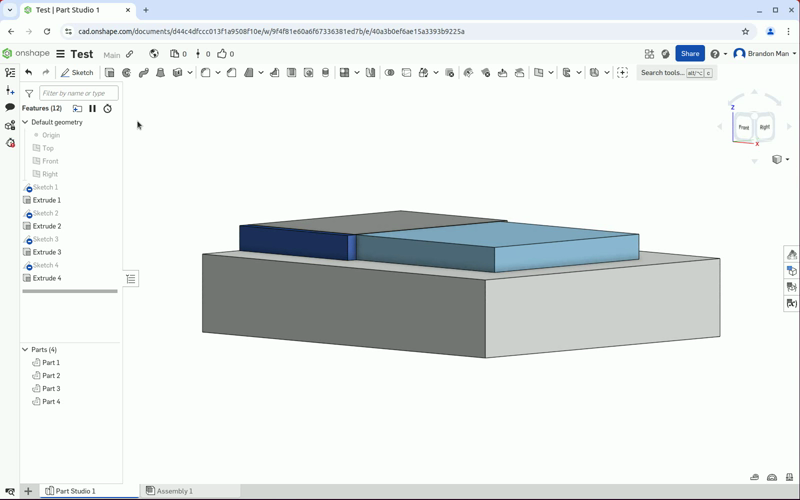
key(down, 3)
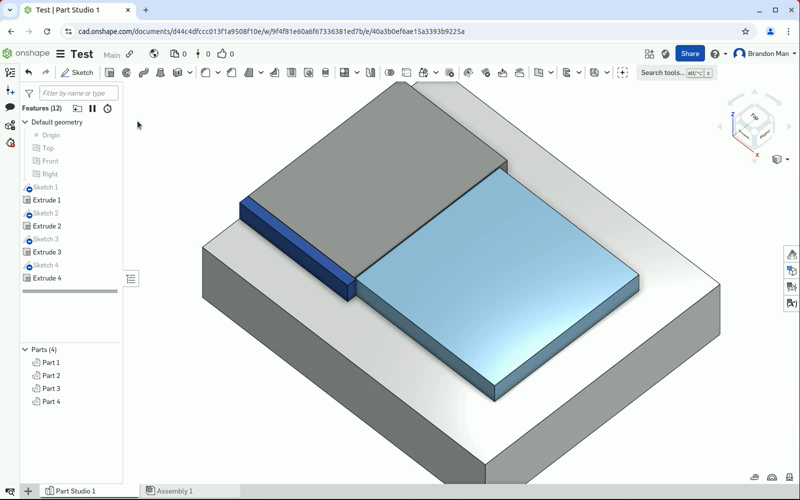
mouse_move(73, 189)
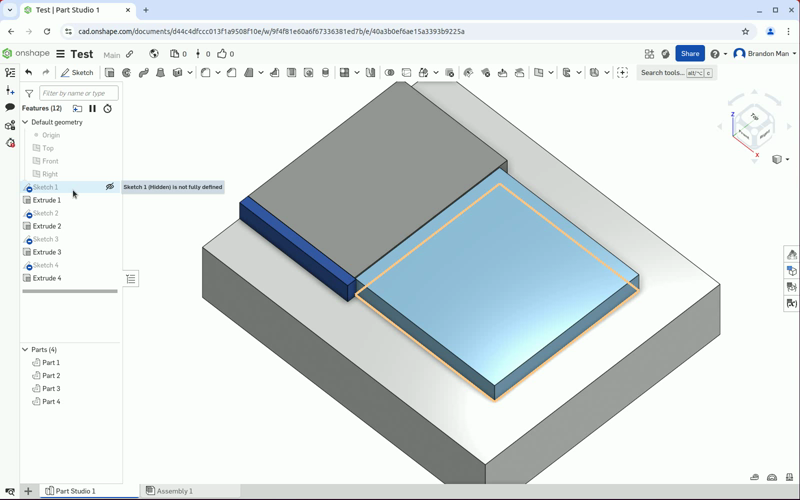
click(73, 189)